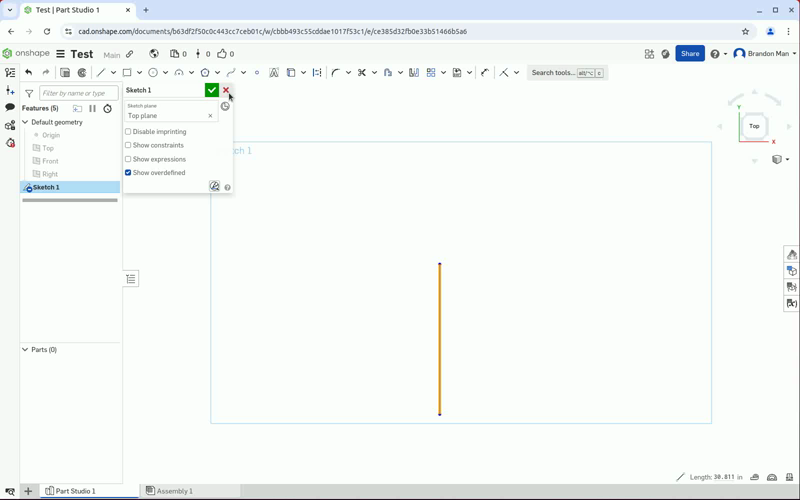
key(shift+h)
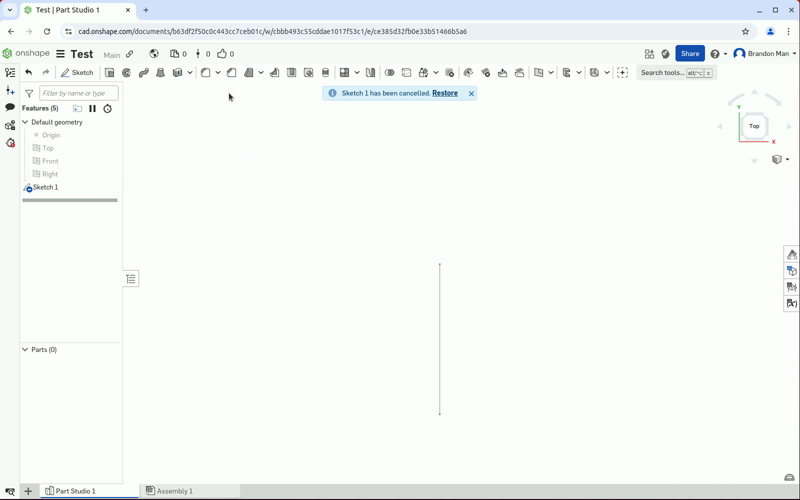
key(shift+s)
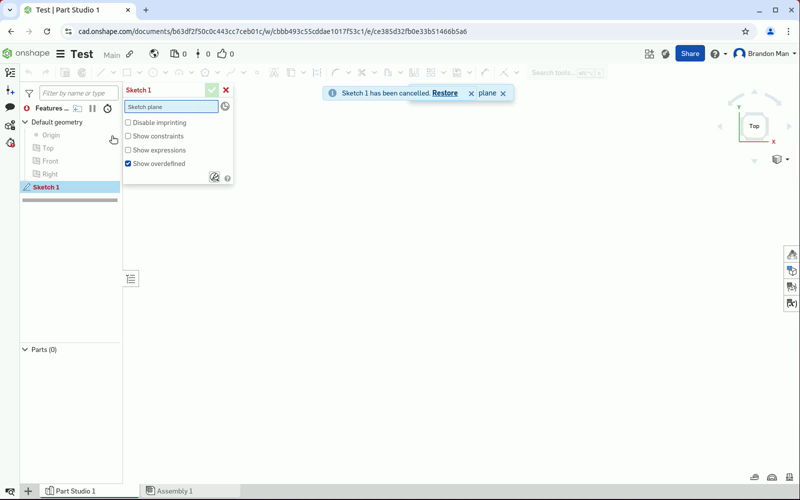
mouse_move(73, 150)
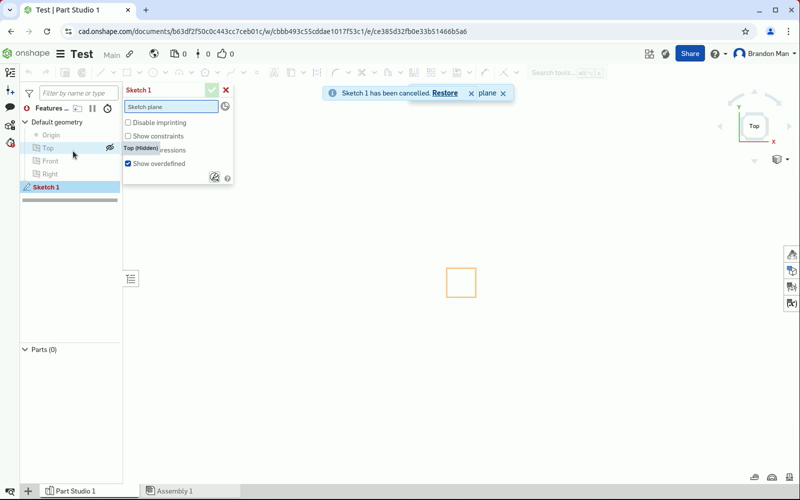
click(73, 150)
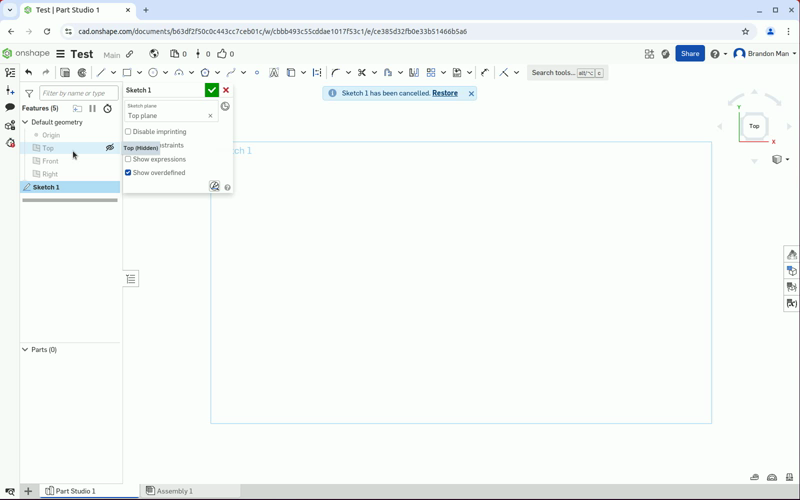
mouse_move(73, 352)
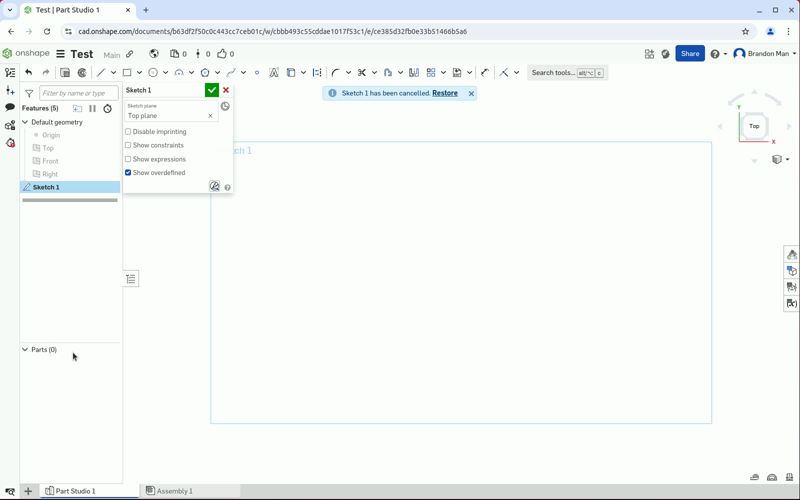
key(y)
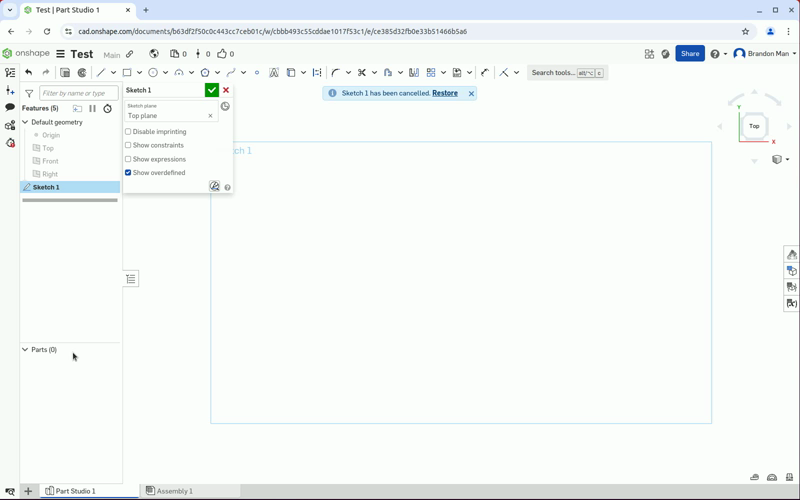
key(l)
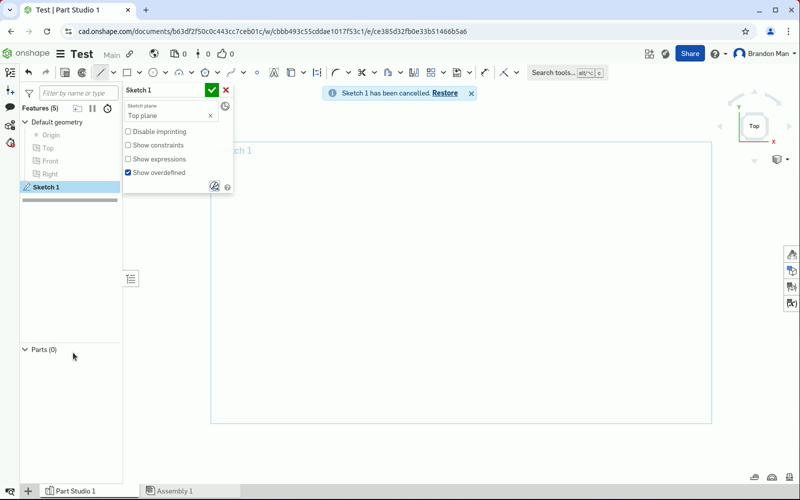
key_down(shift)
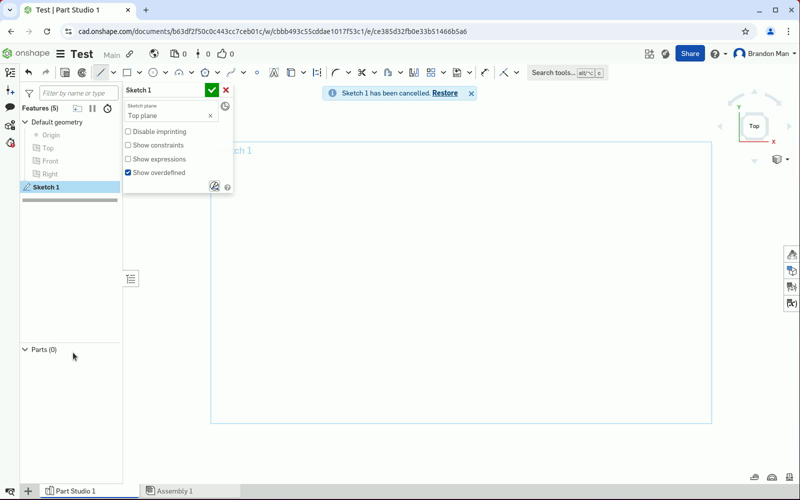
mouse_move(398, 321)
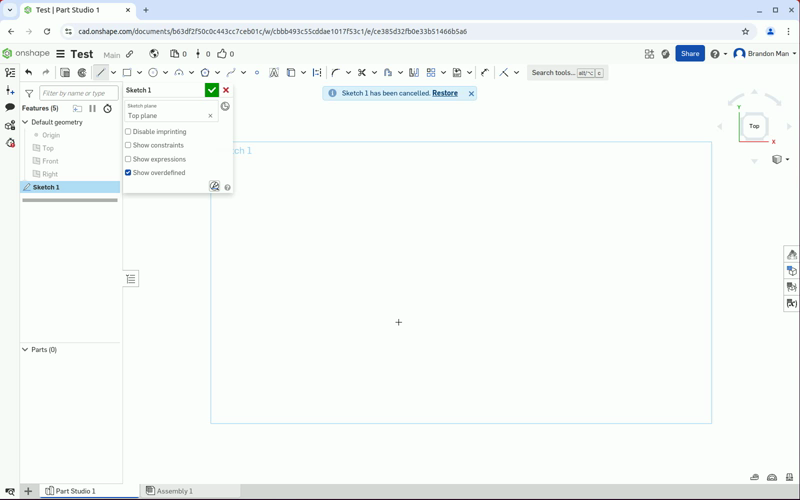
click(398, 321)
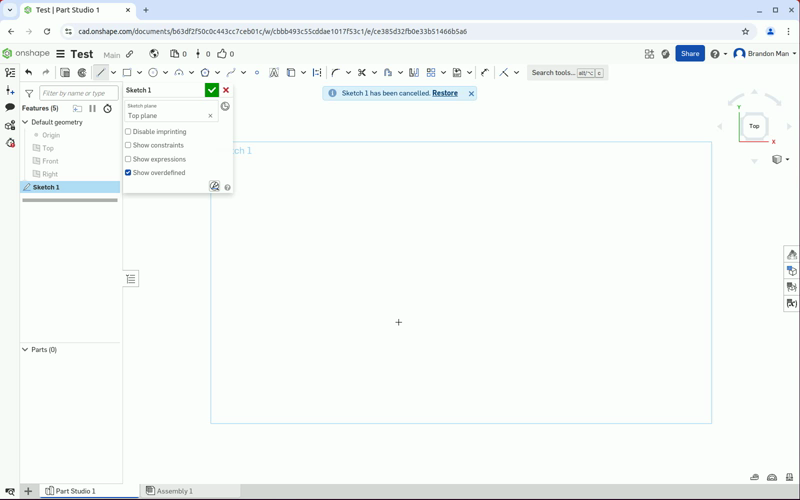
key_up(shift)
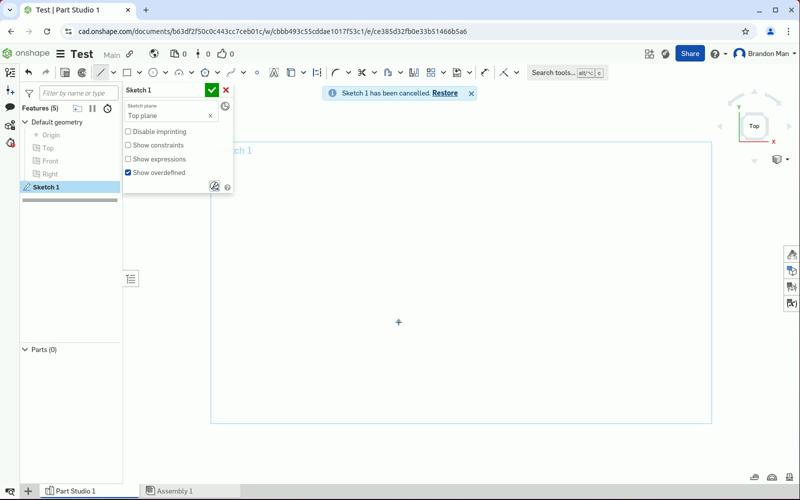
key_down(shift)
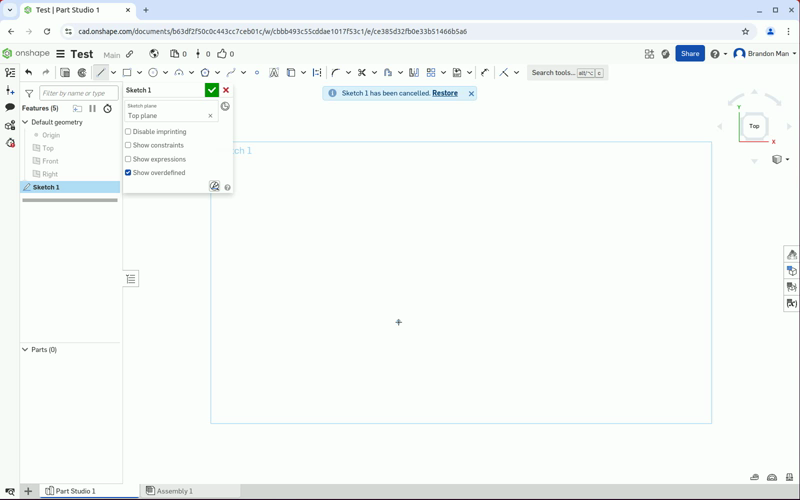
mouse_move(428, 321)
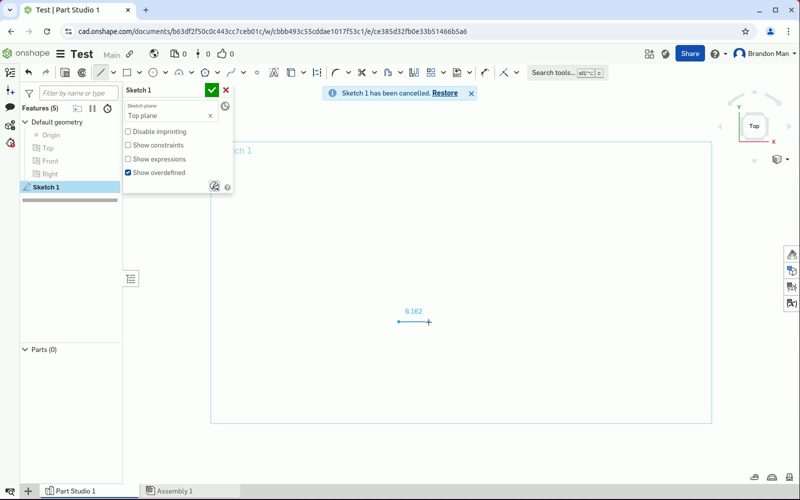
mouse_move(417, 321)
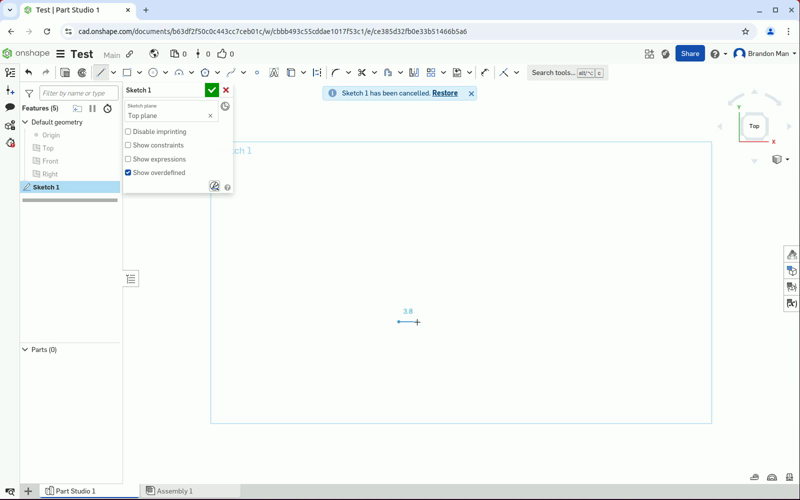
click(417, 321)
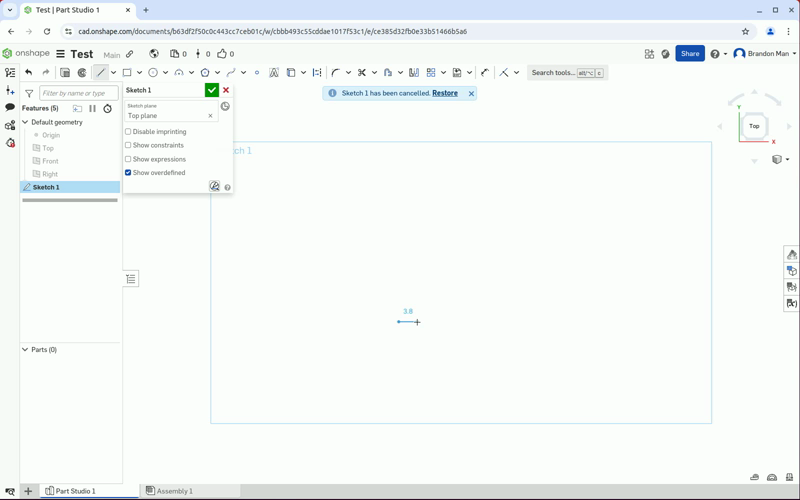
key_up(shift)
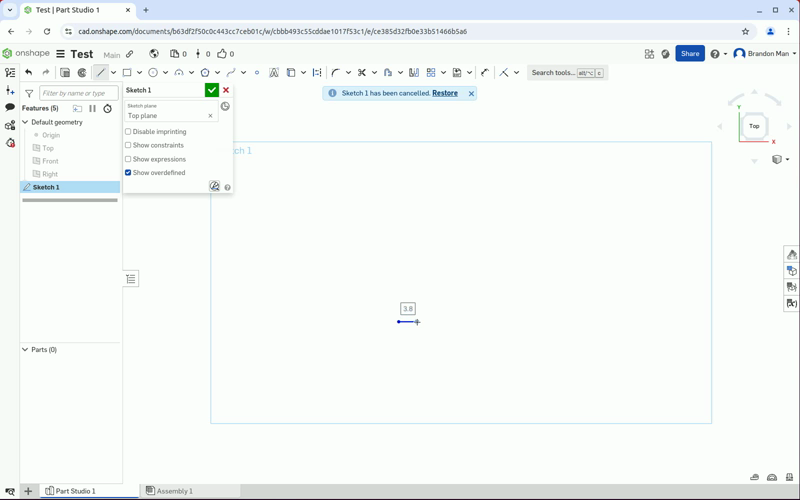
key_down(shift)
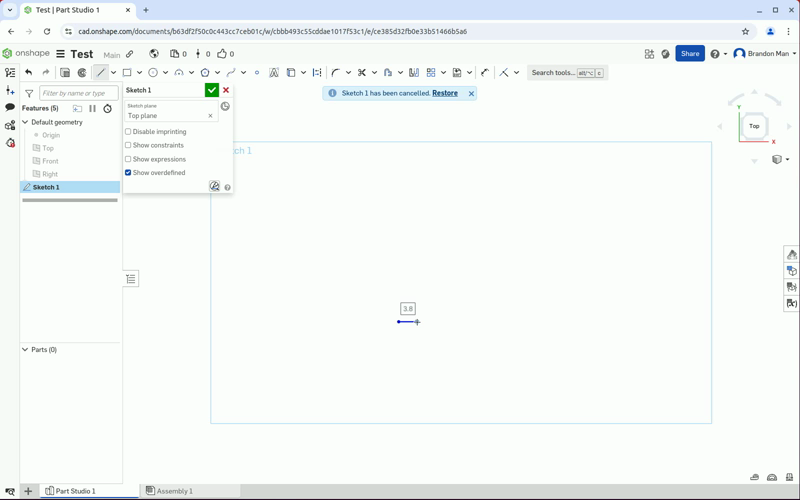
mouse_move(447, 321)
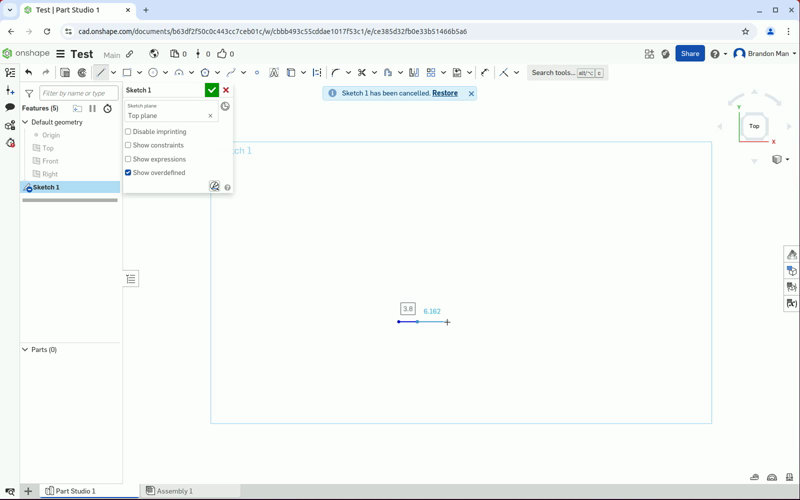
mouse_move(417, 276)
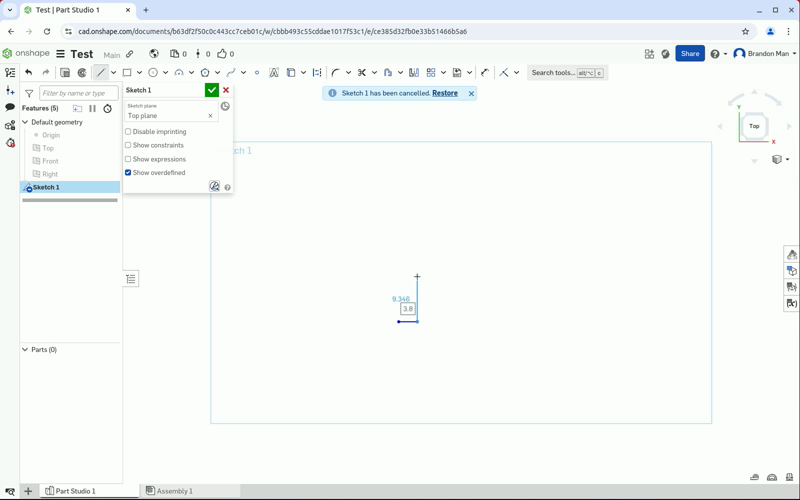
click(417, 276)
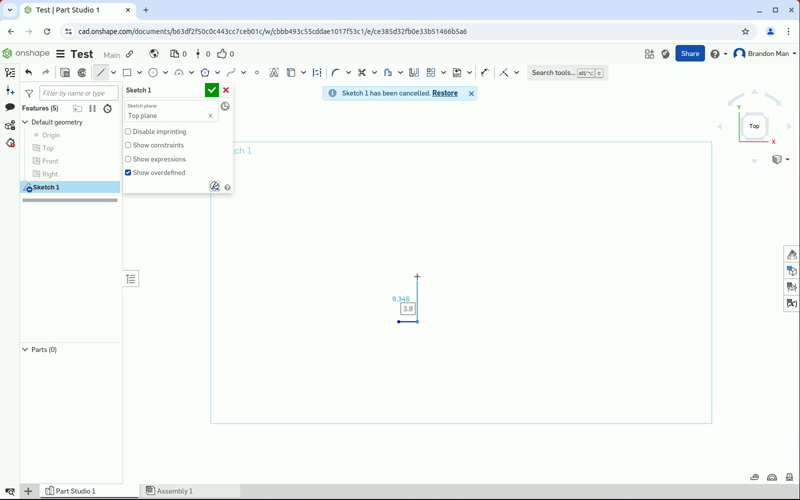
key_up(shift)
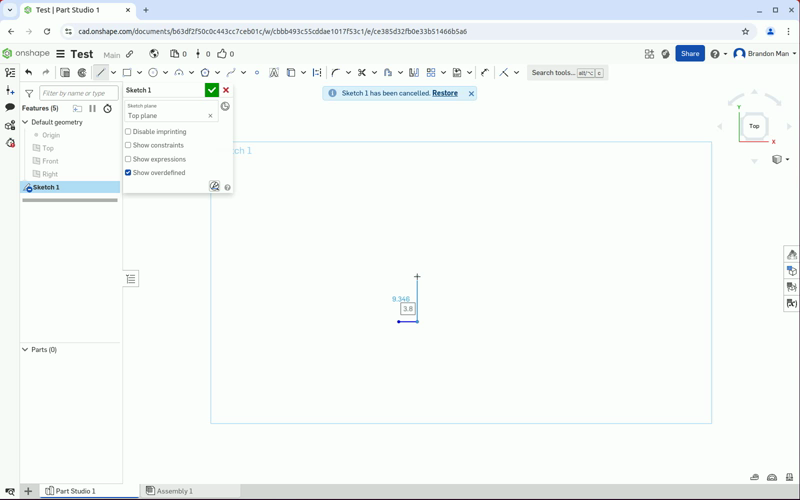
key_down(shift)
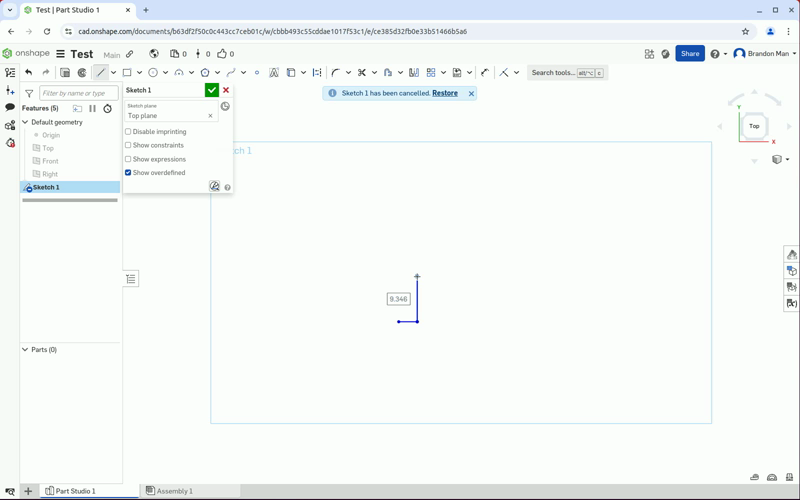
mouse_move(447, 276)
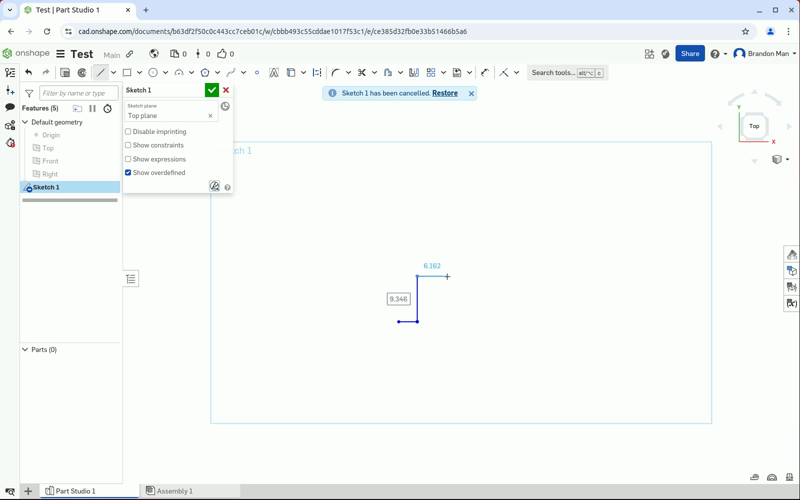
mouse_move(417, 253)
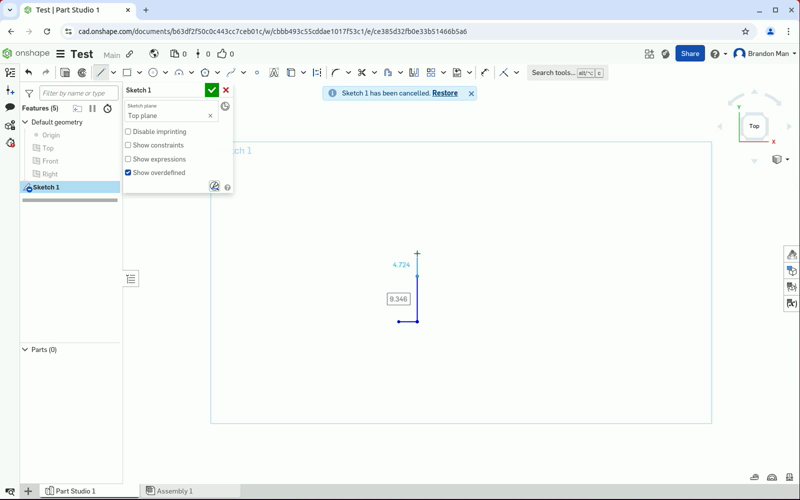
click(417, 253)
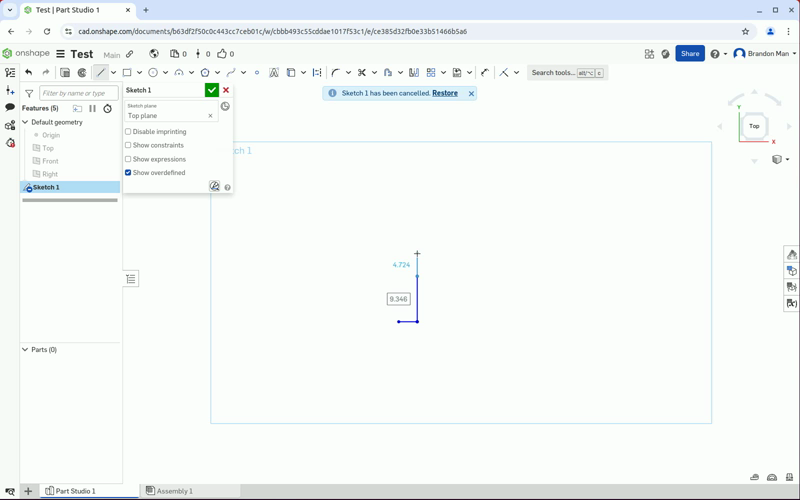
key_up(shift)
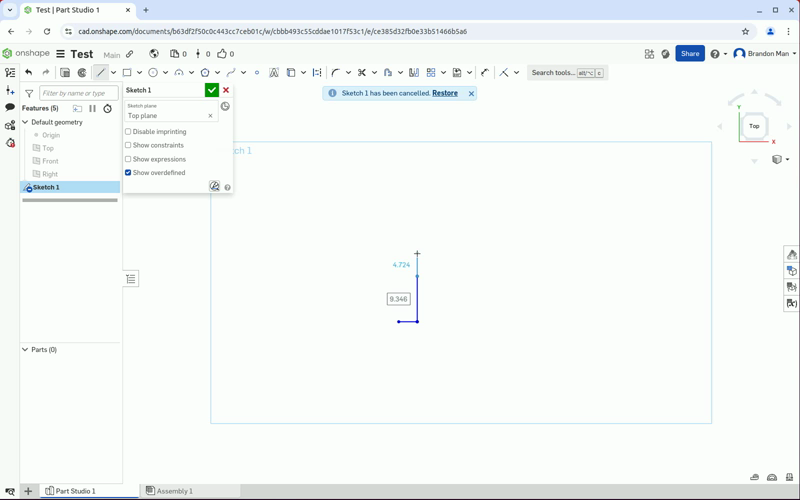
key_down(shift)
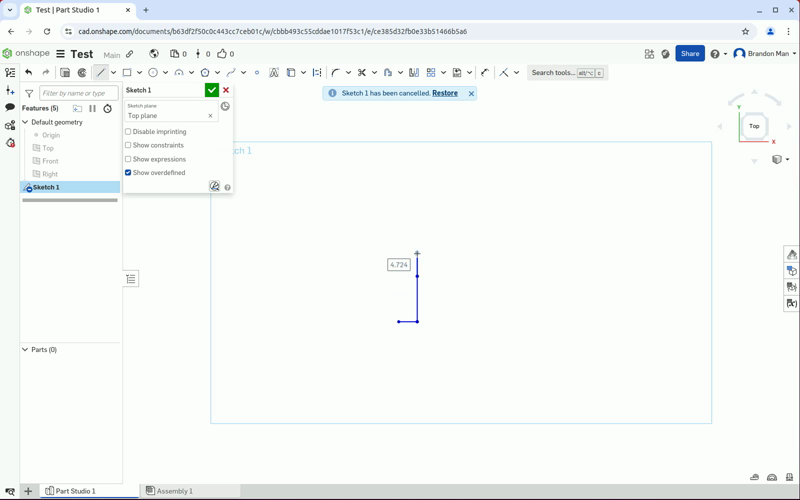
mouse_move(447, 253)
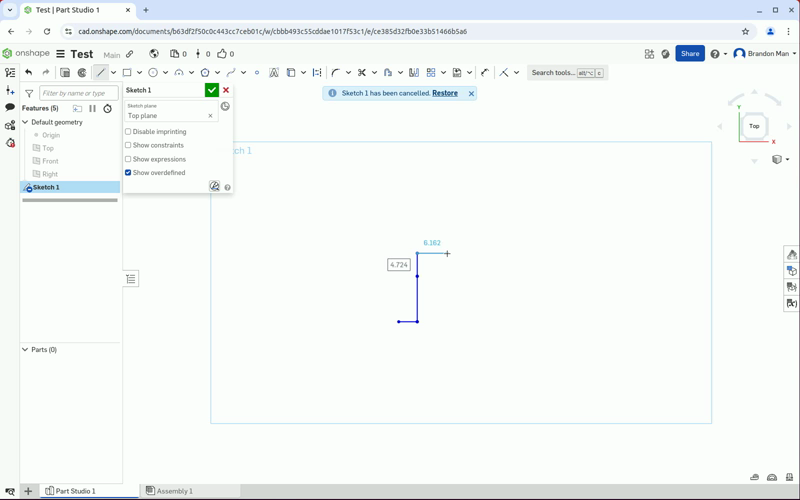
mouse_move(398, 253)
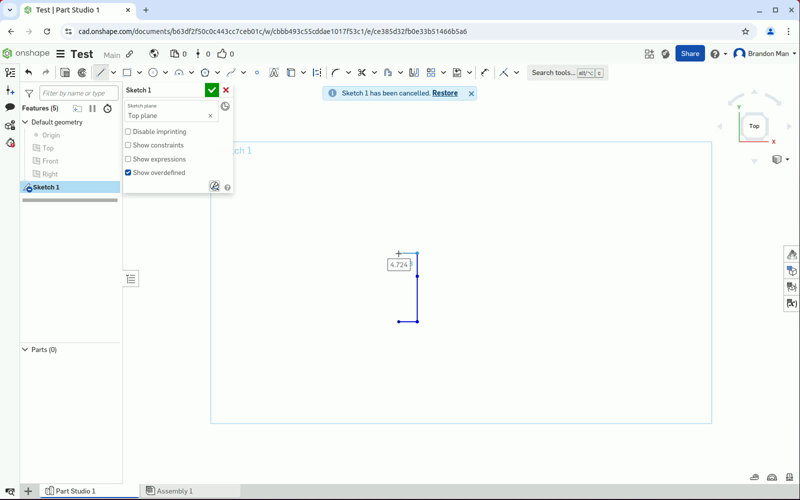
click(398, 253)
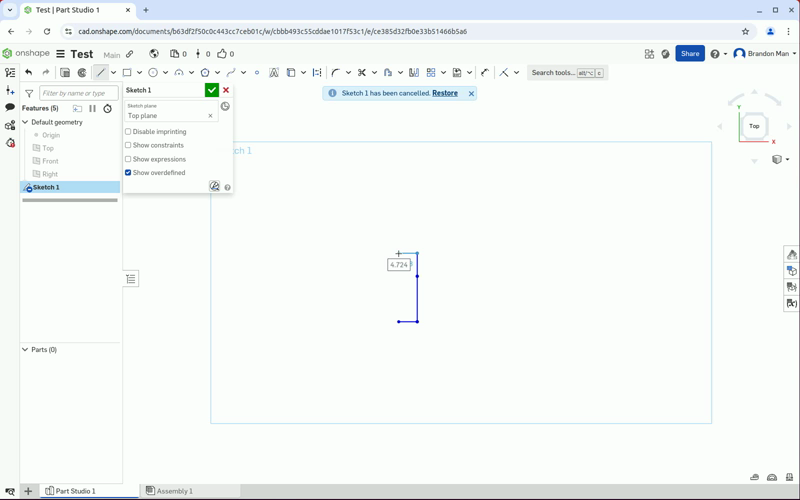
key_up(shift)
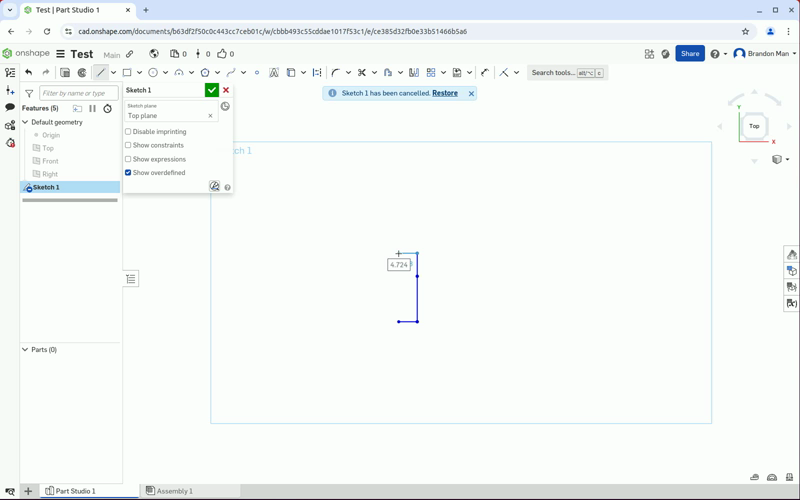
key_down(shift)
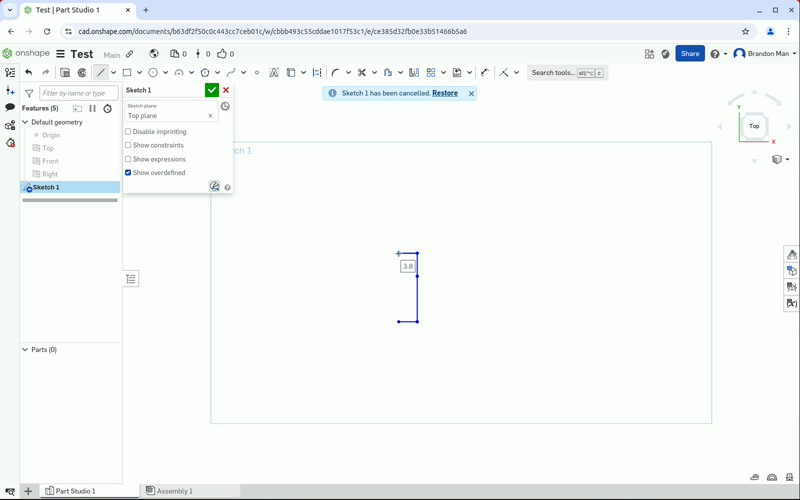
mouse_move(398, 321)
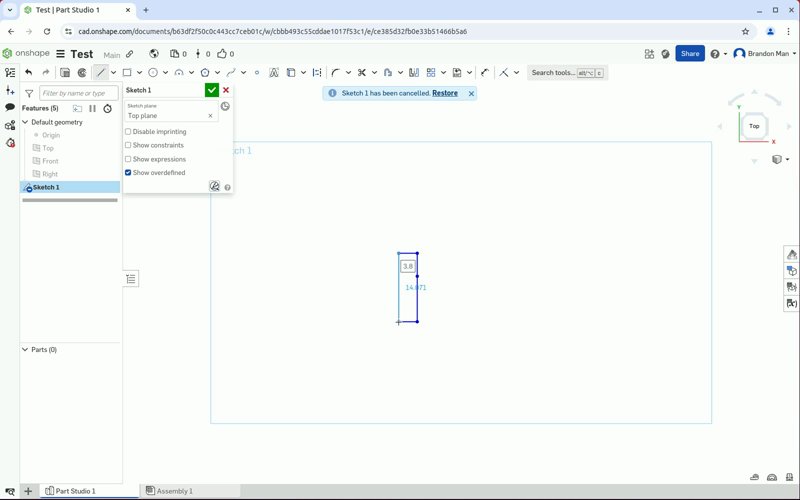
key_up(shift)
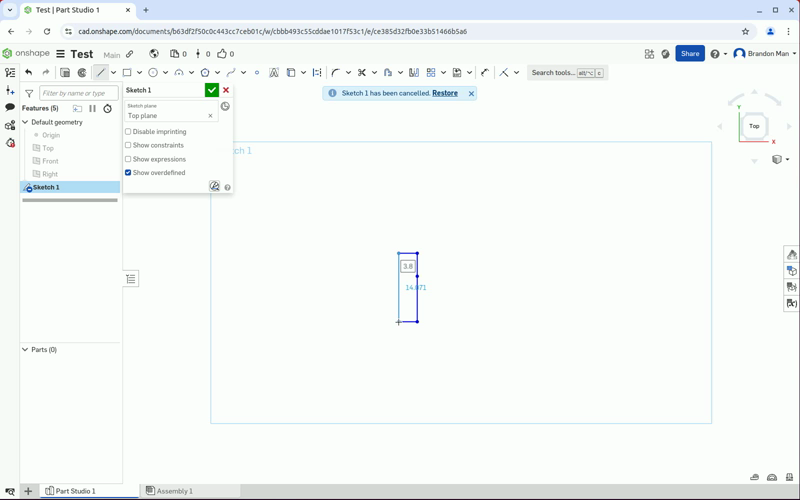
click(398, 321)
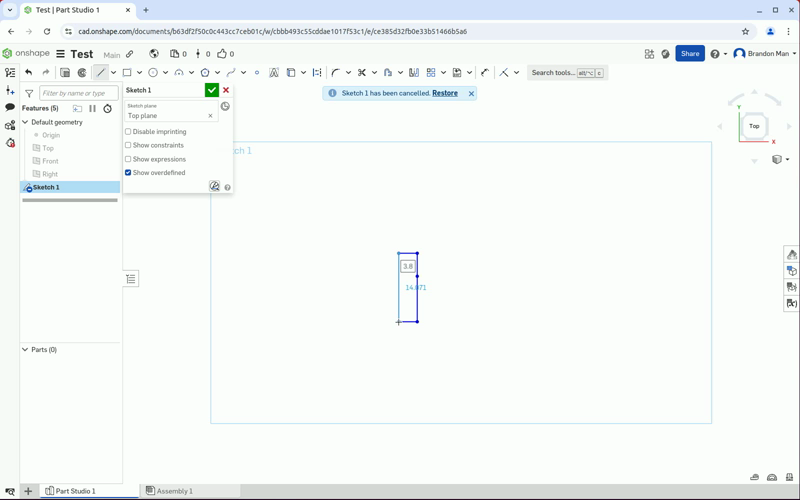
key(esc)
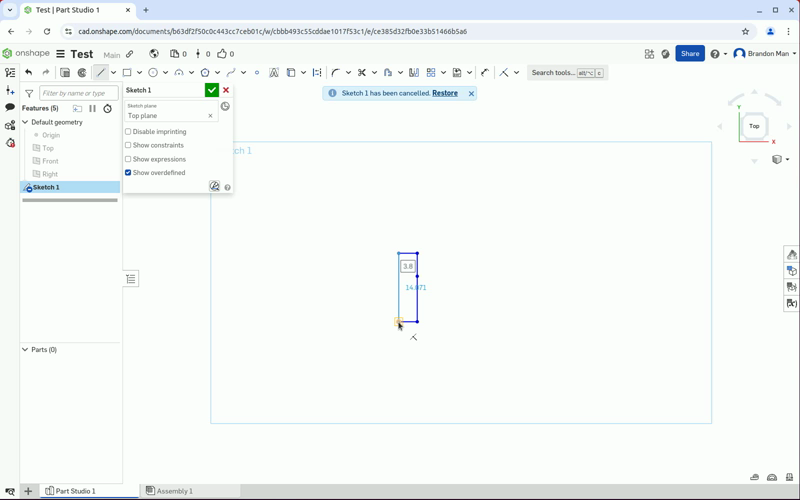
key(c)
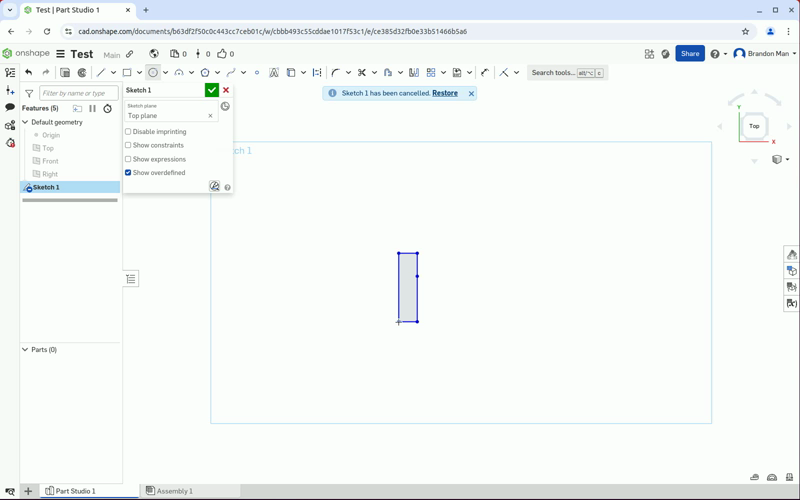
key_down(shift)
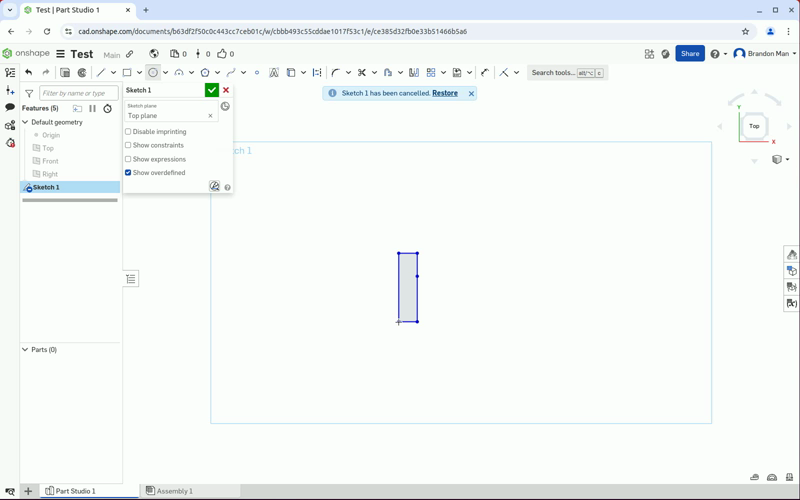
mouse_move(407, 300)
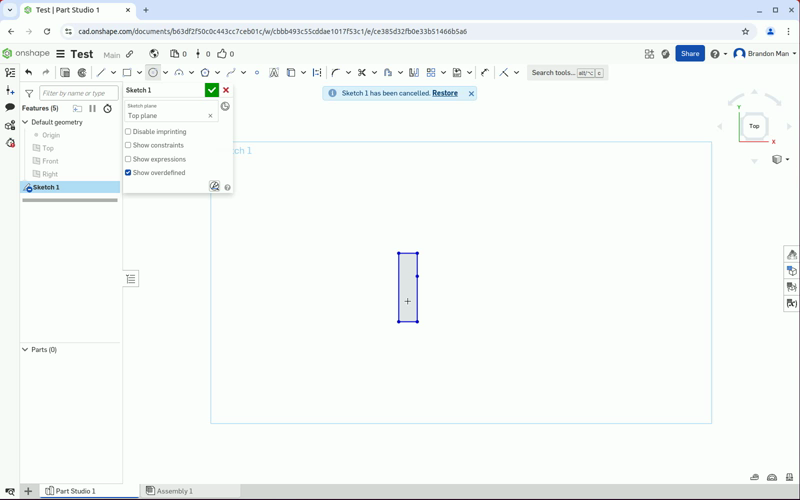
click(407, 300)
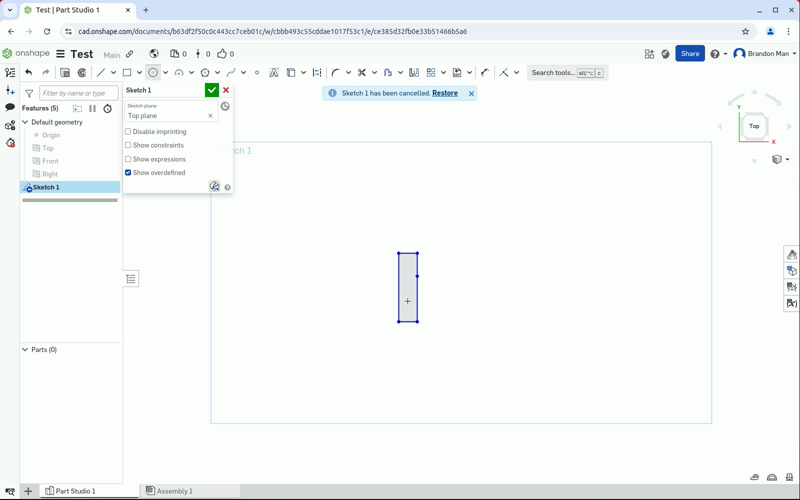
key_up(shift)
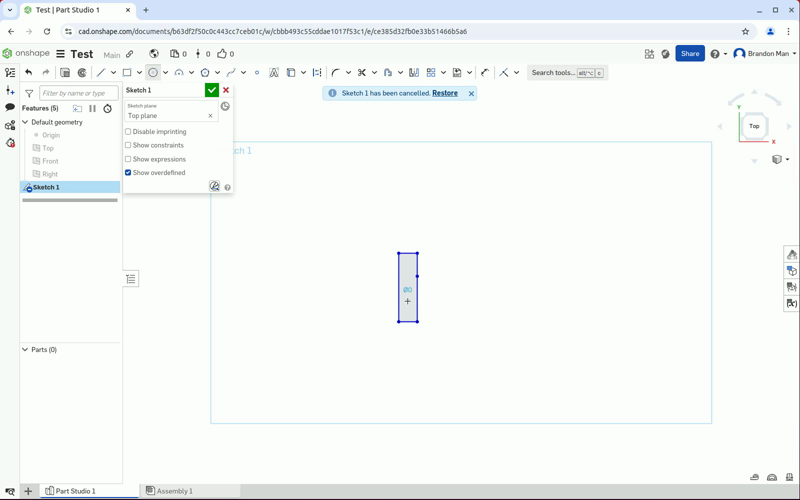
mouse_move(411, 300)
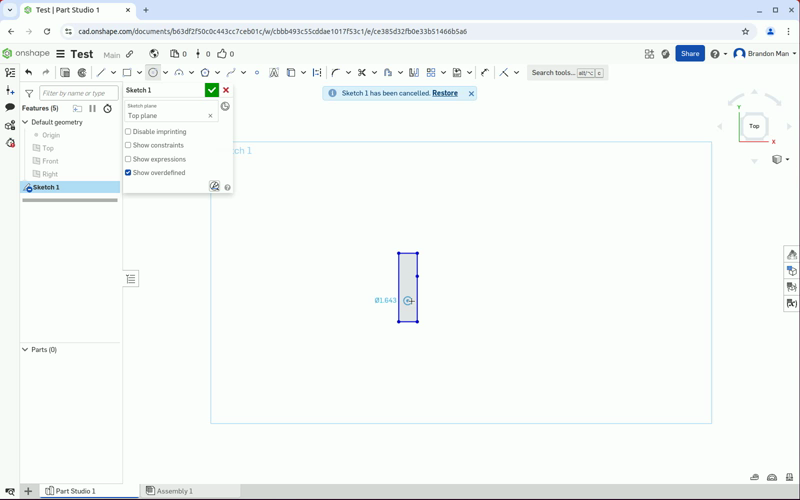
click(411, 300)
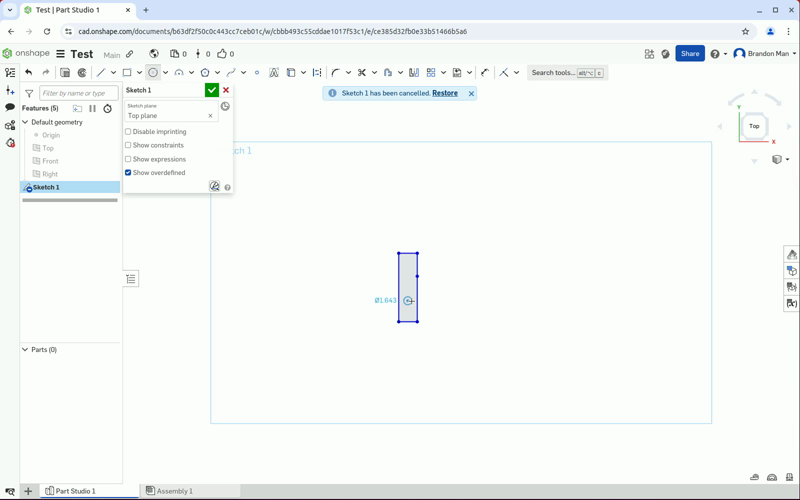
key(esc)
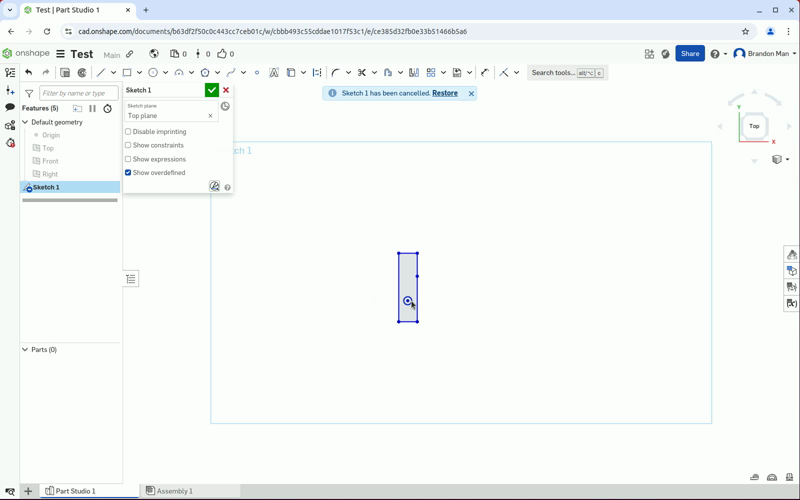
mouse_move(415, 267)
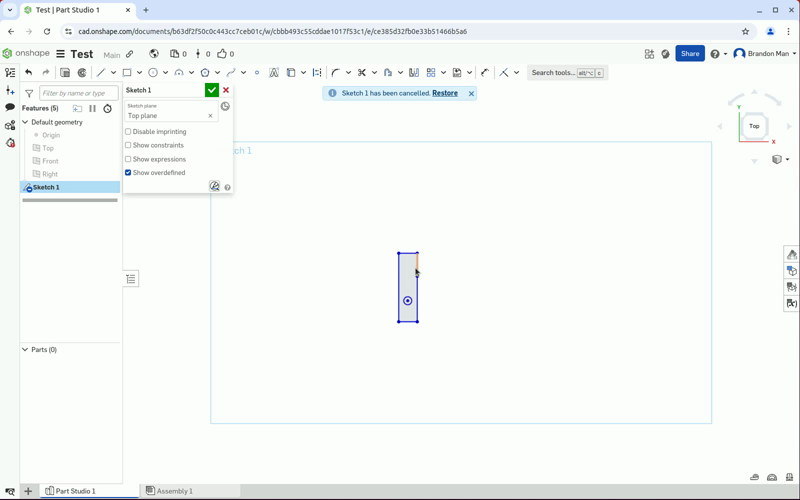
scroll(6)
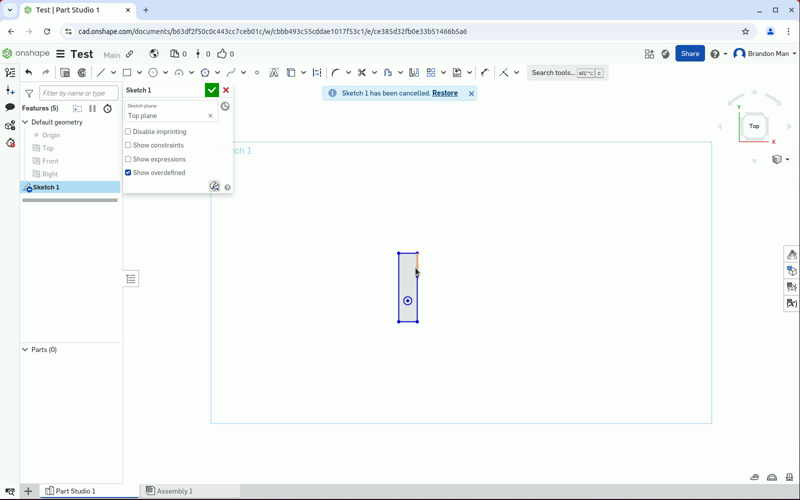
scroll(6)
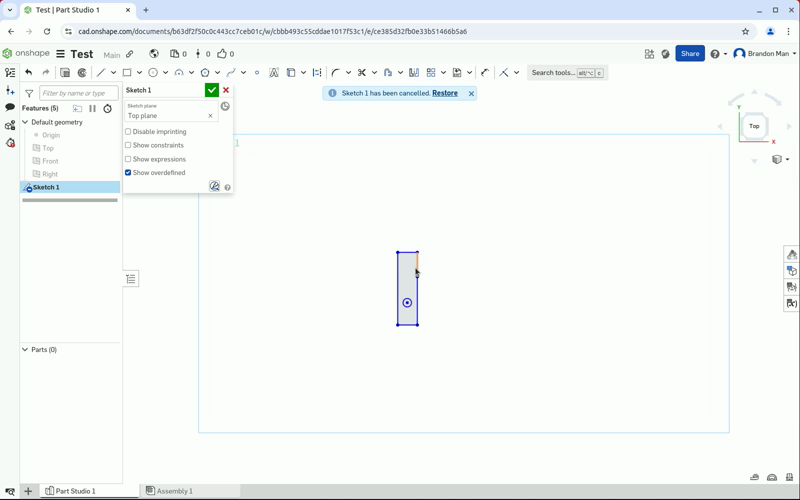
scroll(6)
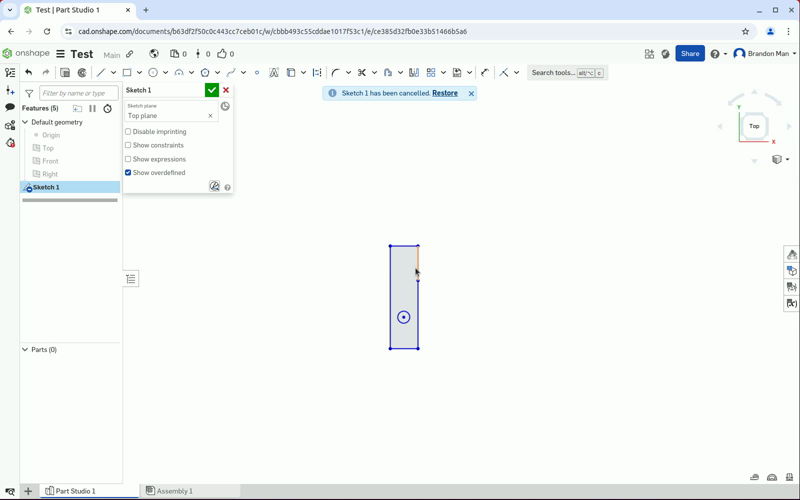
scroll(6)
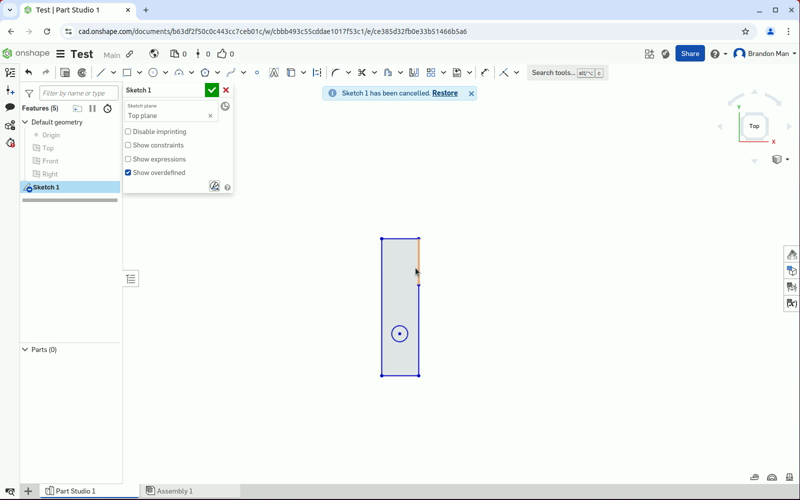
scroll(6)
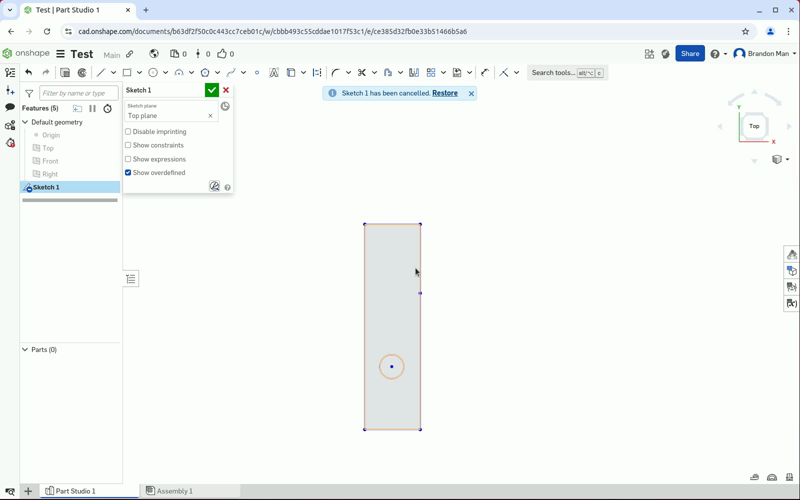
scroll(6)
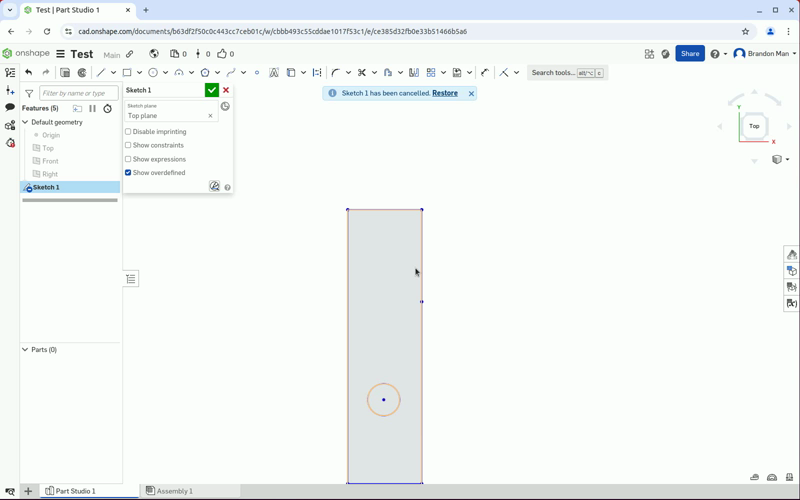
scroll(6)
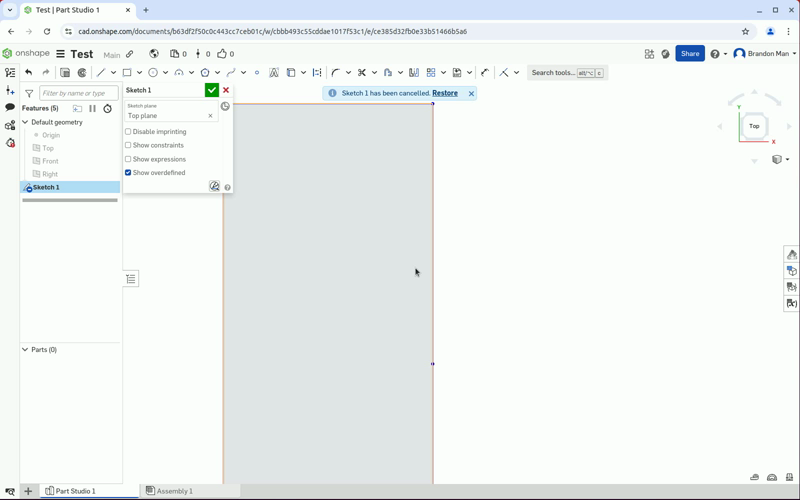
click(415, 267)
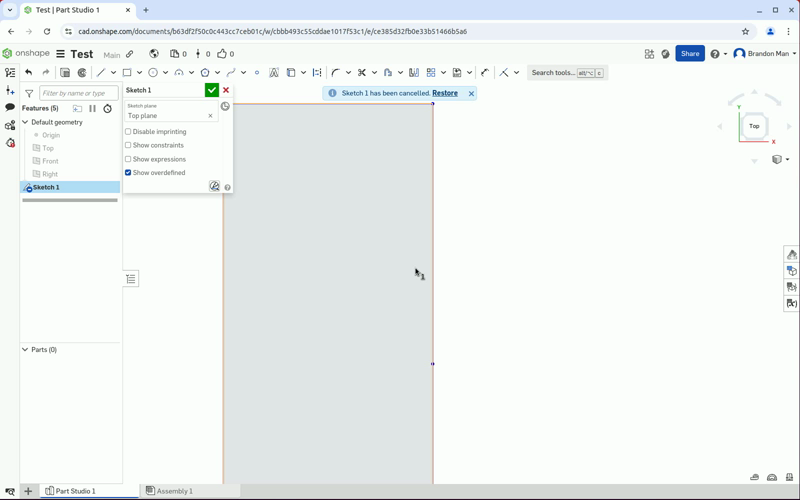
scroll(-6)
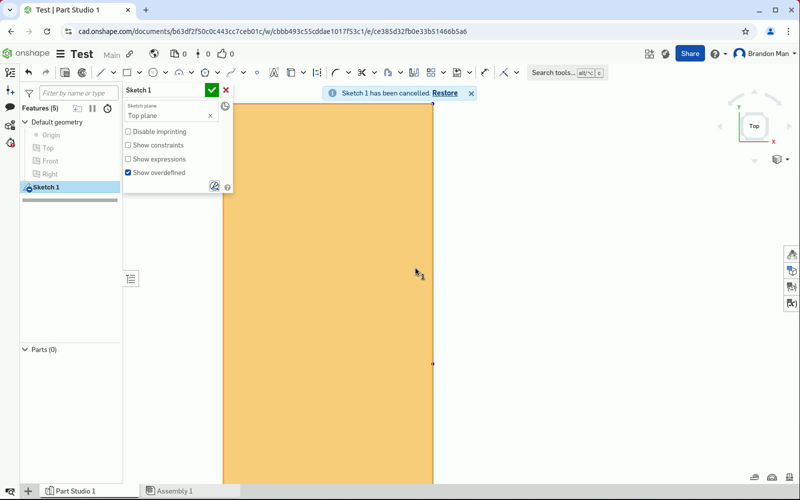
scroll(-6)
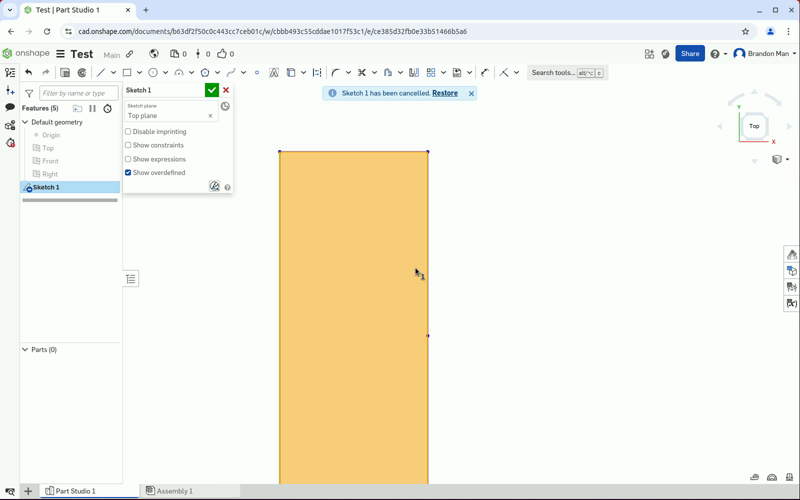
scroll(-6)
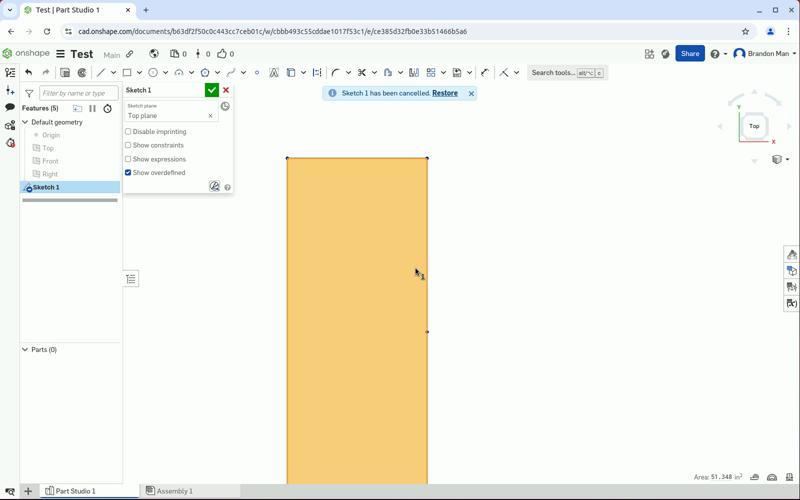
scroll(-6)
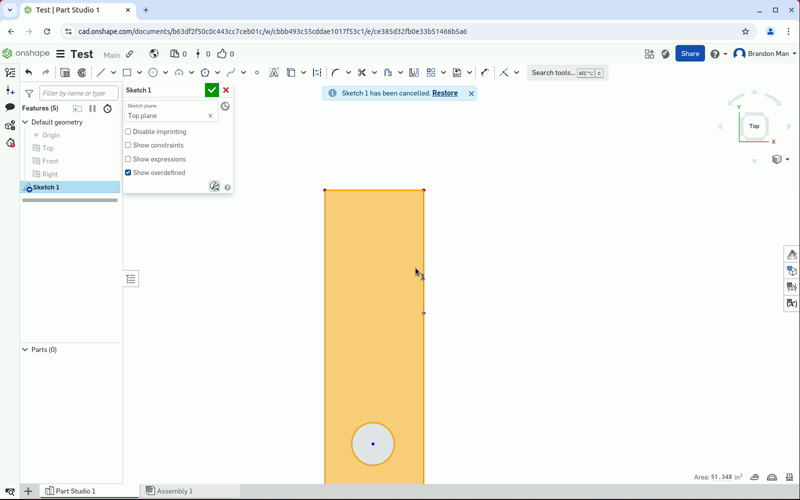
scroll(-6)
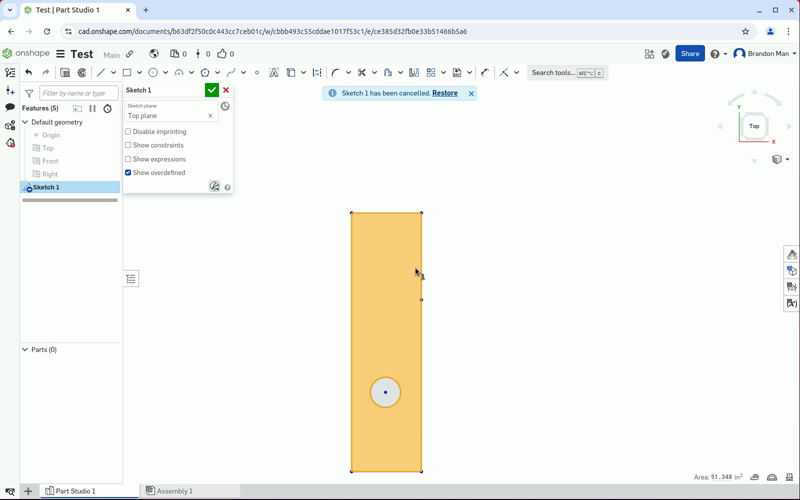
scroll(-6)
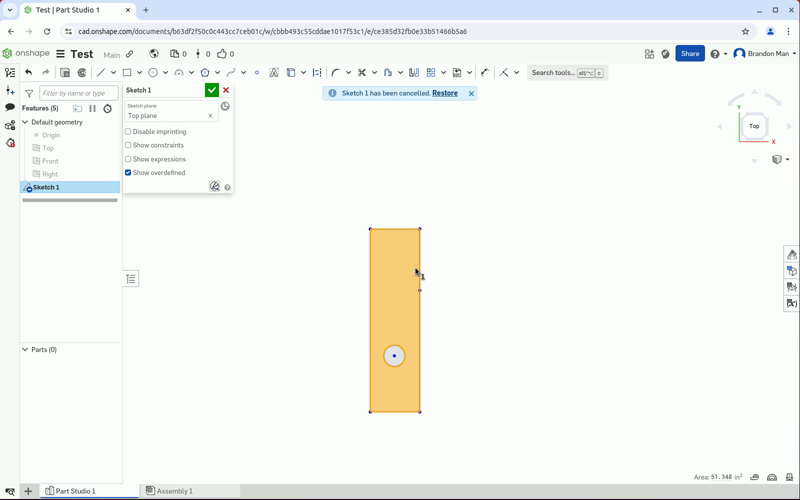
scroll(-6)
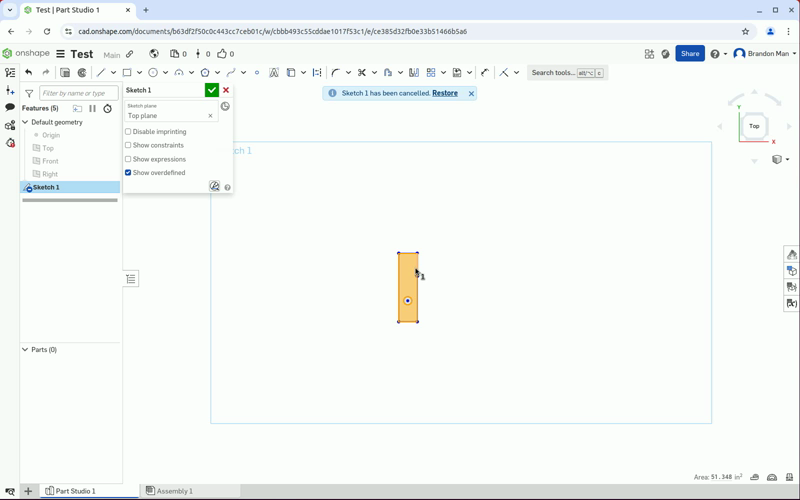
mouse_move(73, 352)
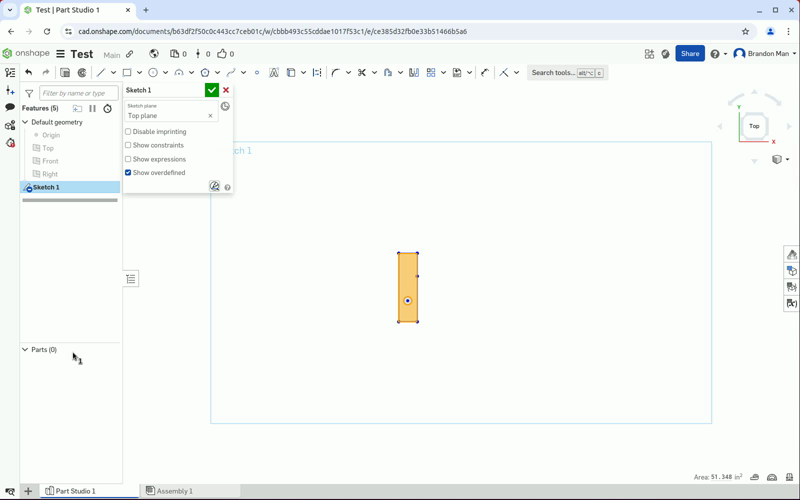
key(shift+y)
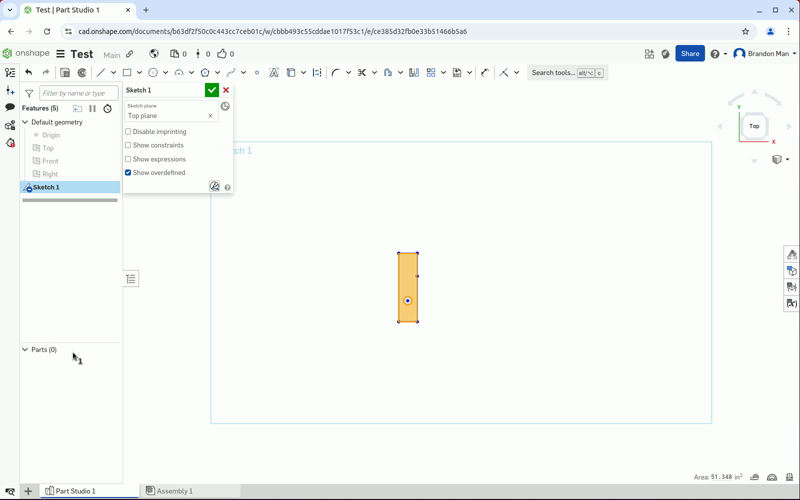
key(shift+e)
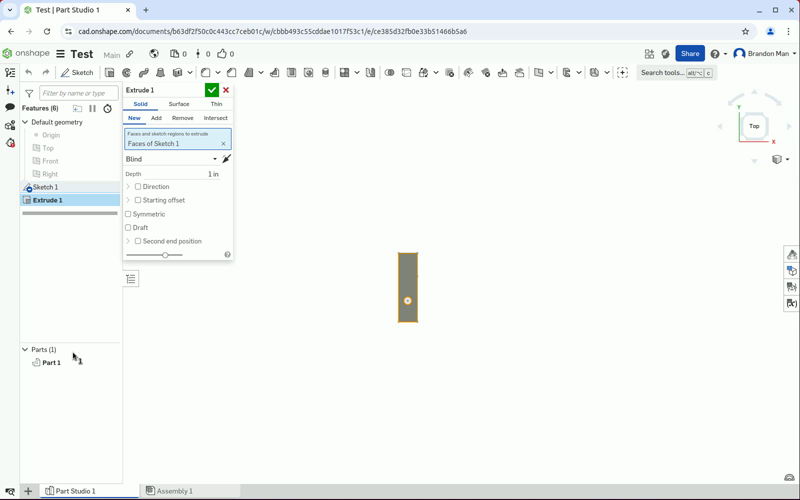
mouse_move(143, 106)
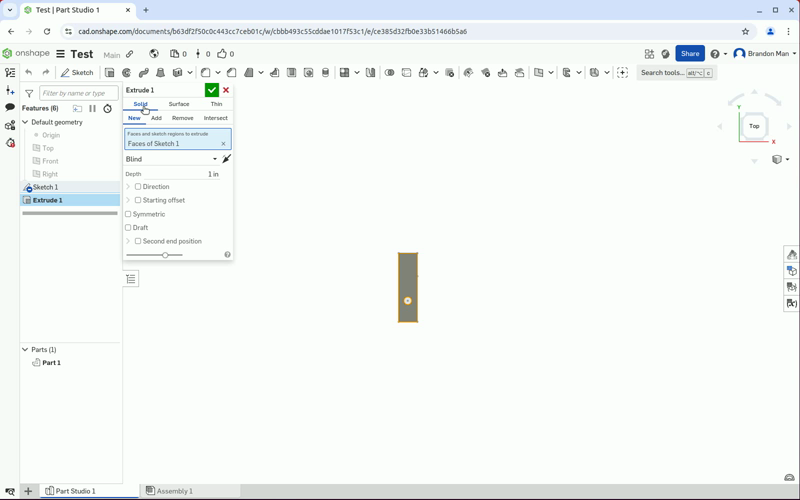
click(143, 106)
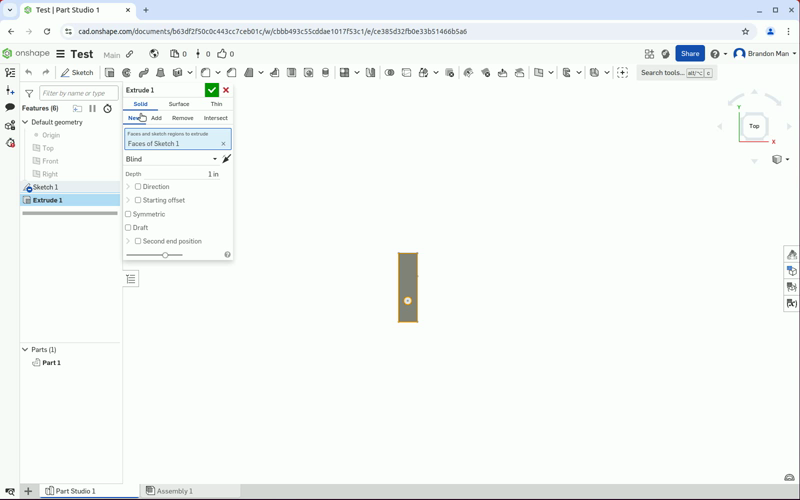
mouse_move(137, 120)
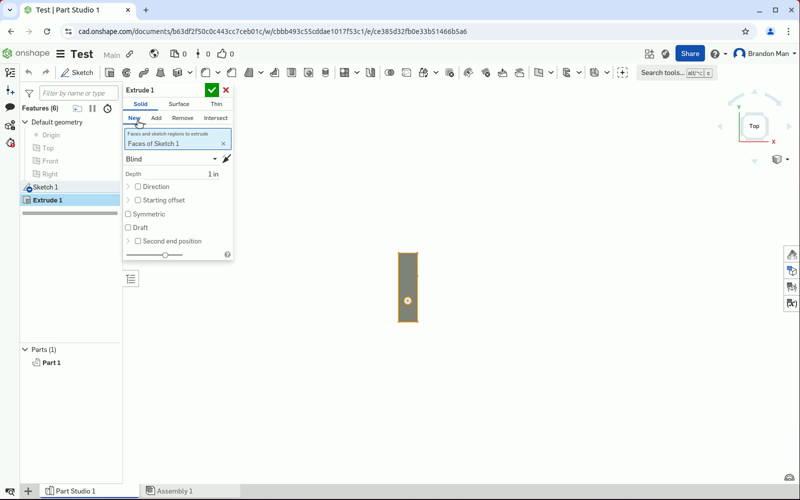
click(137, 120)
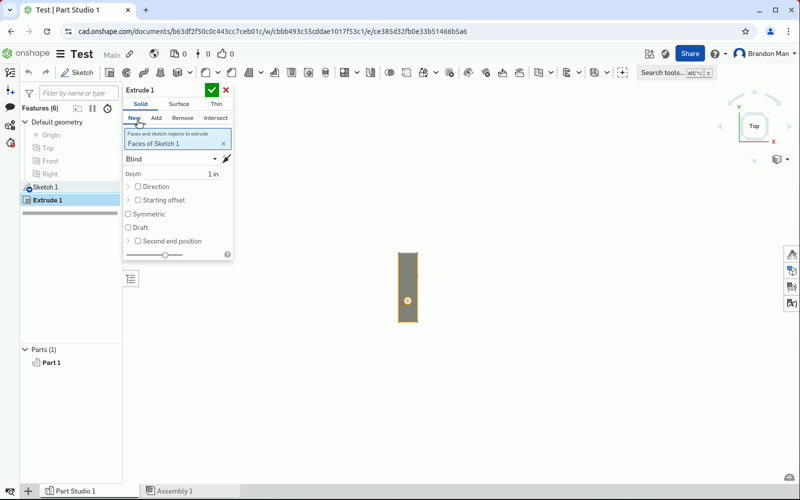
key(tab, 4)
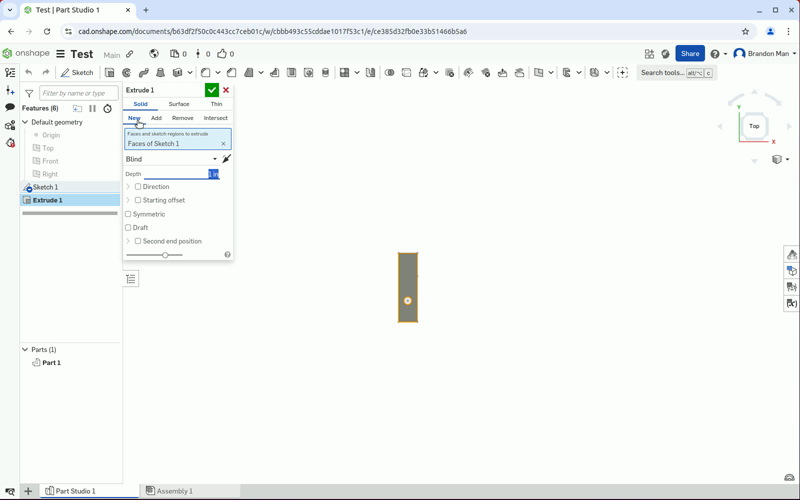
text(6.258)
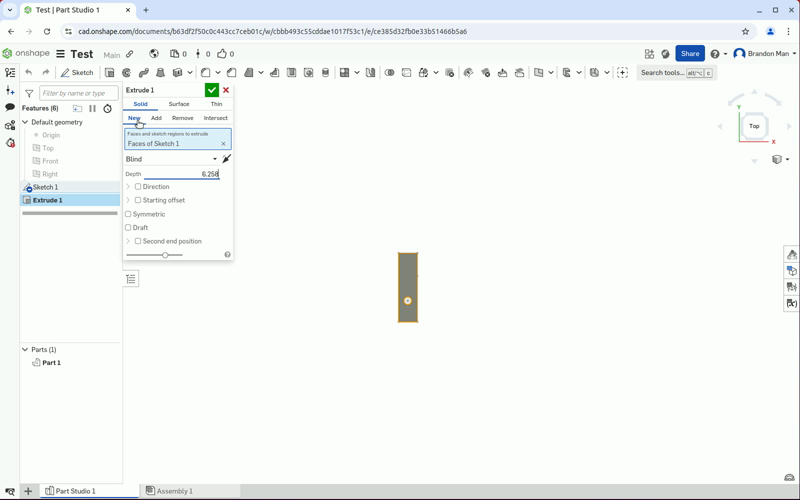
key(enter)
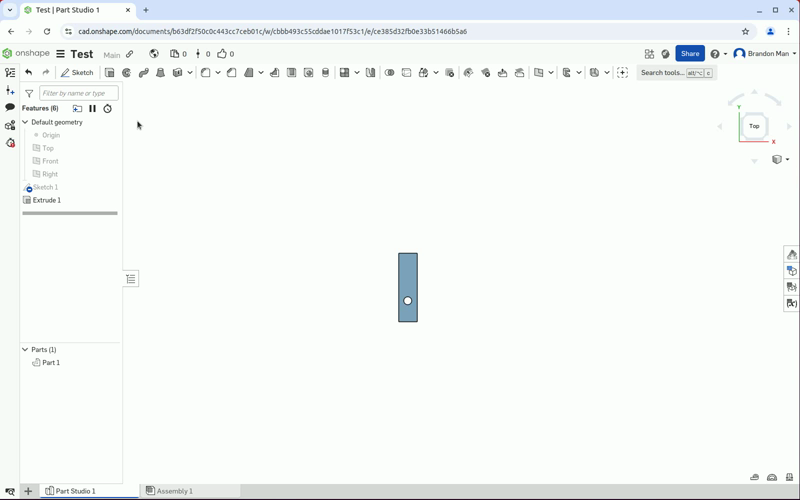
key(shift+h)
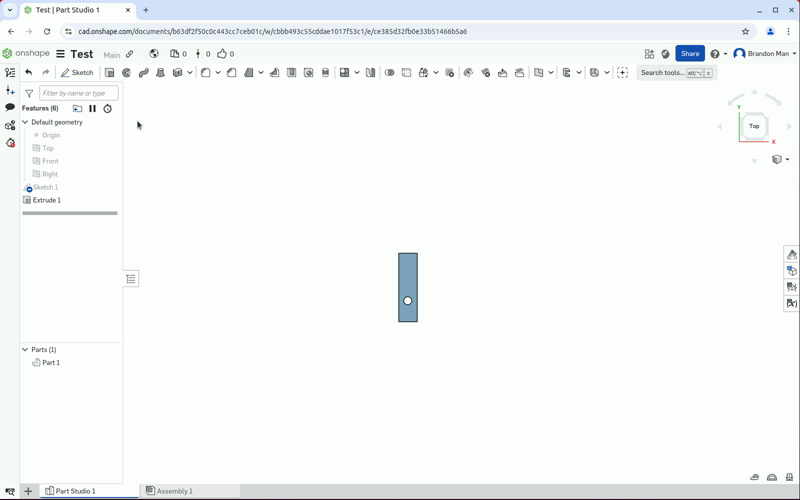
key(shift+h)
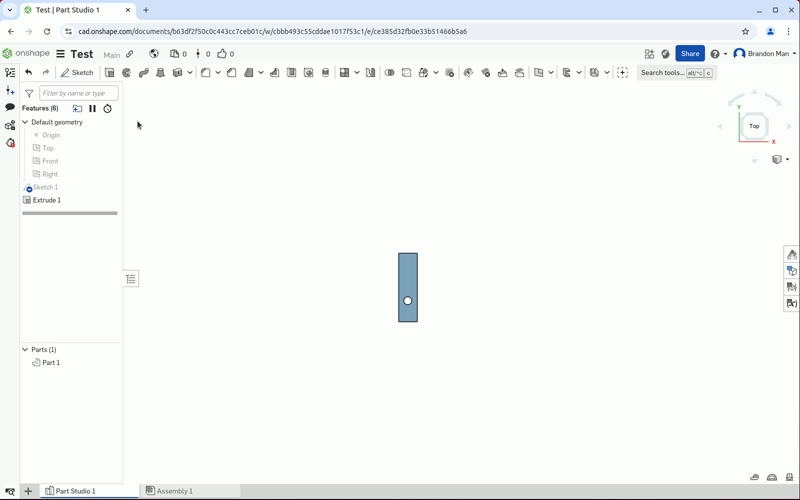
mouse_move(73, 189)
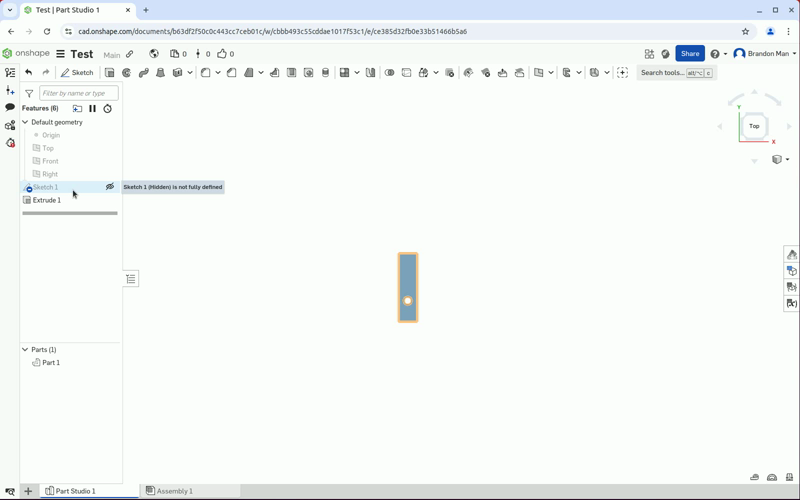
click(73, 189)
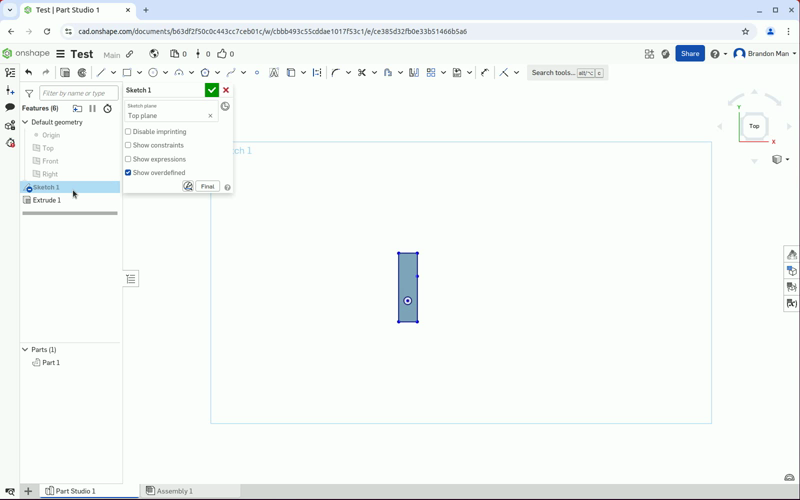
mouse_move(229, 92)
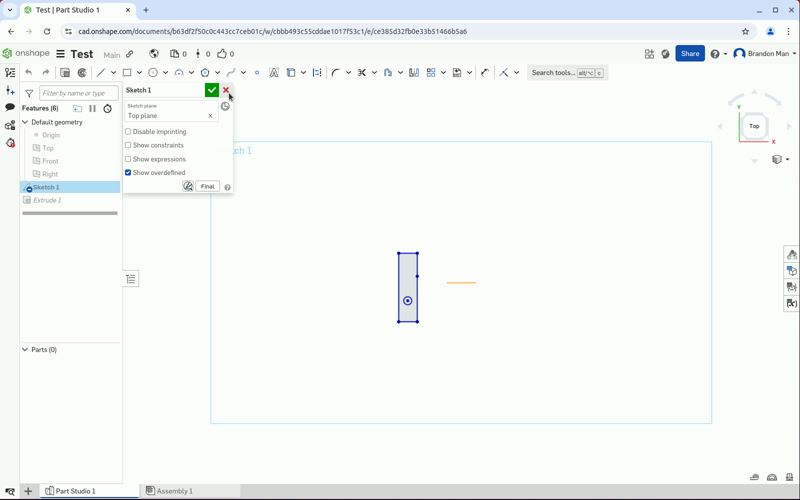
click(229, 92)
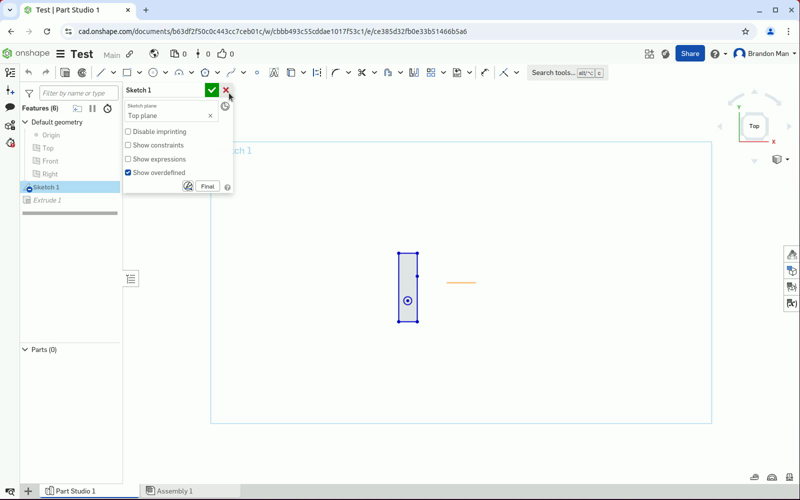
key(shift+s)
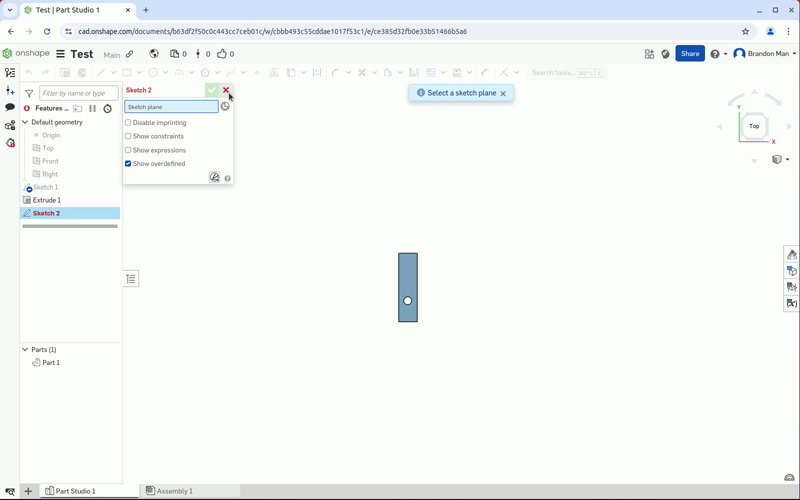
mouse_move(73, 150)
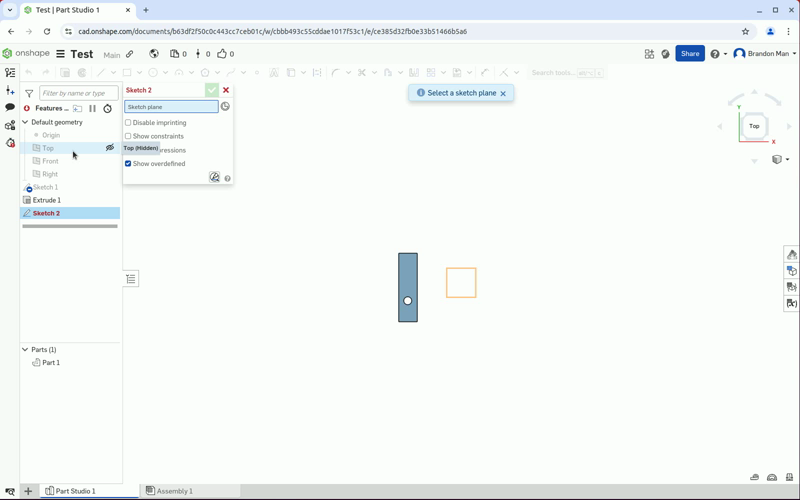
click(73, 150)
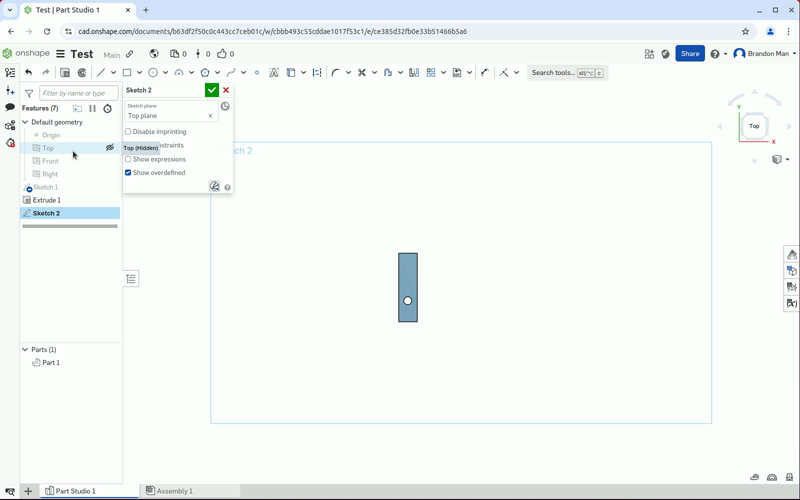
mouse_move(73, 352)
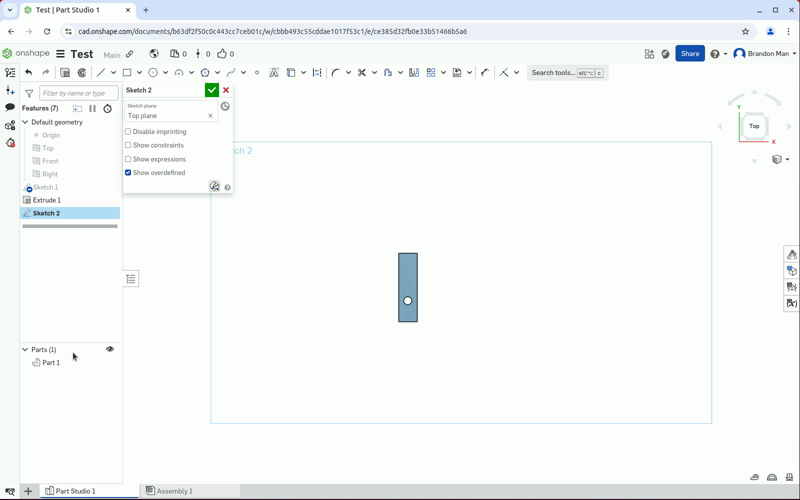
key(y)
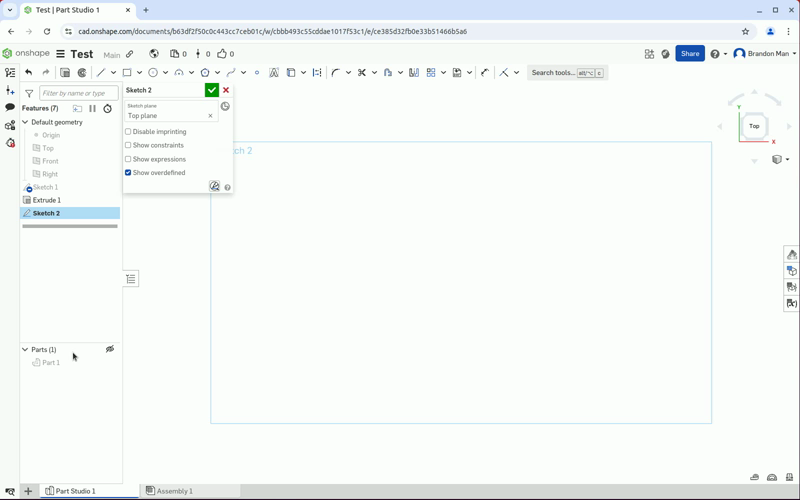
key(l)
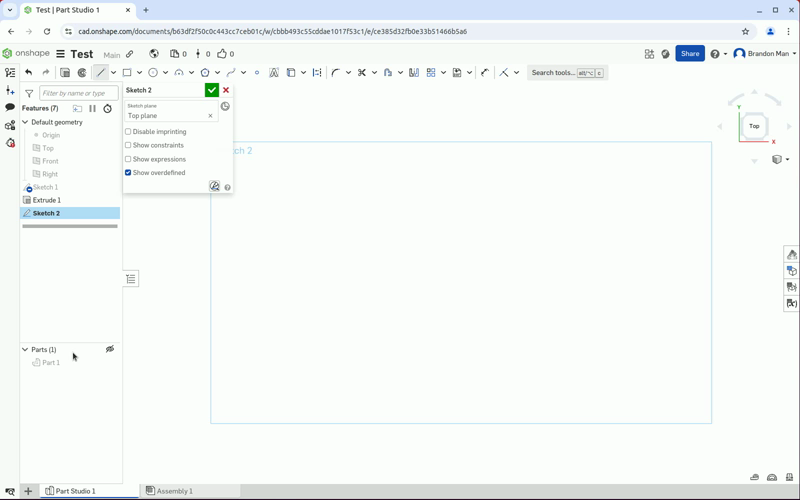
key_down(shift)
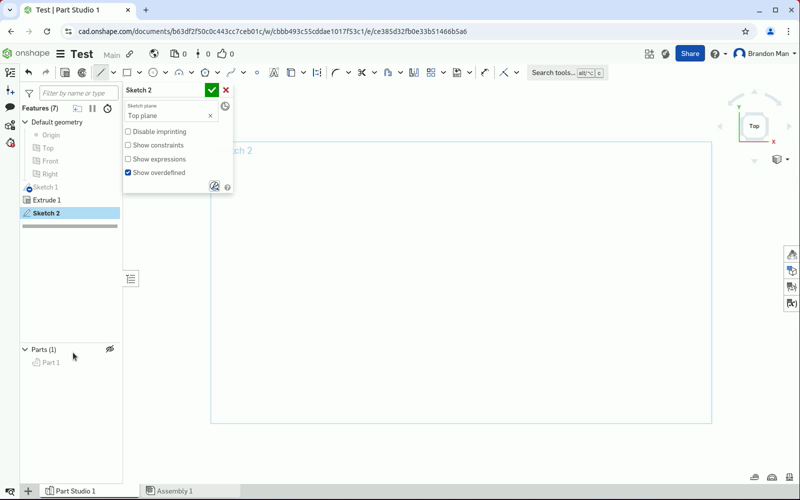
mouse_move(504, 321)
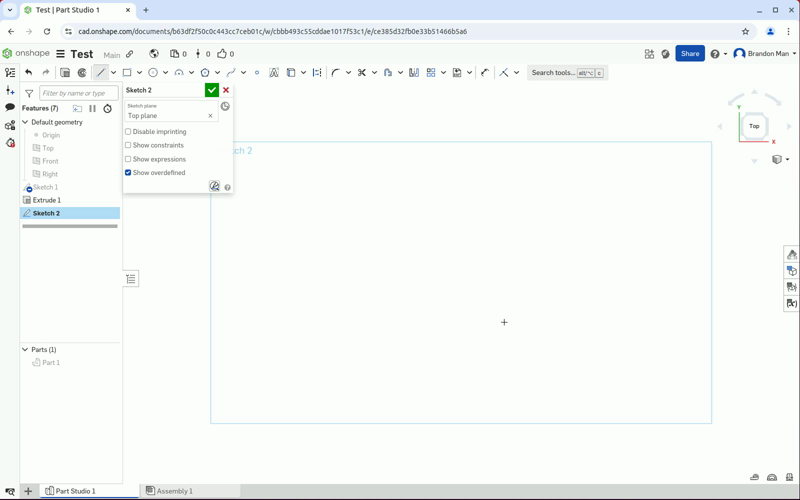
click(504, 321)
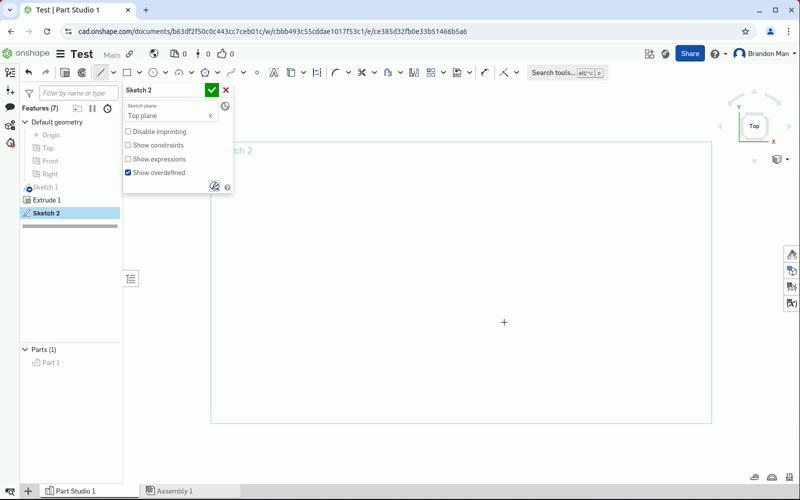
key_up(shift)
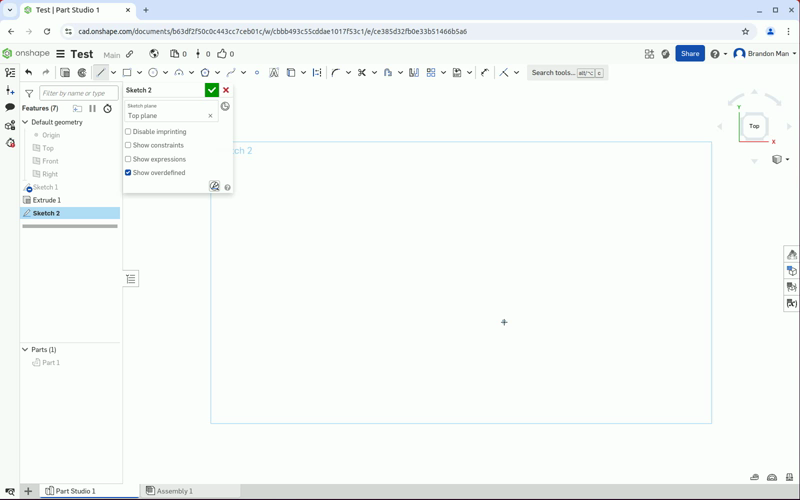
key_down(shift)
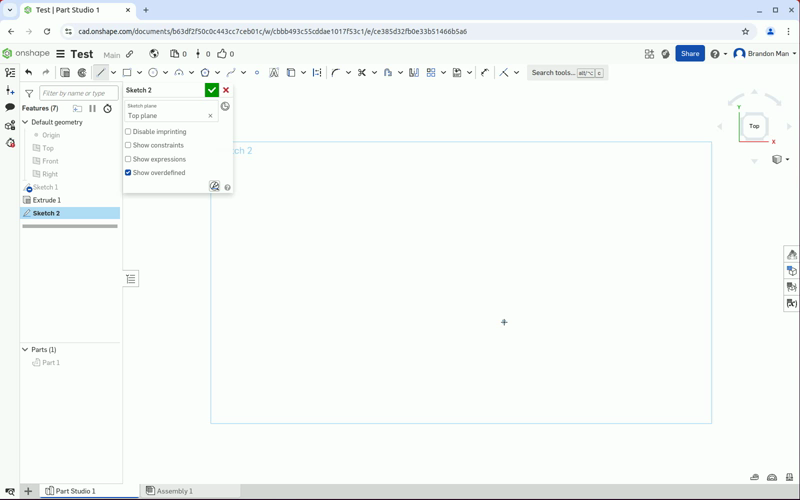
mouse_move(534, 321)
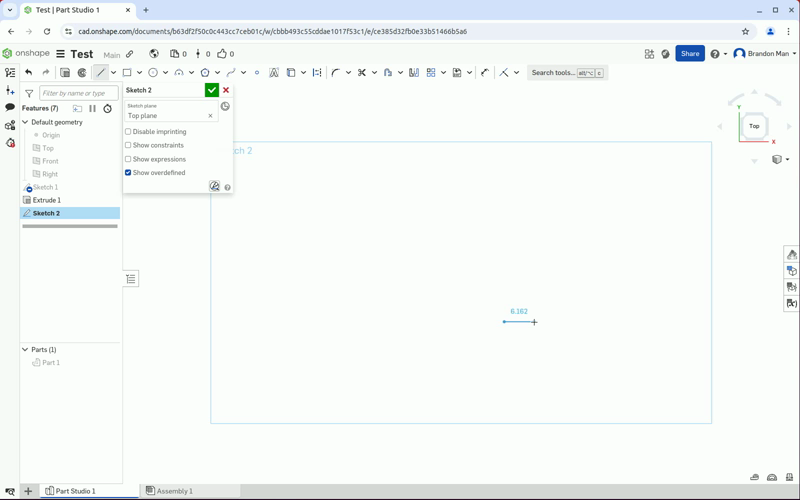
mouse_move(522, 321)
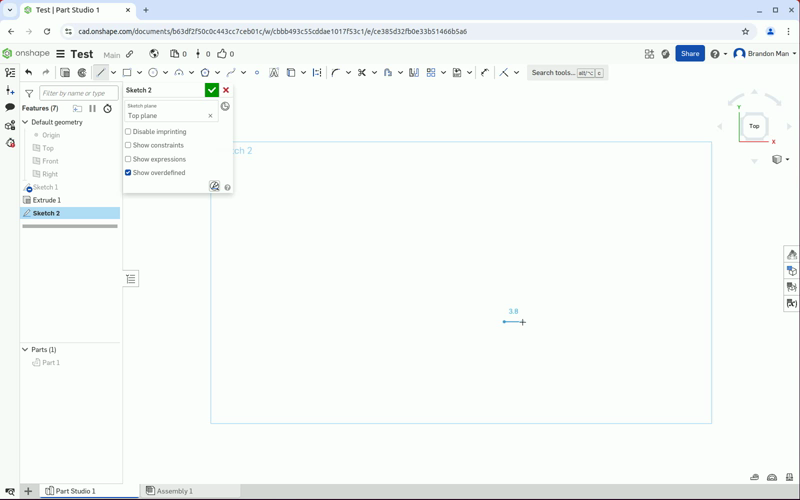
click(522, 321)
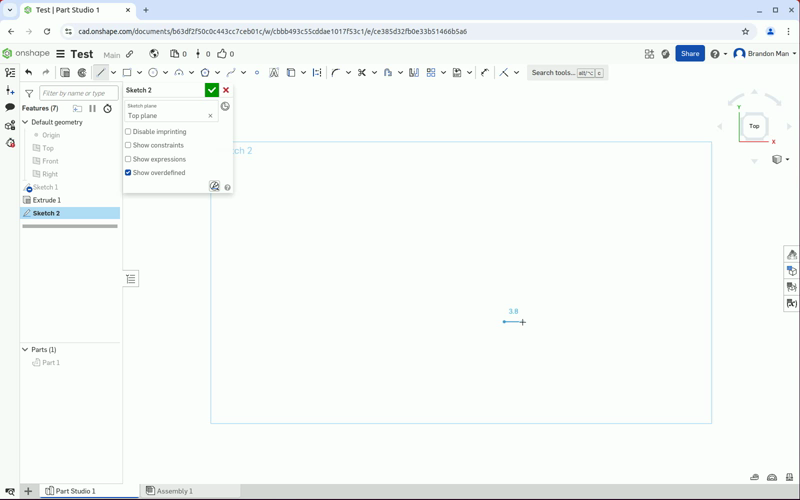
key_up(shift)
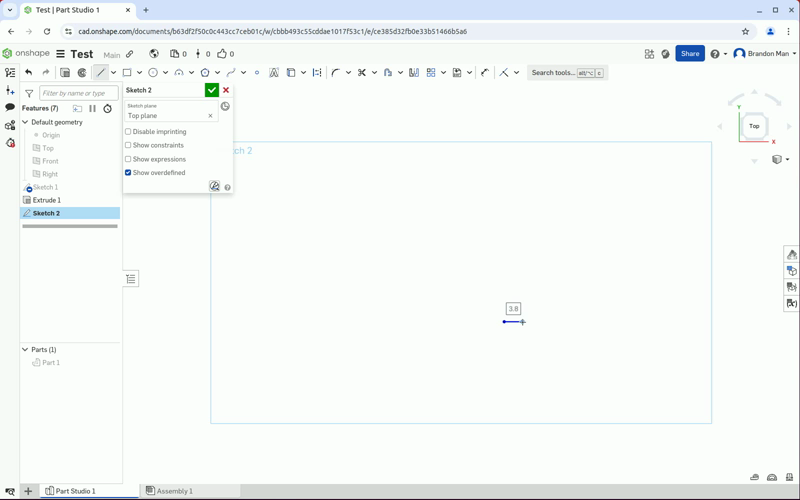
key_down(shift)
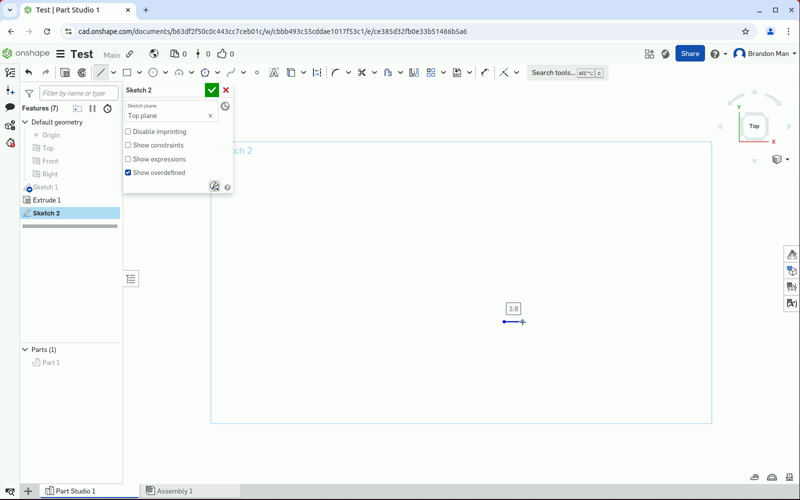
mouse_move(522, 253)
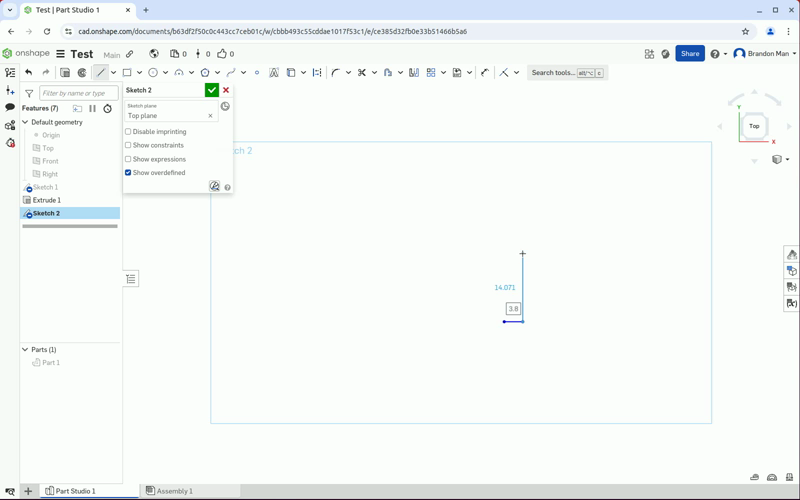
click(522, 253)
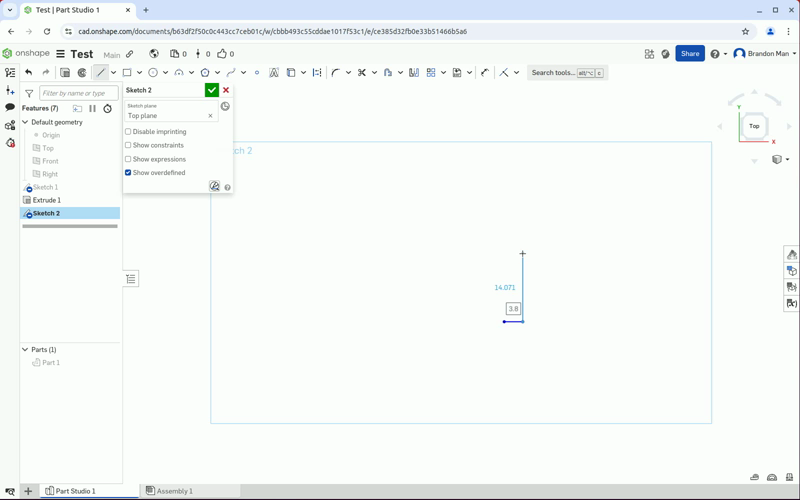
key_up(shift)
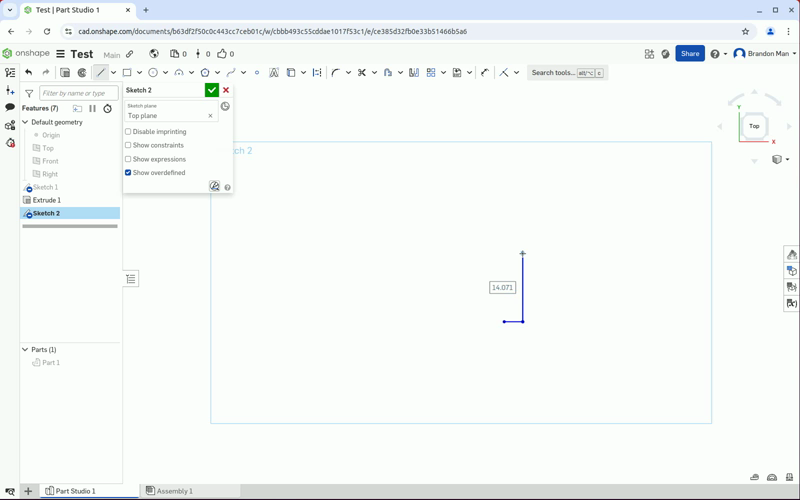
key_down(shift)
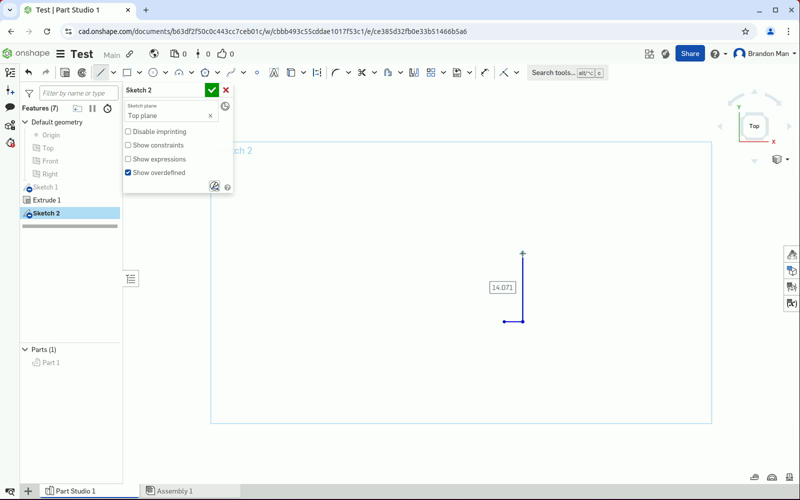
mouse_move(552, 253)
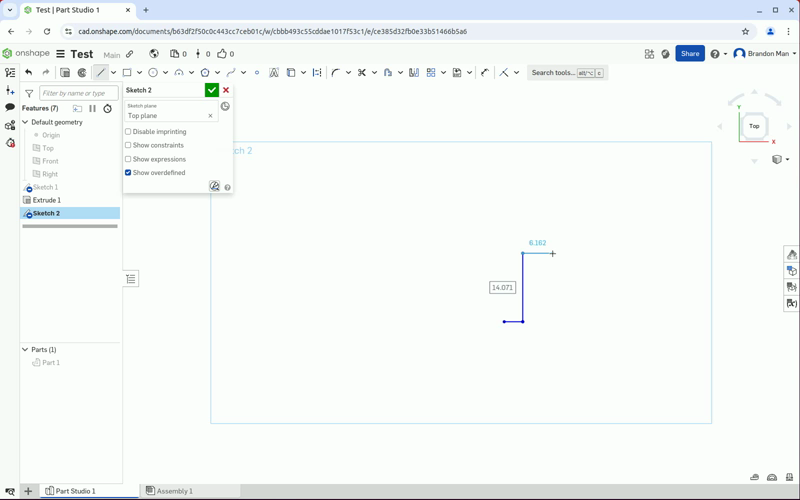
mouse_move(504, 253)
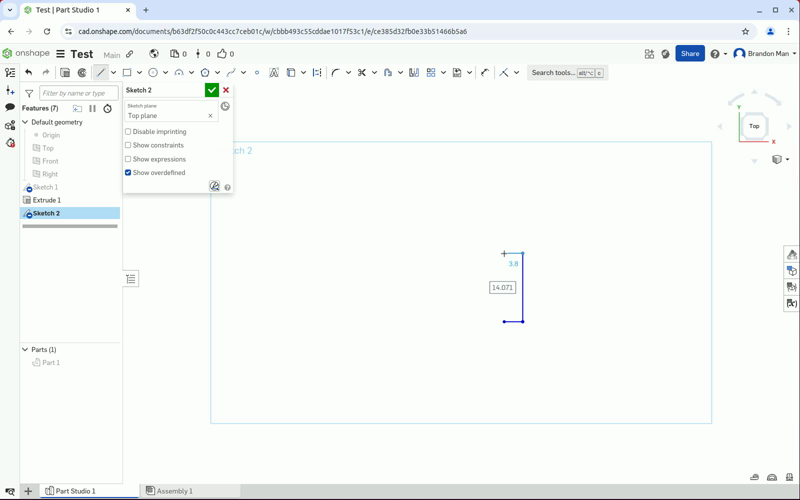
click(504, 253)
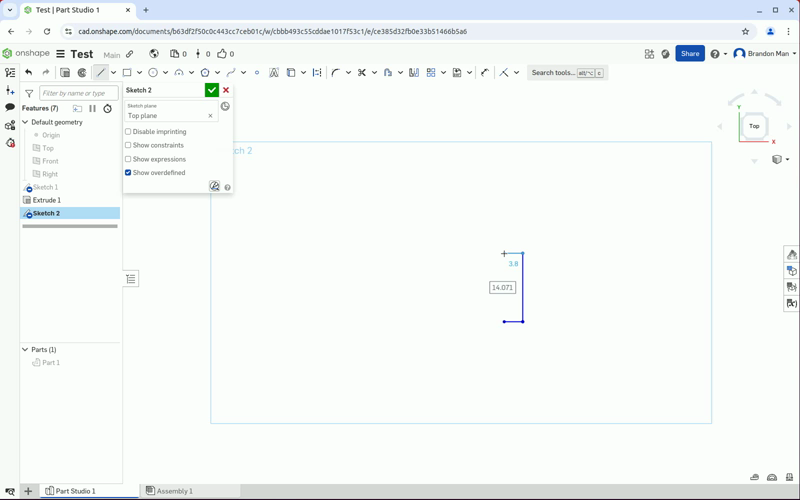
key_up(shift)
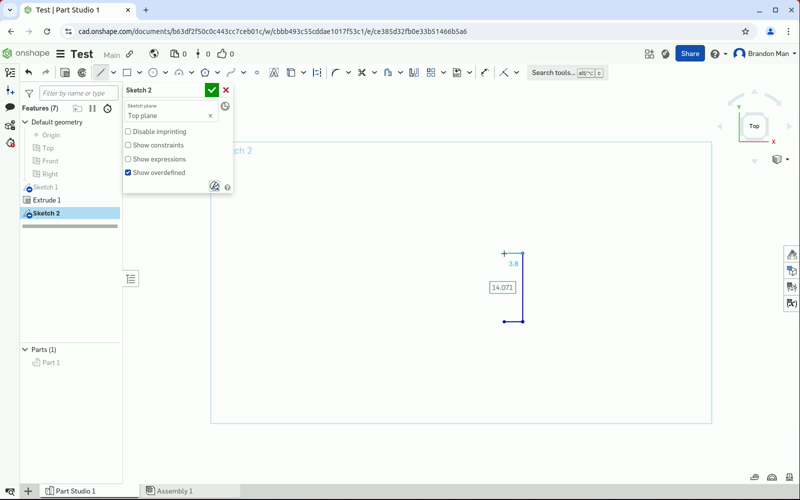
key_down(shift)
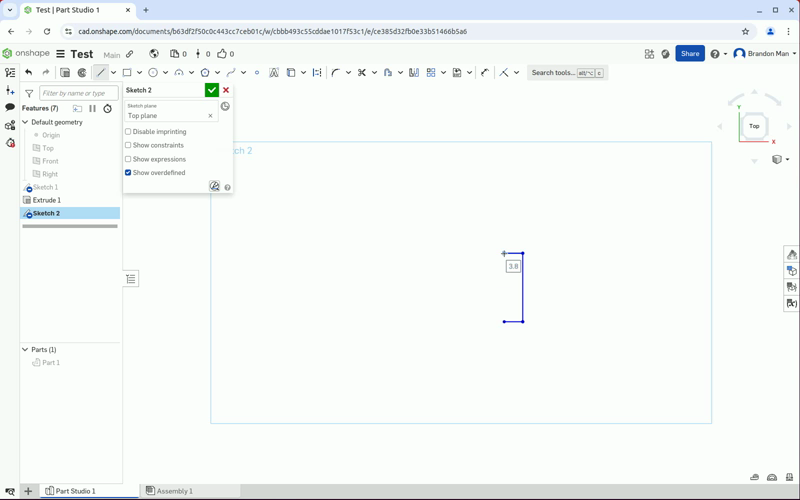
mouse_move(534, 253)
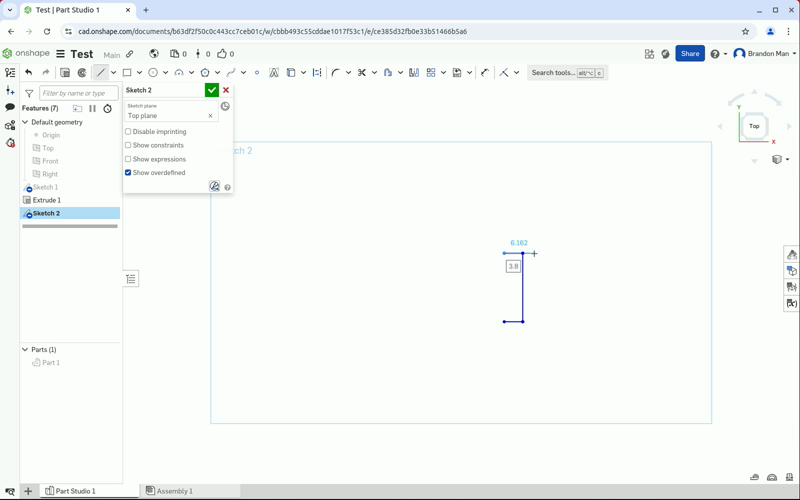
mouse_move(504, 276)
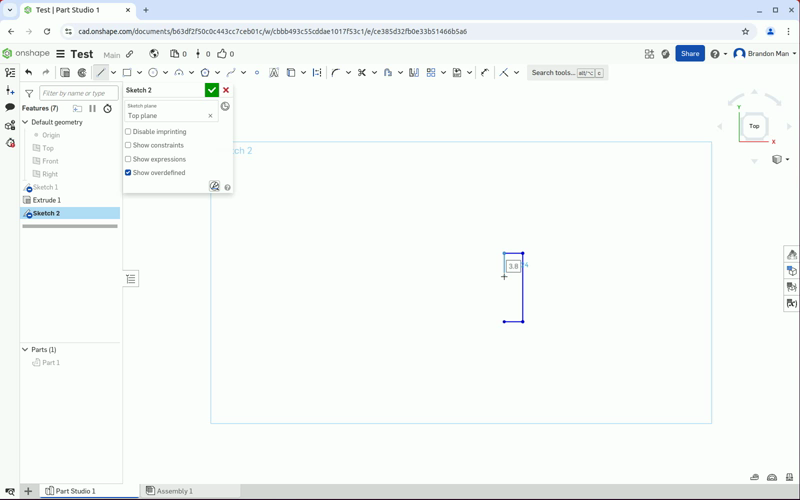
click(504, 276)
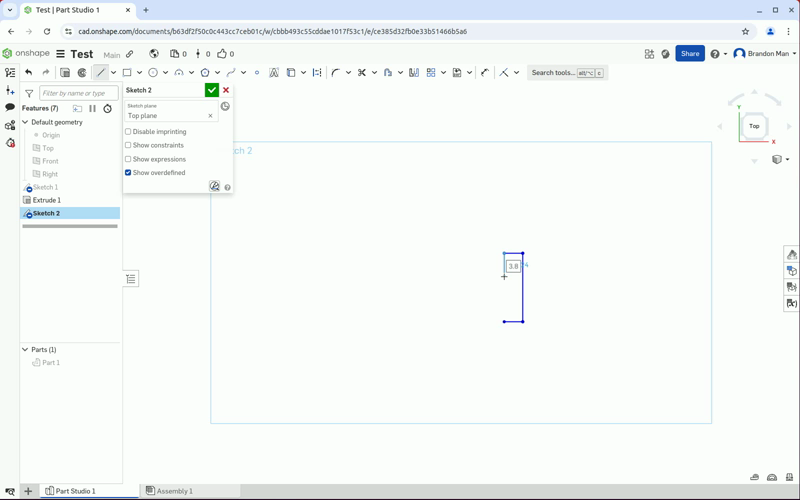
key_up(shift)
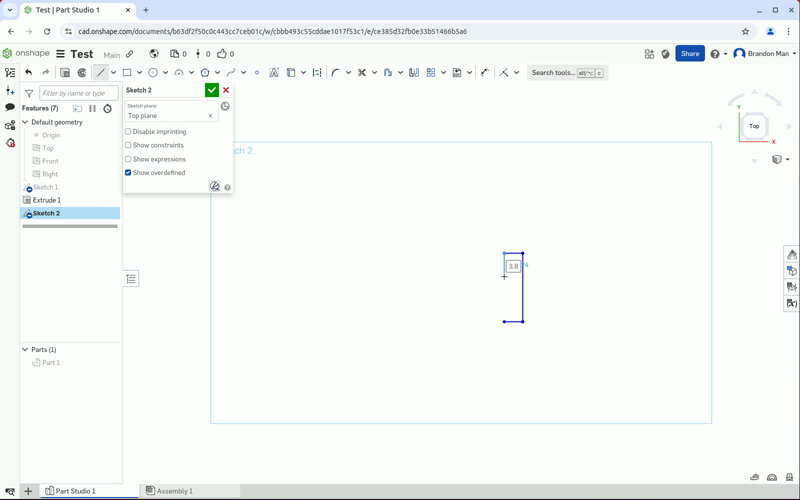
mouse_move(534, 276)
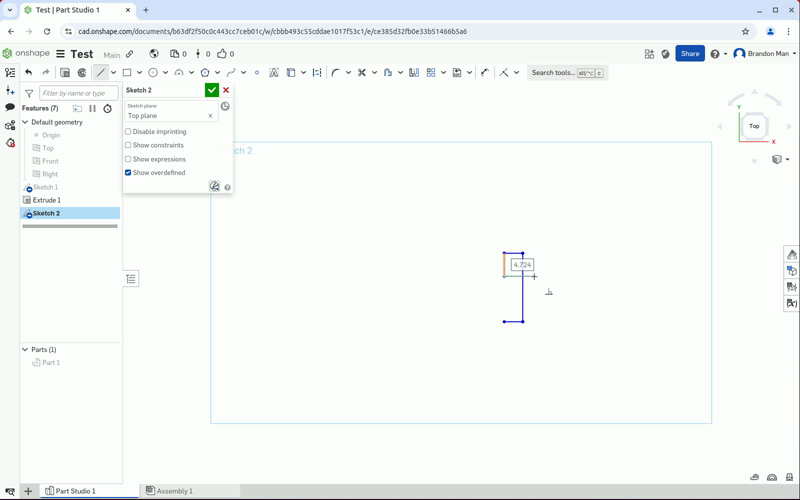
key_down(shift)
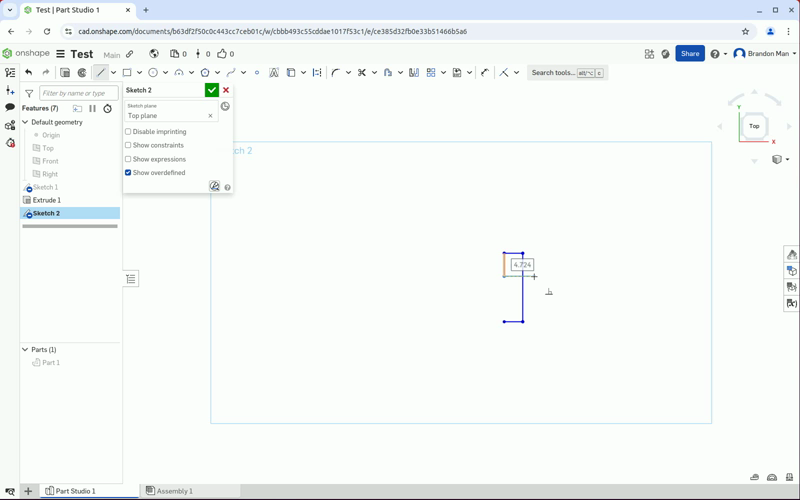
mouse_move(504, 321)
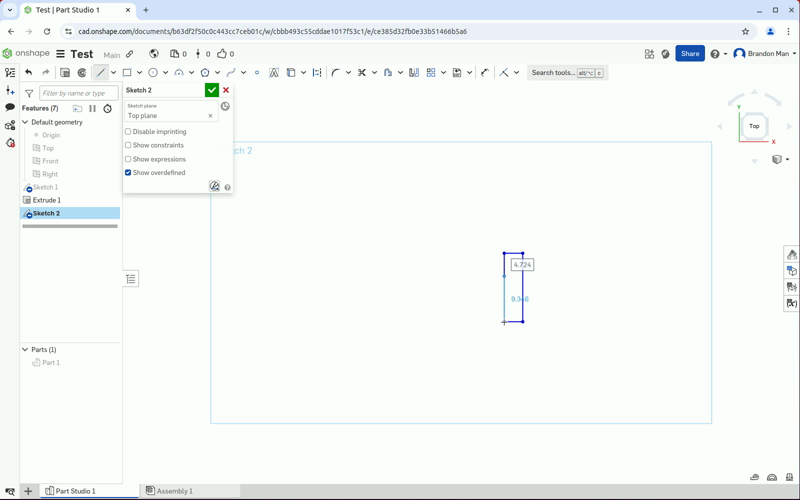
key_up(shift)
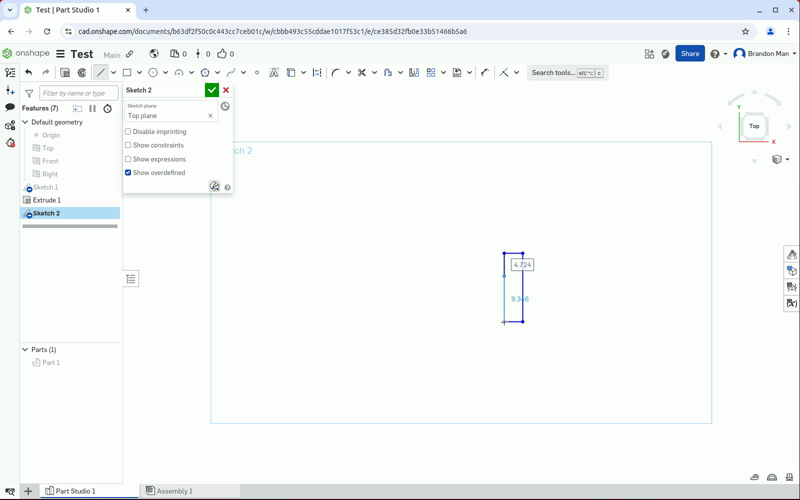
click(504, 321)
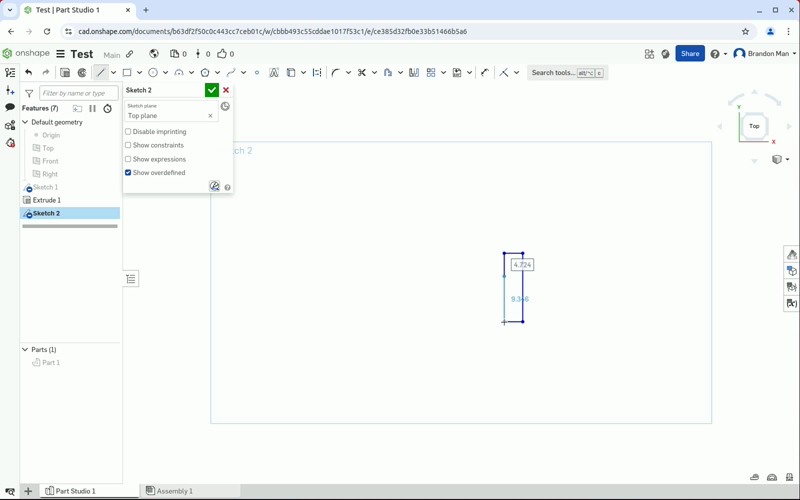
key(esc)
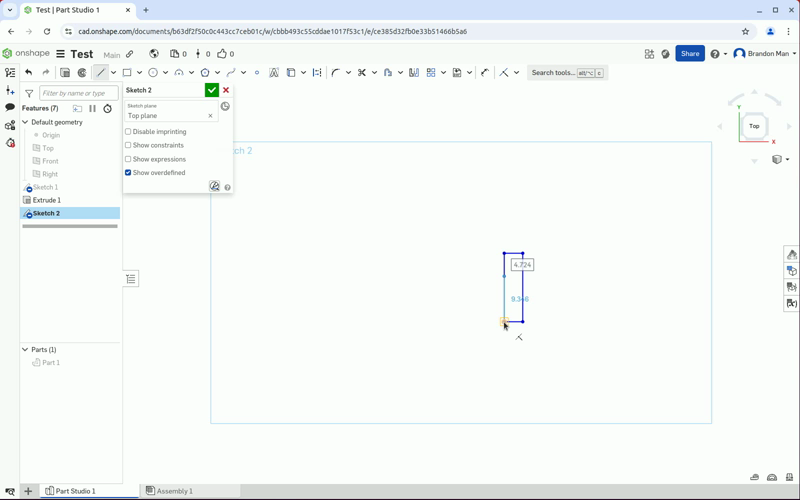
key(c)
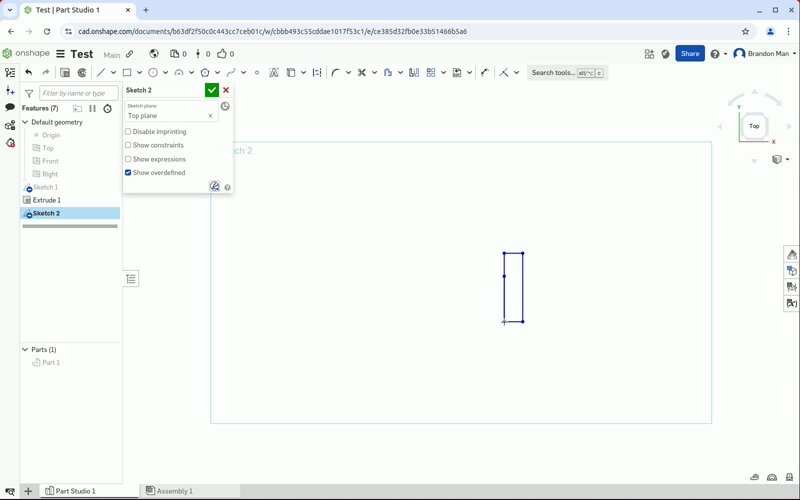
key_down(shift)
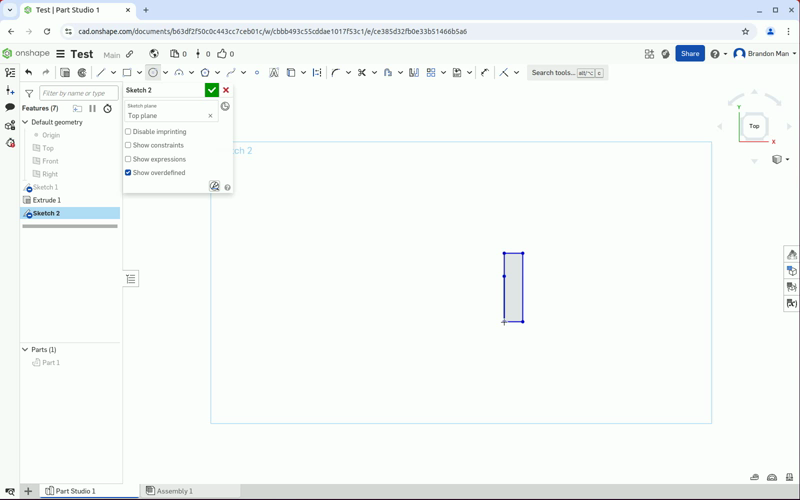
mouse_move(513, 300)
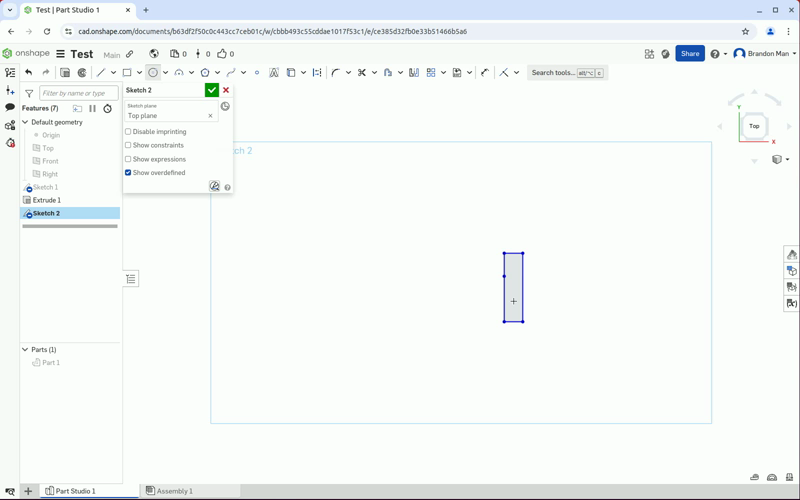
click(513, 300)
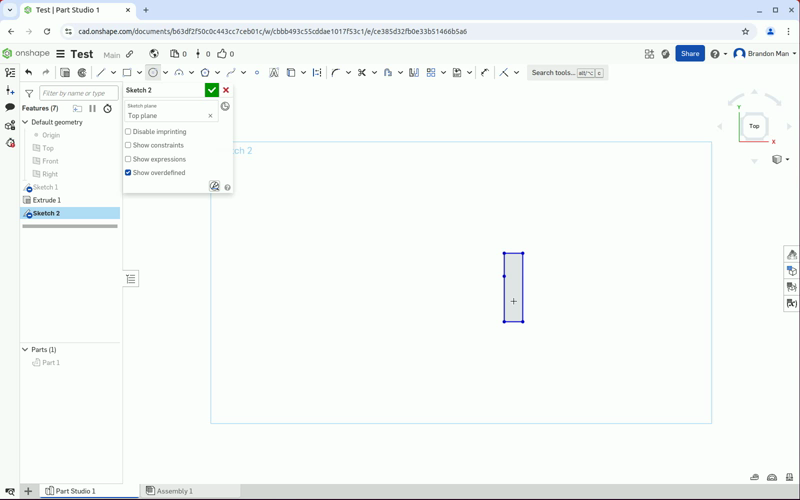
key_up(shift)
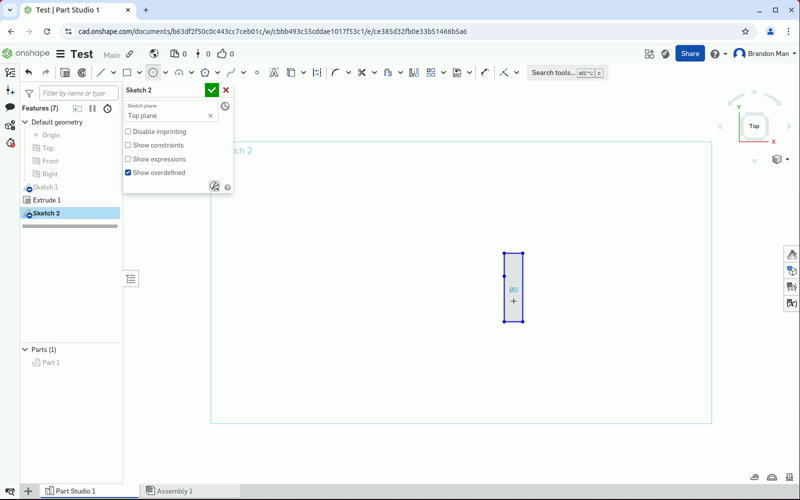
mouse_move(517, 300)
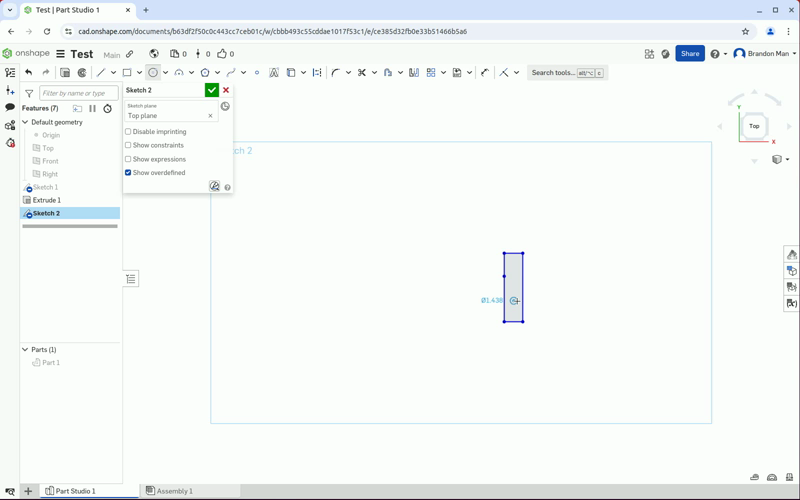
click(517, 300)
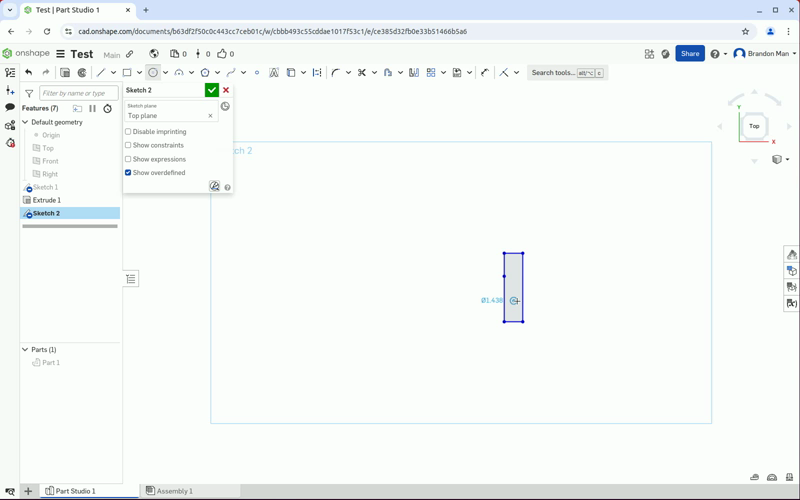
key(esc)
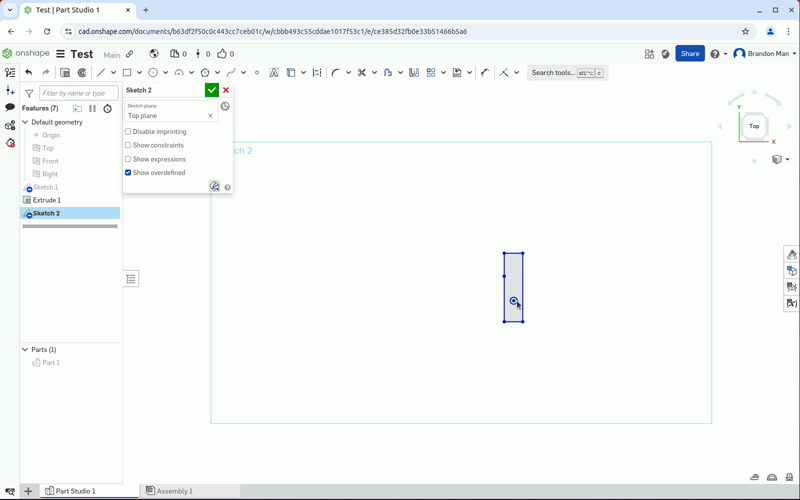
mouse_move(520, 268)
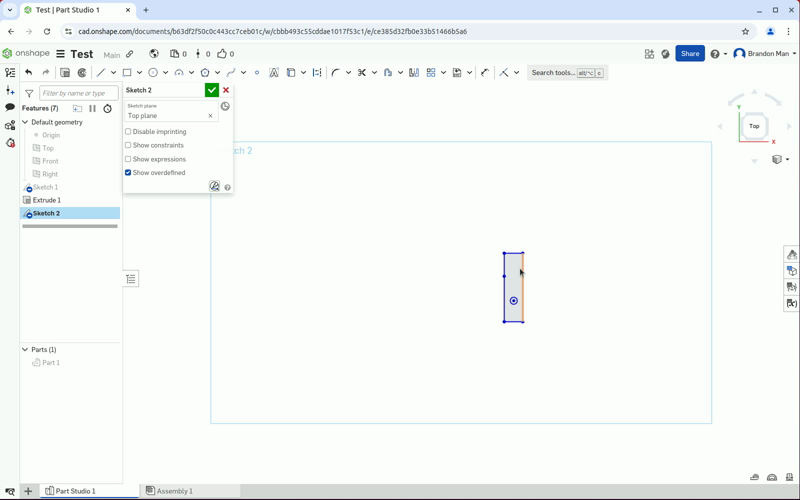
scroll(6)
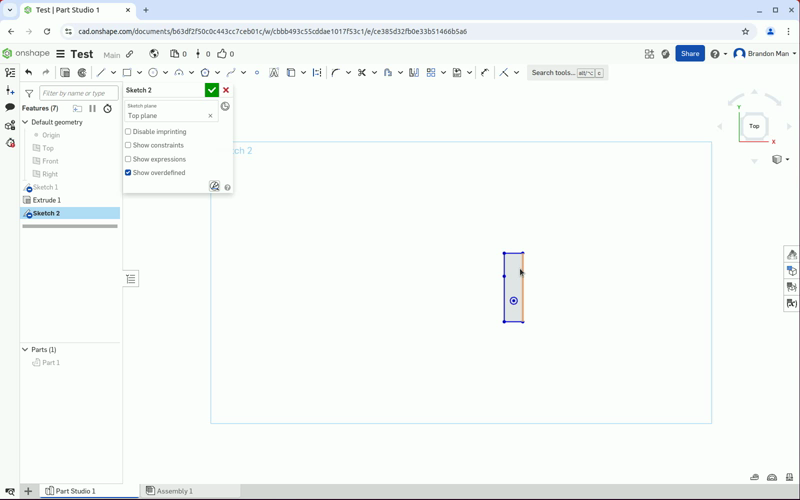
scroll(6)
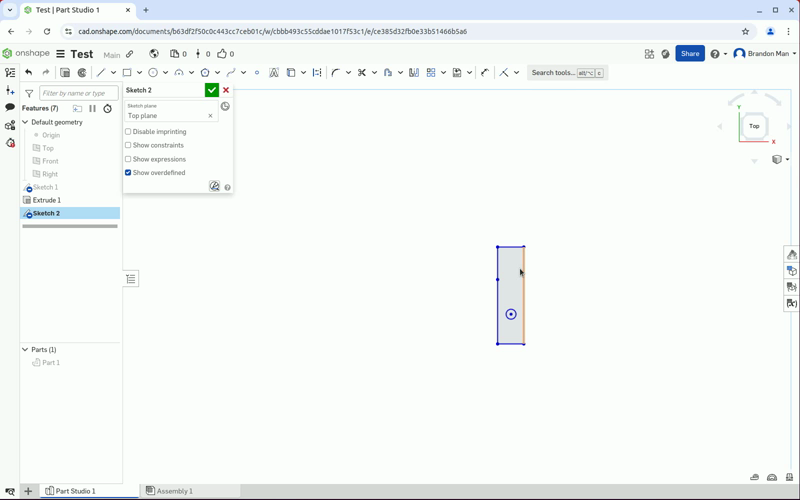
scroll(6)
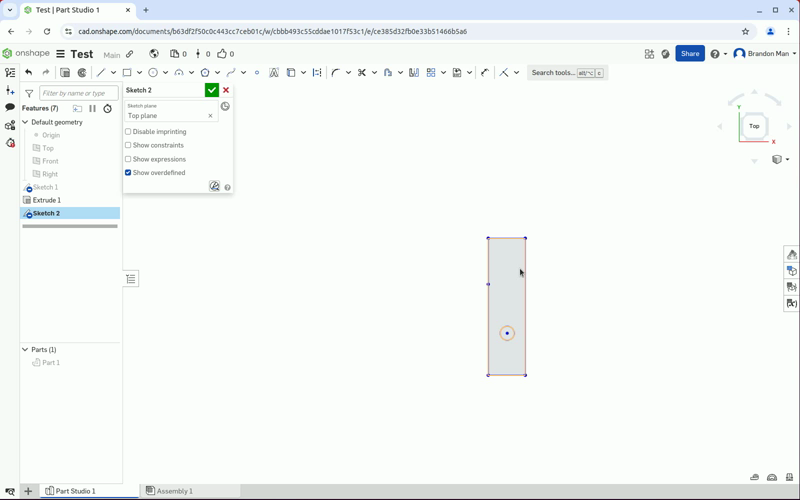
scroll(6)
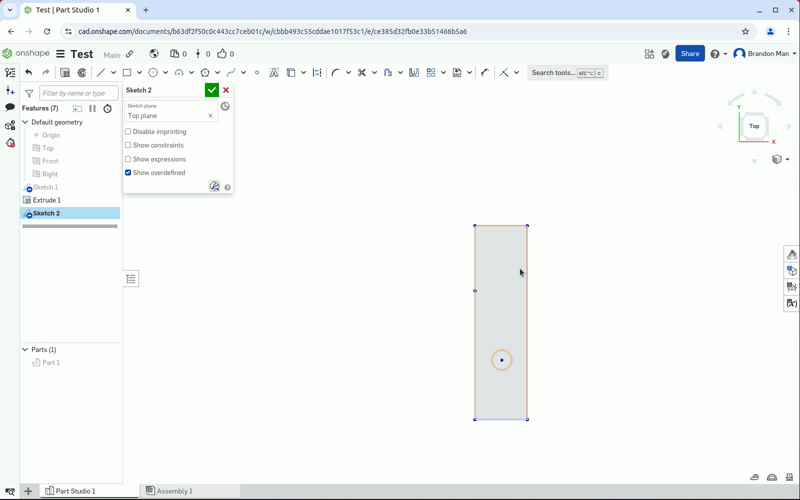
scroll(6)
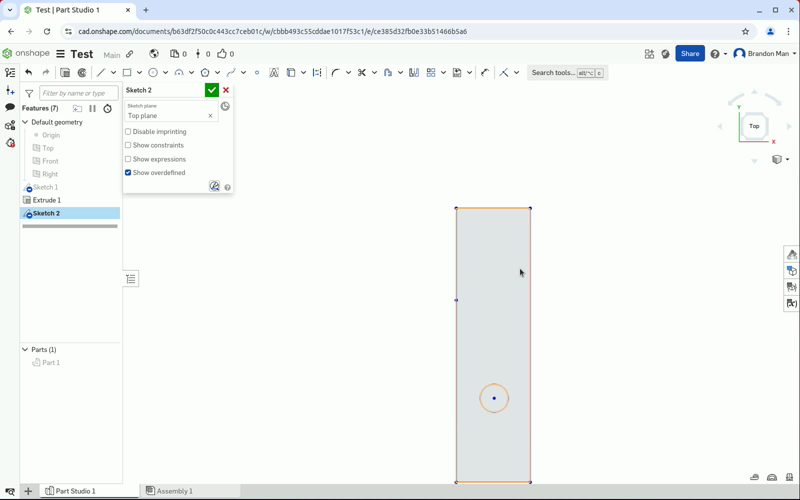
scroll(6)
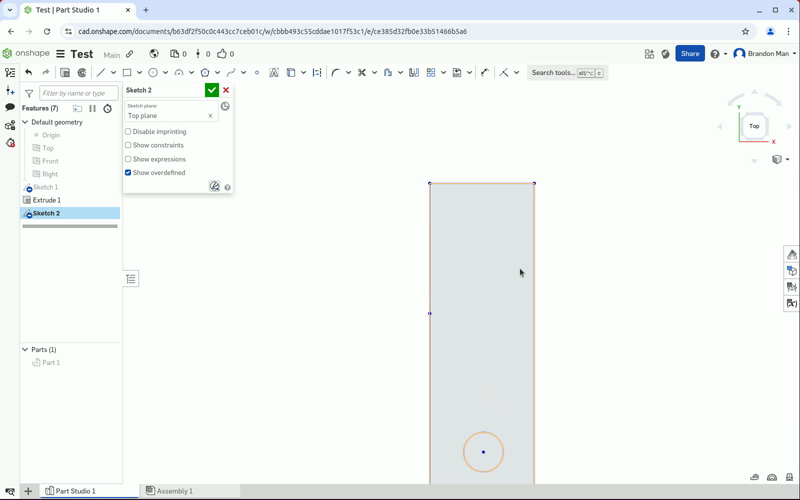
scroll(6)
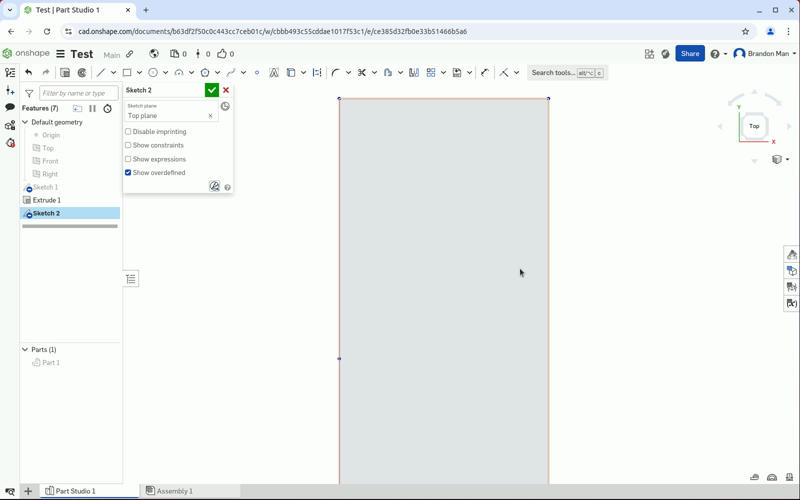
click(520, 268)
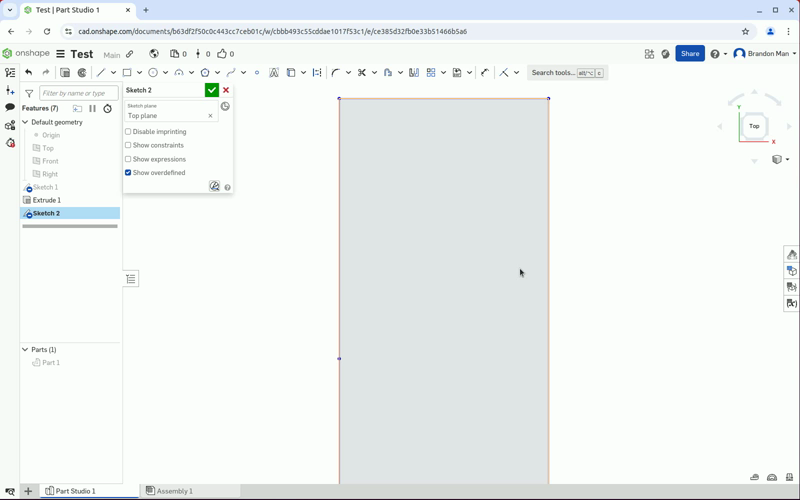
scroll(-6)
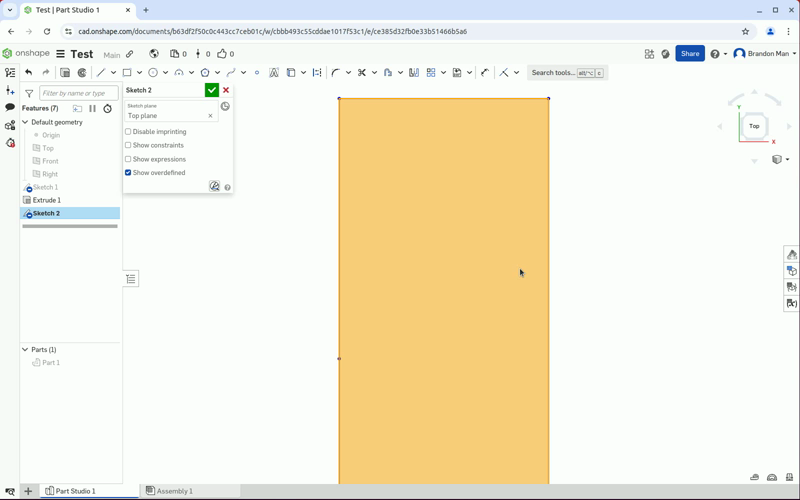
scroll(-6)
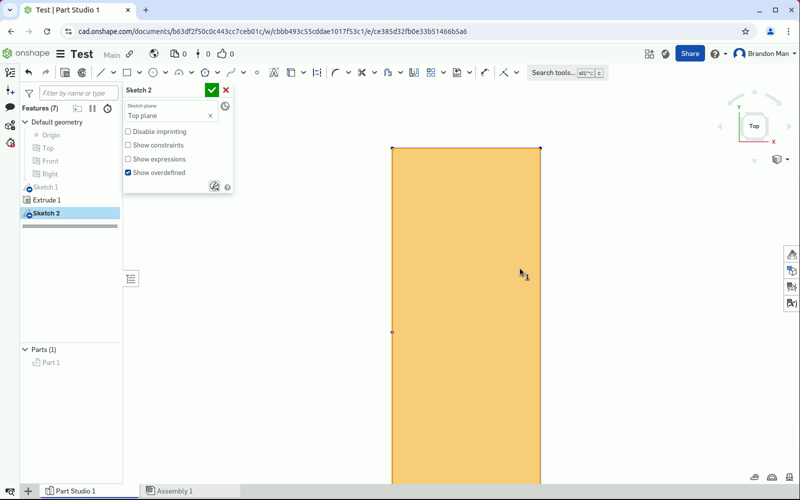
scroll(-6)
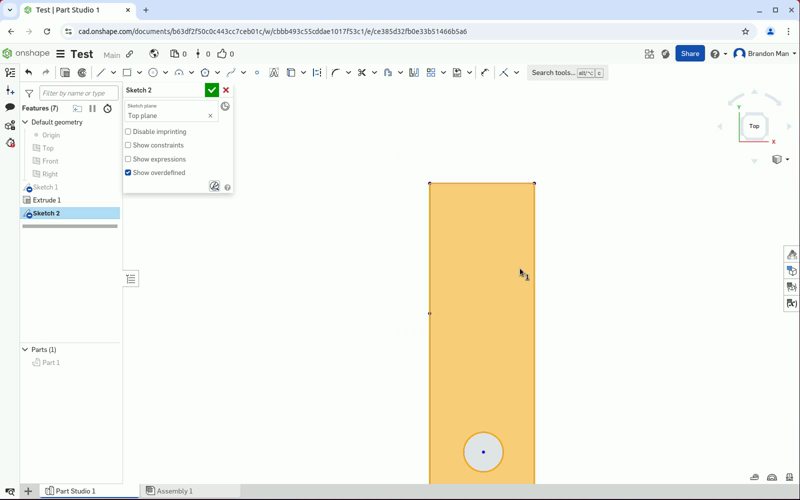
scroll(-6)
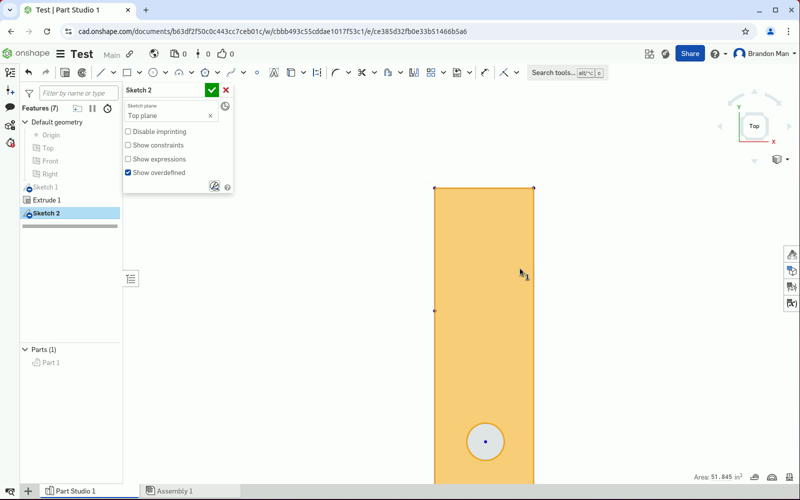
scroll(-6)
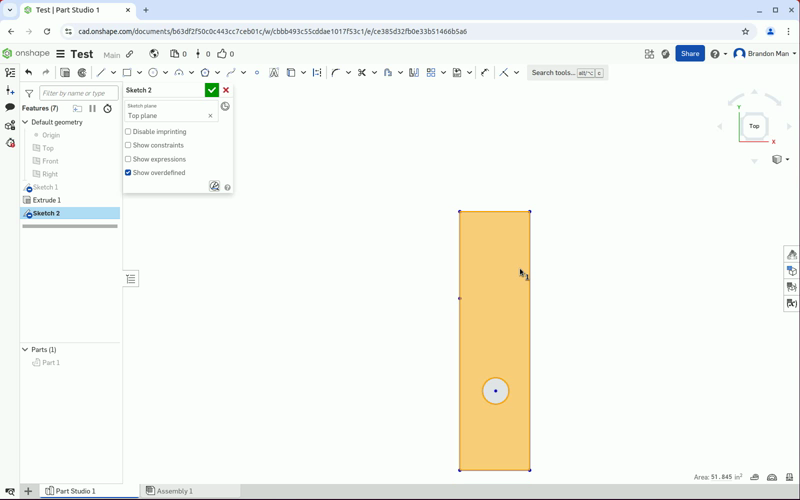
scroll(-6)
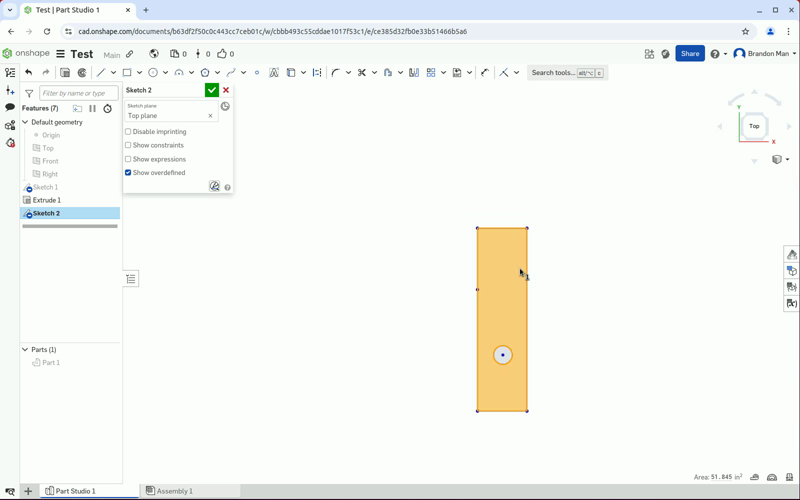
scroll(-6)
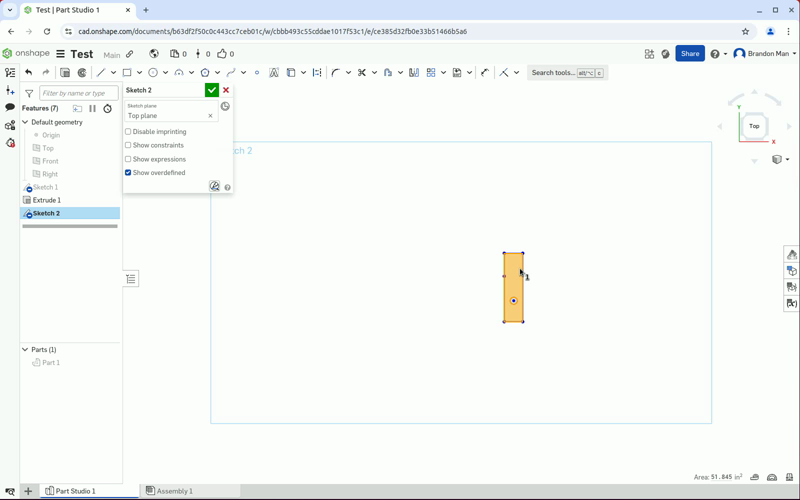
mouse_move(73, 352)
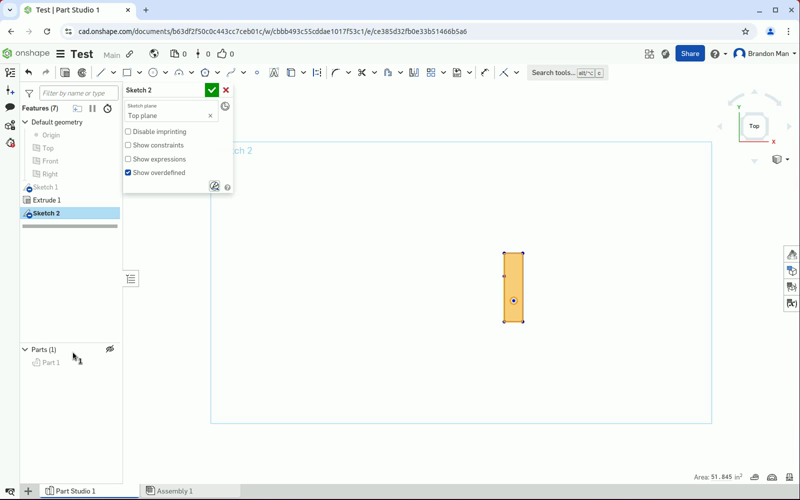
key(shift+y)
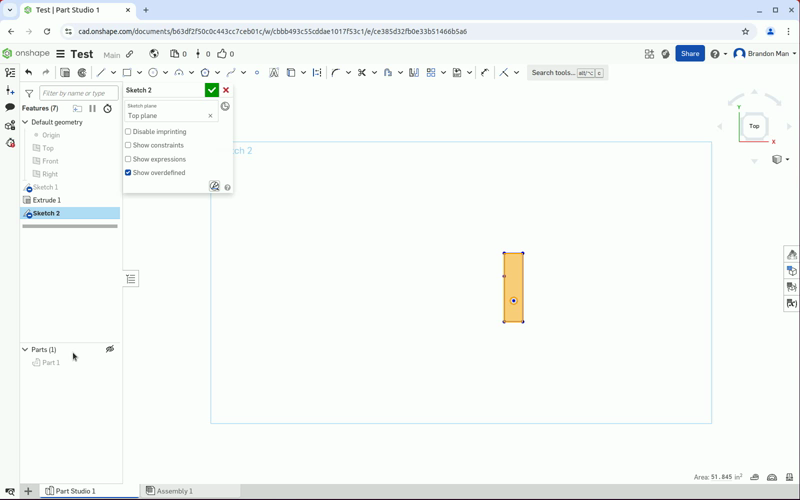
key(shift+e)
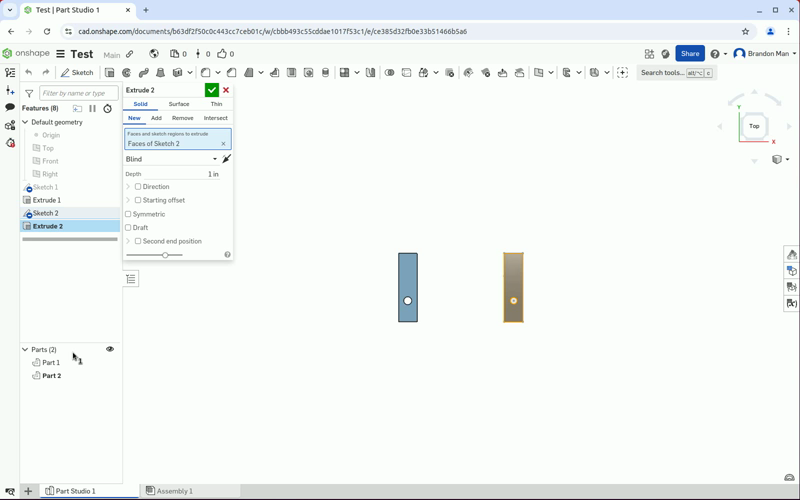
mouse_move(143, 106)
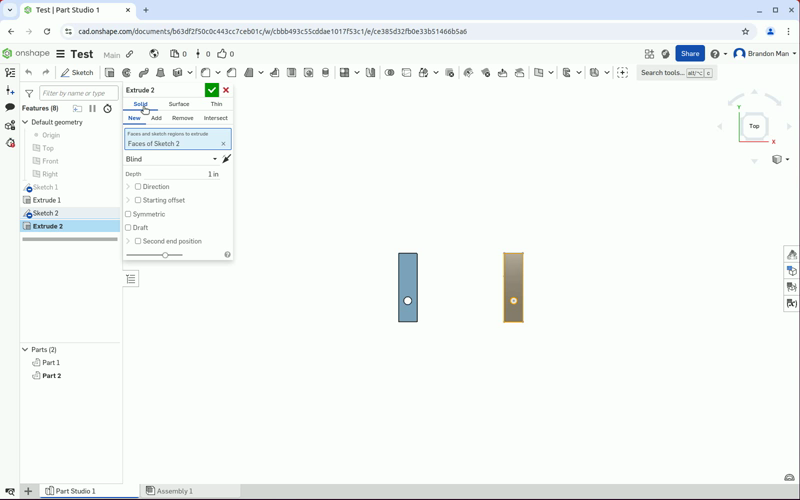
click(143, 106)
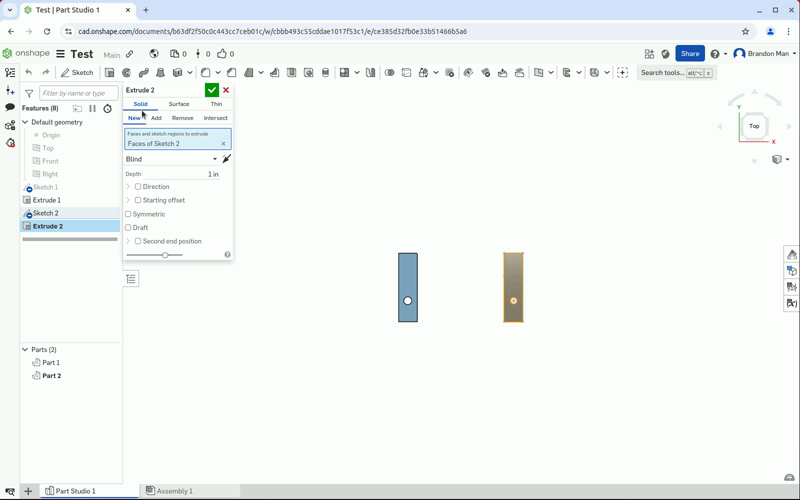
mouse_move(137, 120)
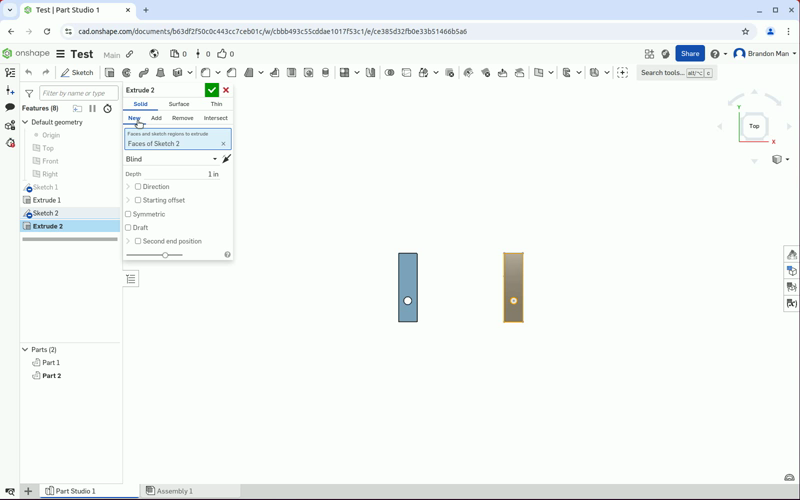
click(137, 120)
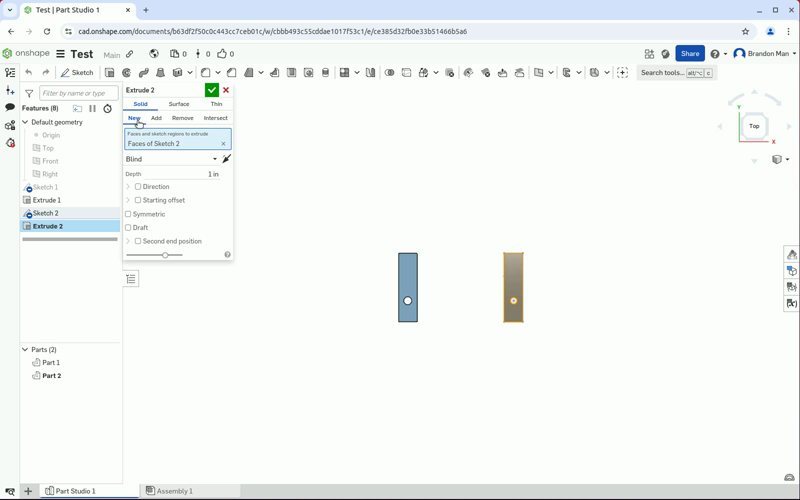
key(tab, 4)
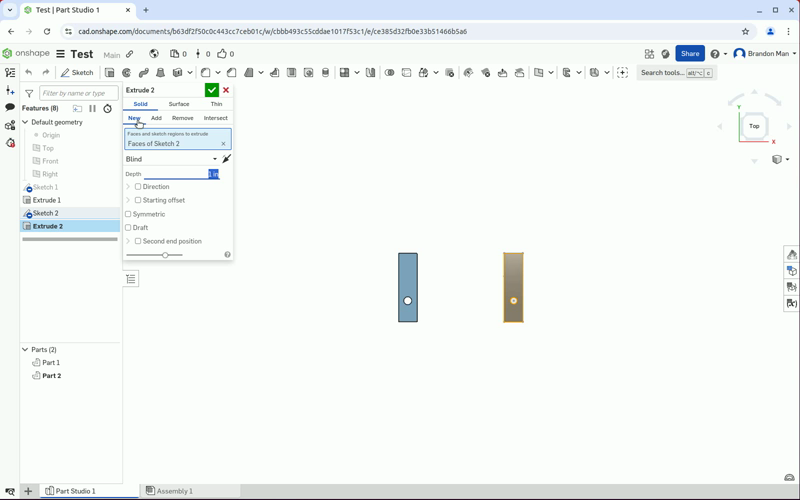
text(6.258)
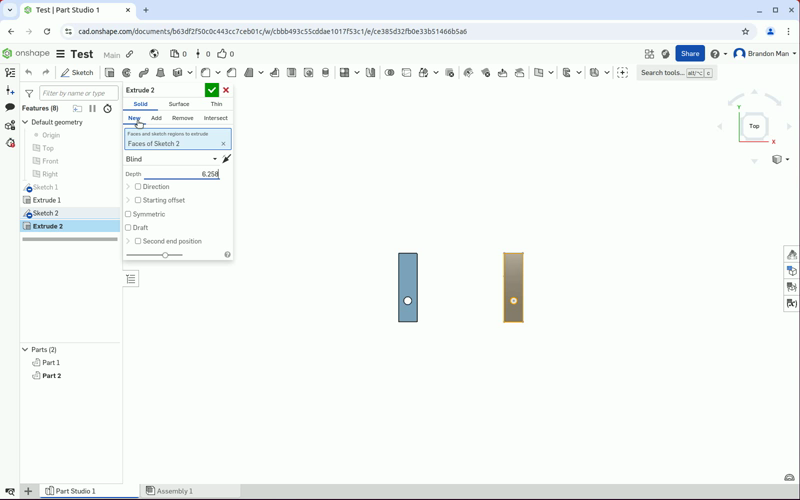
key(enter)
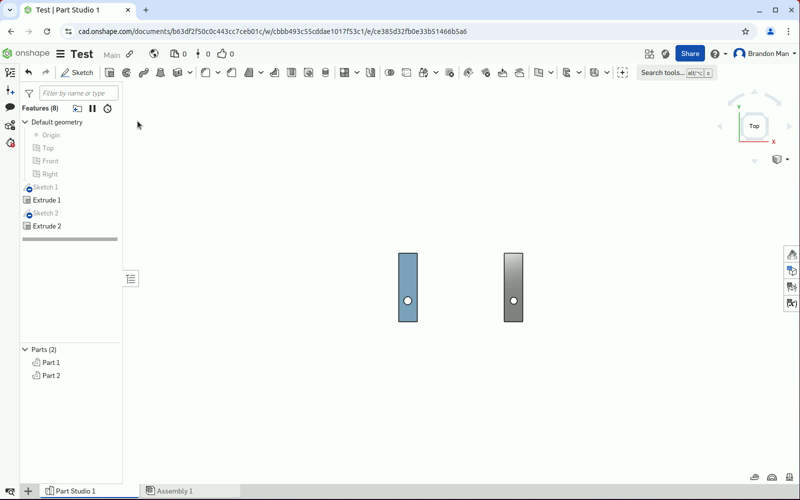
key(shift+h)
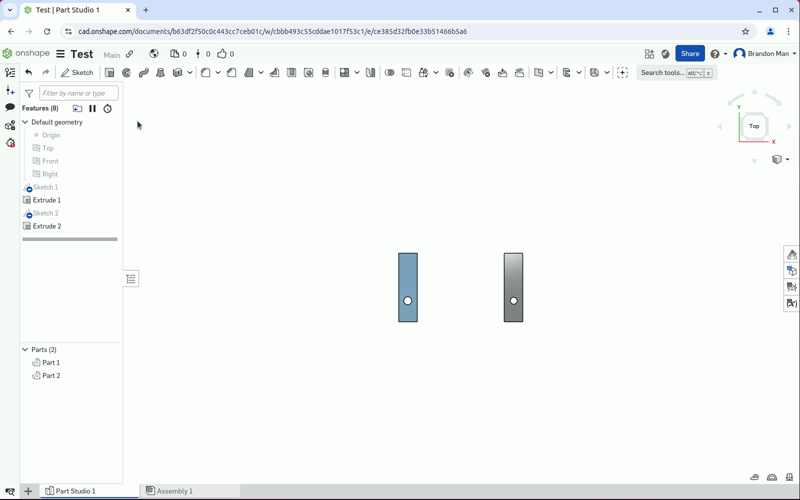
key(shift+h)
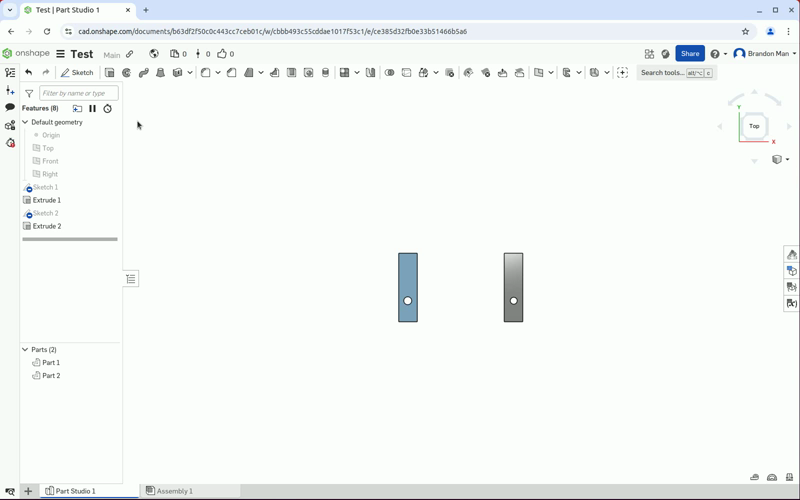
mouse_move(73, 189)
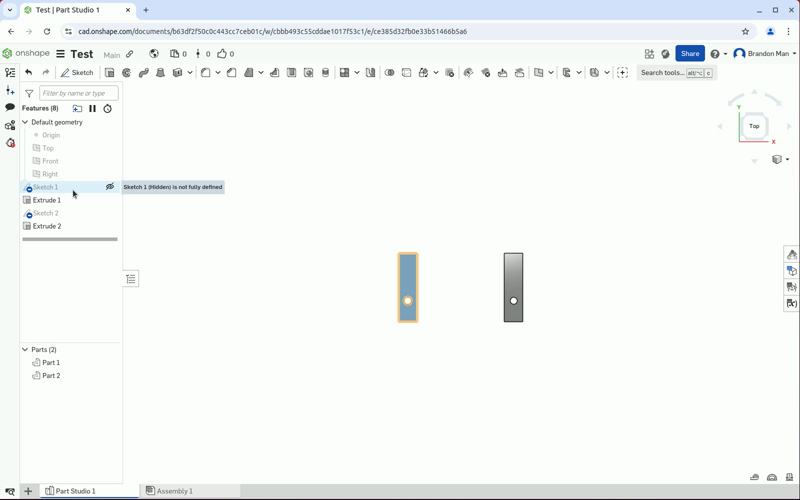
click(73, 189)
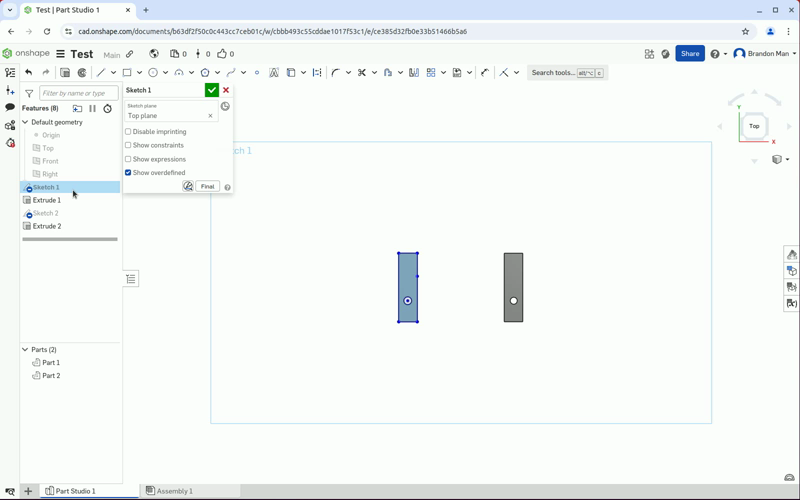
mouse_move(229, 92)
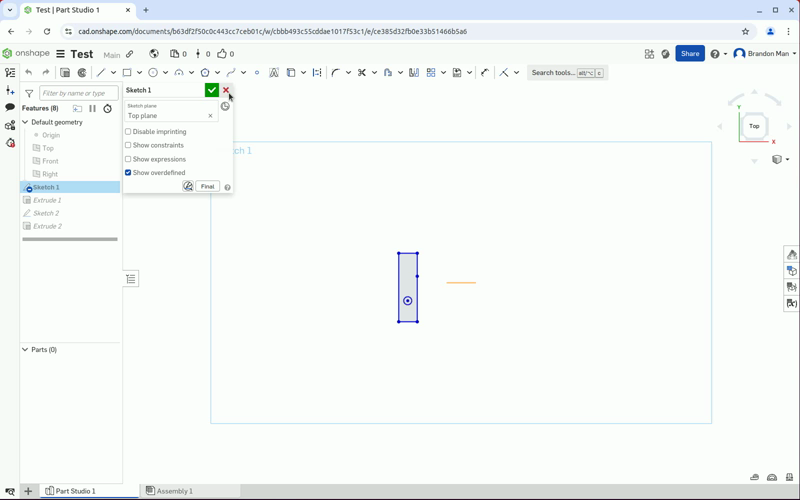
click(229, 92)
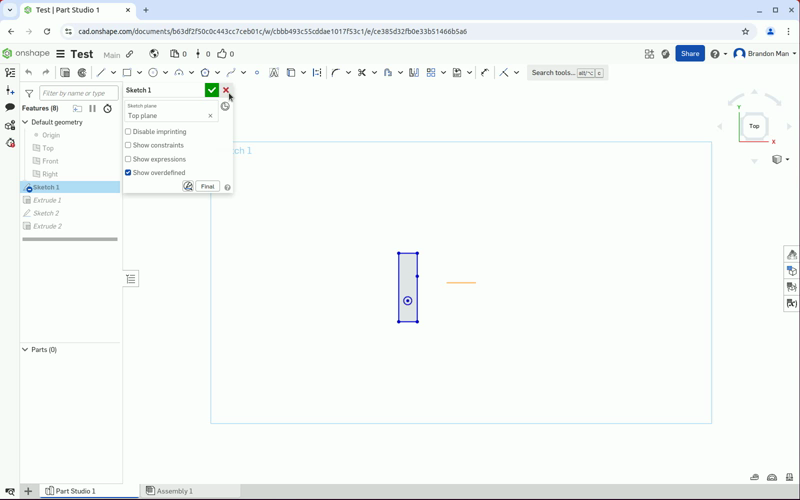
key(shift+s)
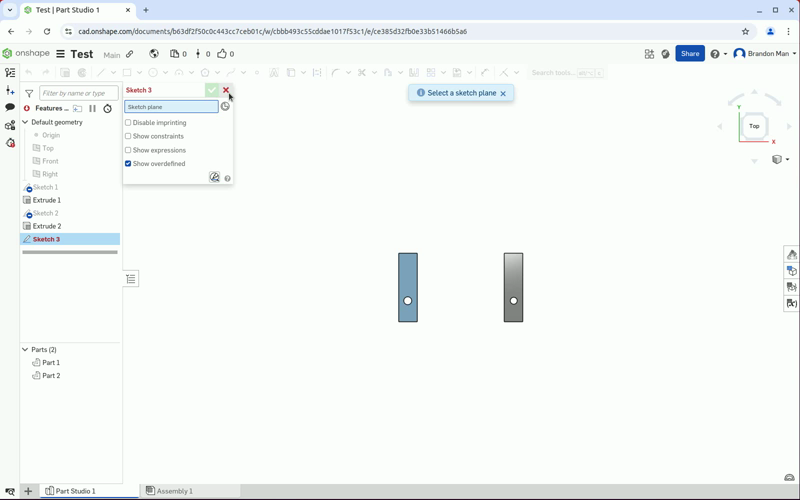
mouse_move(73, 150)
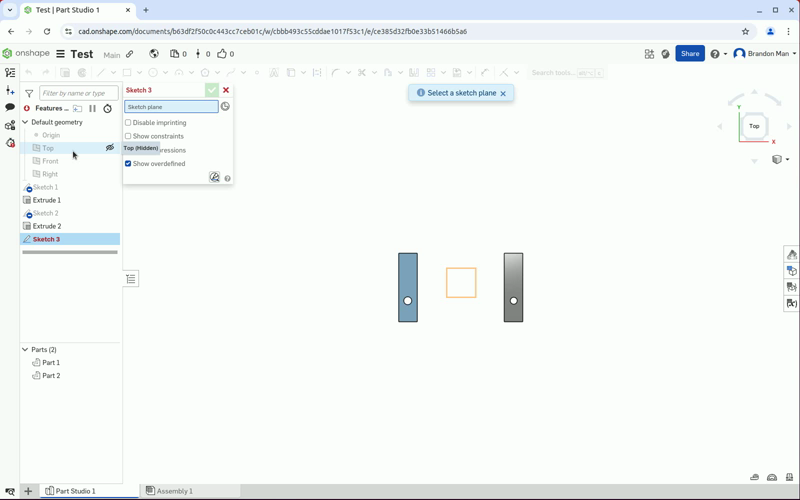
click(73, 150)
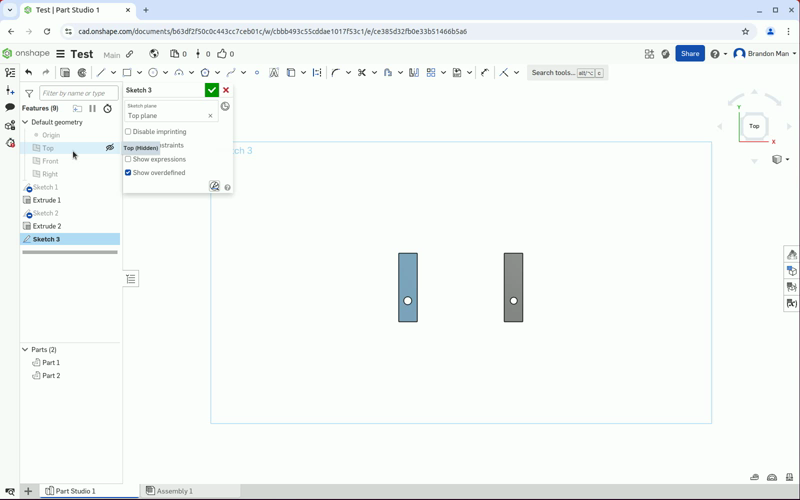
mouse_move(73, 352)
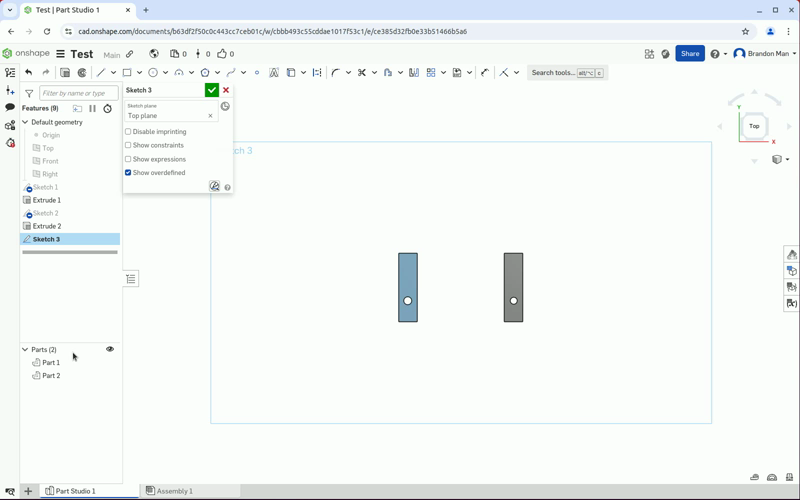
key(y)
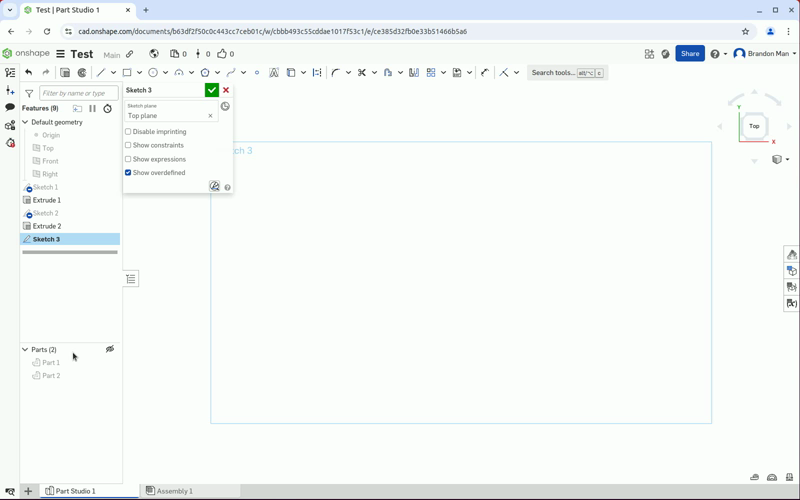
key(l)
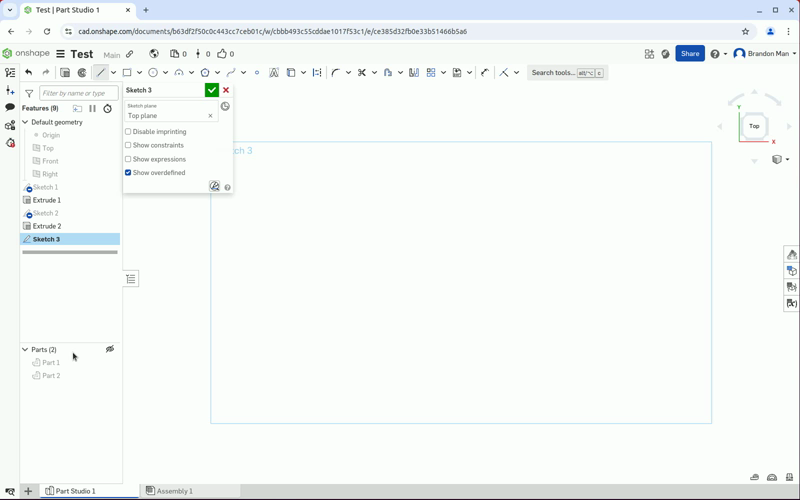
key_down(shift)
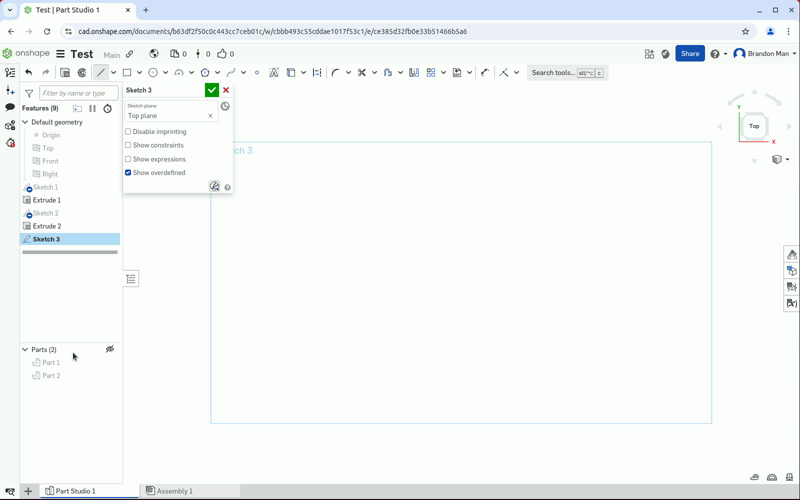
mouse_move(417, 275)
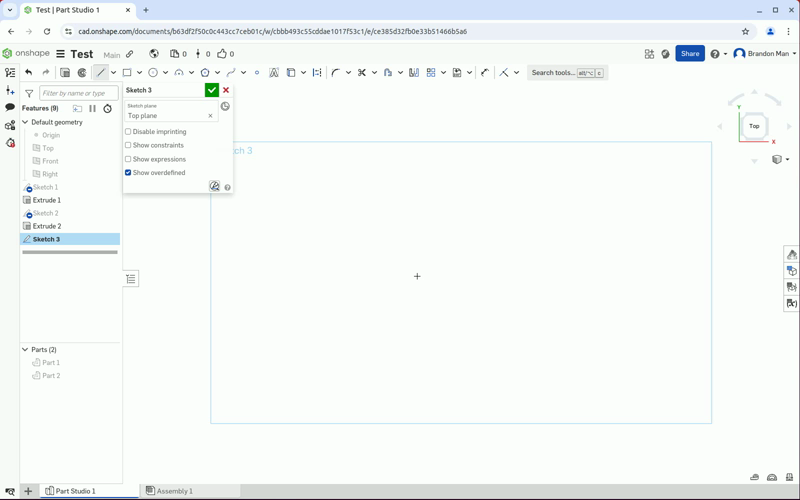
click(417, 275)
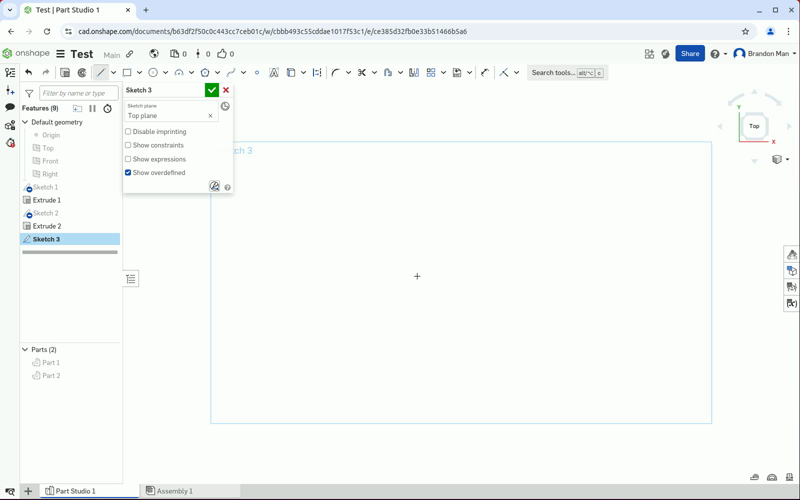
key_up(shift)
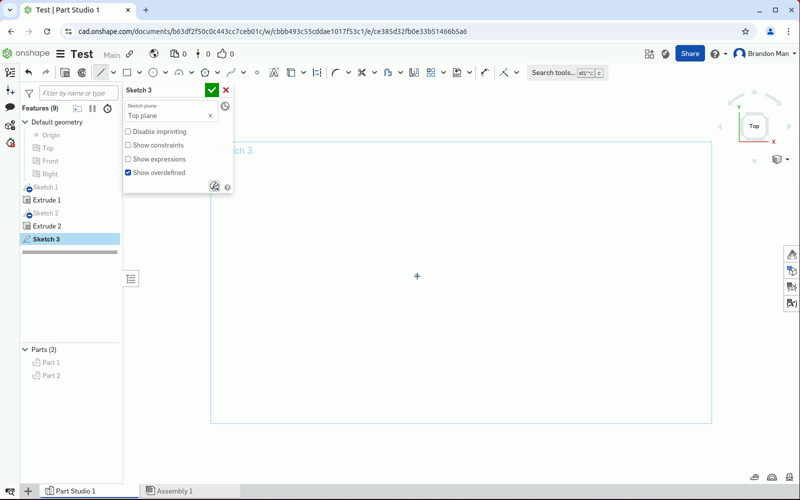
key_down(shift)
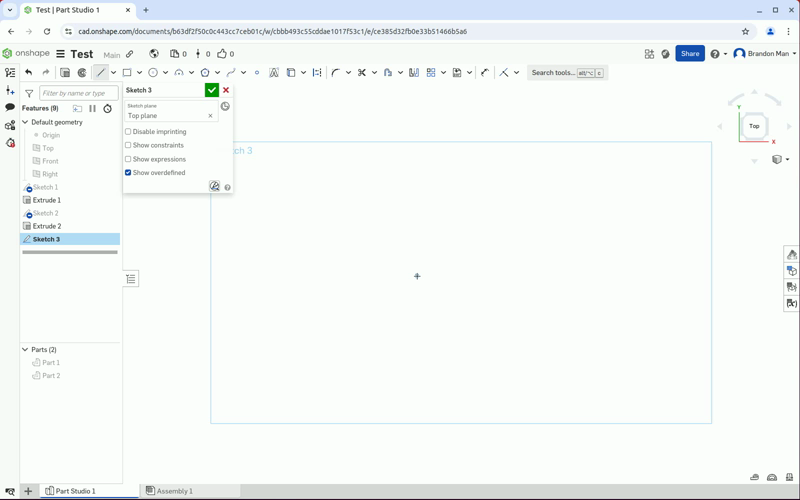
mouse_move(504, 275)
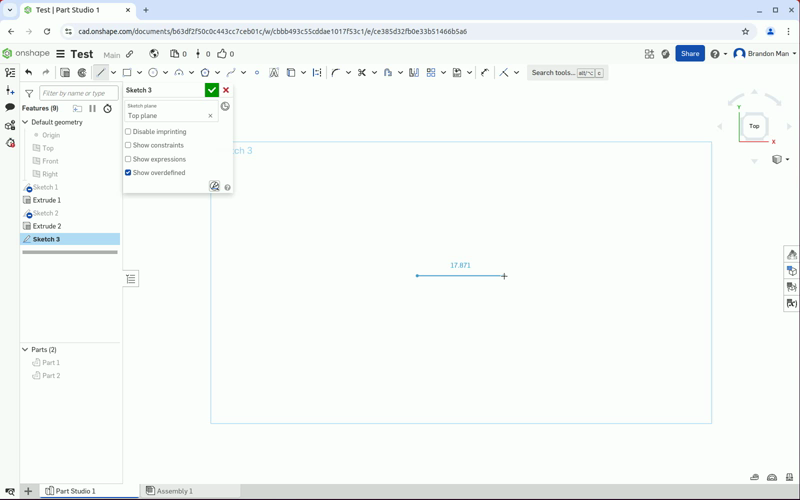
click(504, 275)
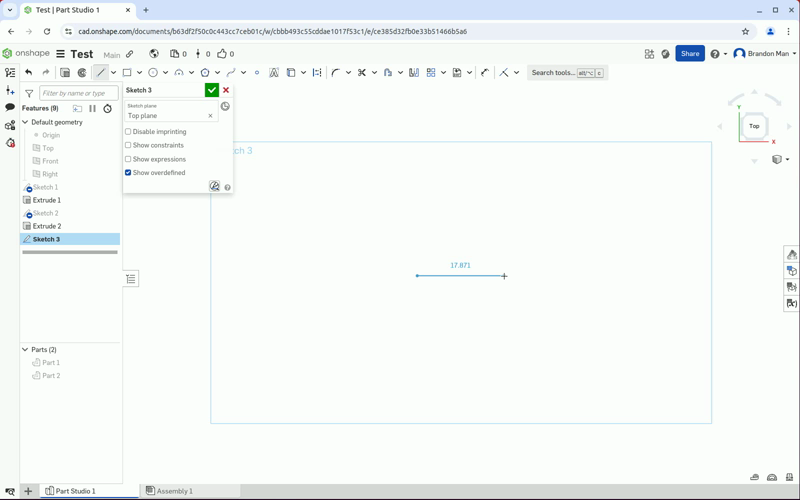
key_up(shift)
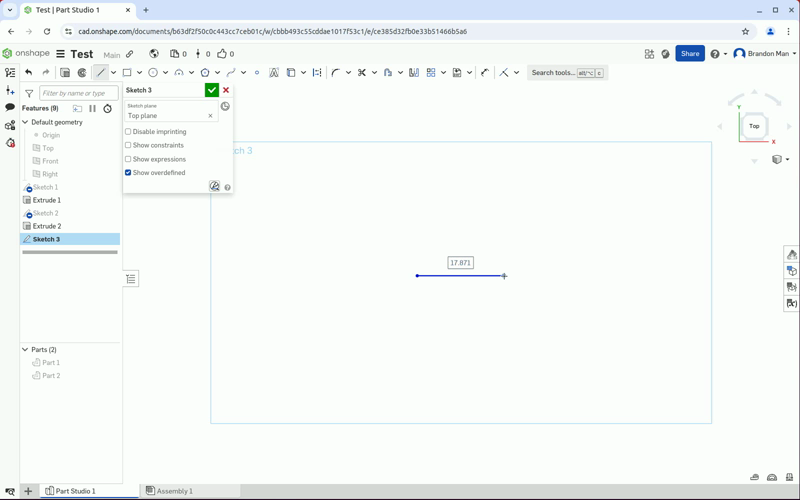
key_down(shift)
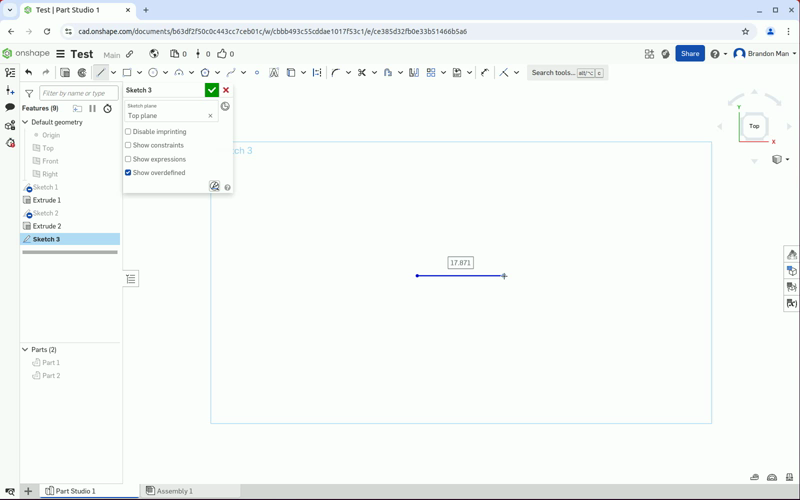
mouse_move(534, 275)
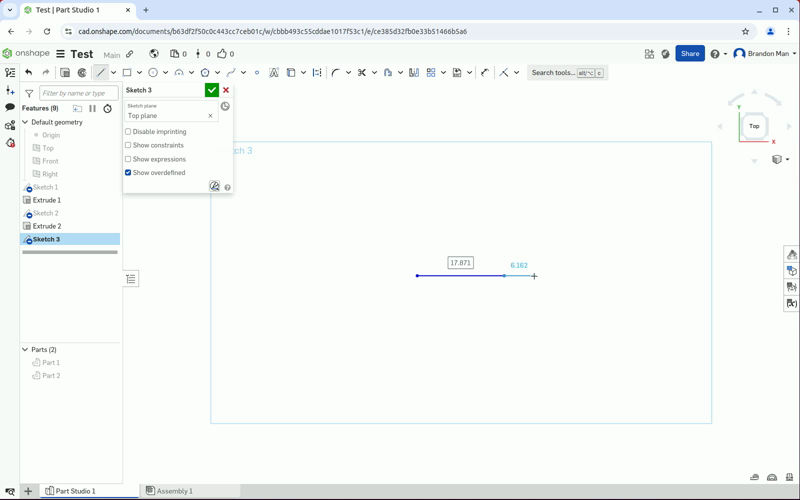
mouse_move(504, 252)
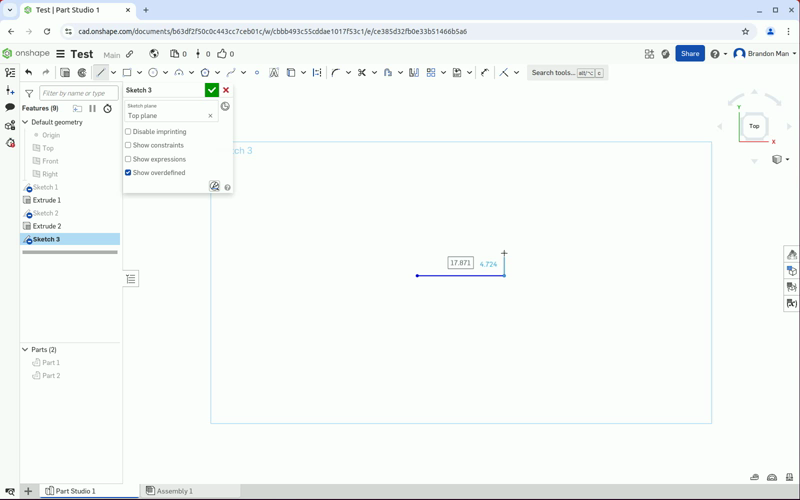
click(504, 252)
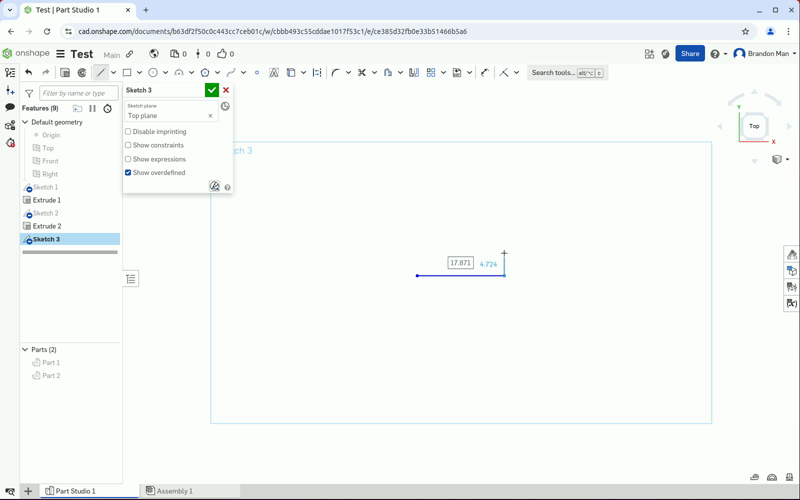
key_up(shift)
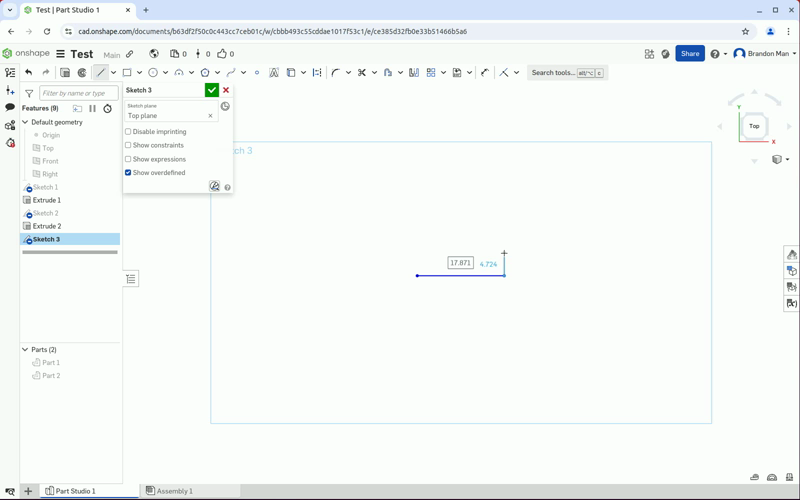
key_down(shift)
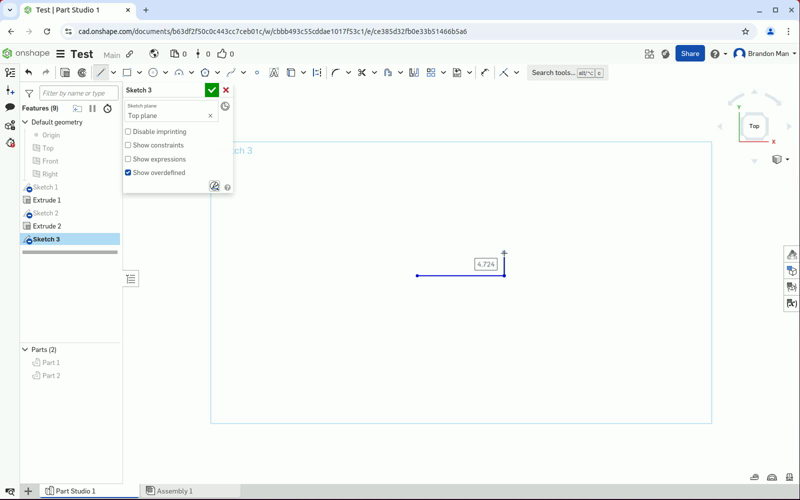
mouse_move(417, 252)
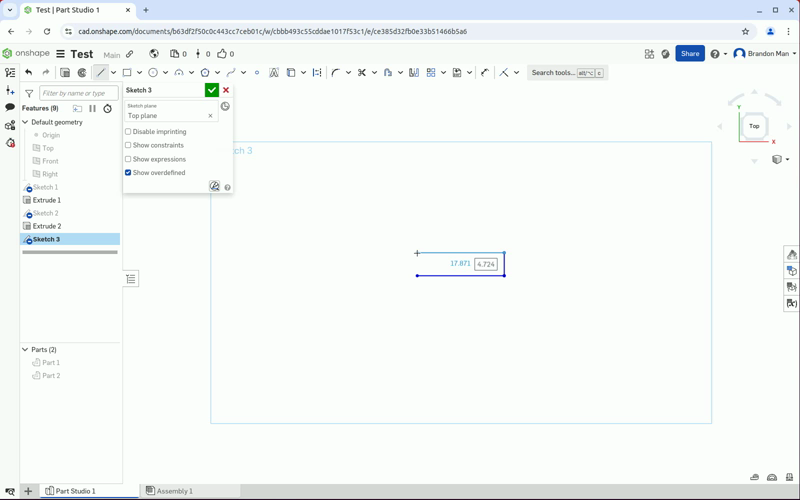
click(417, 252)
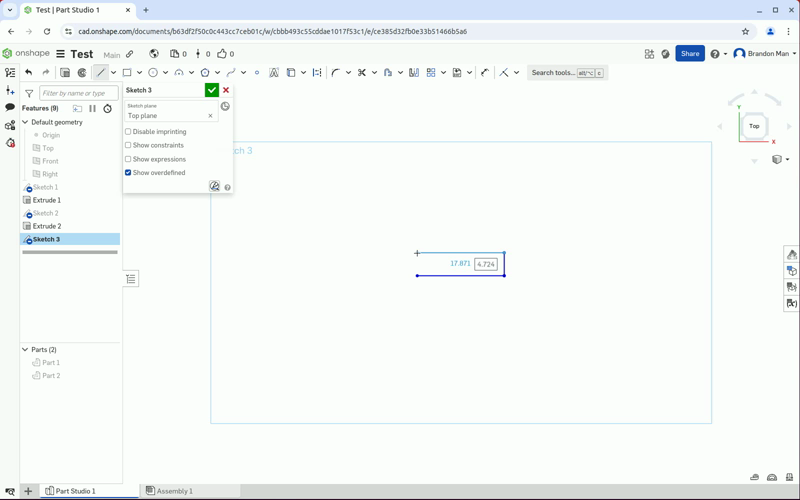
key_up(shift)
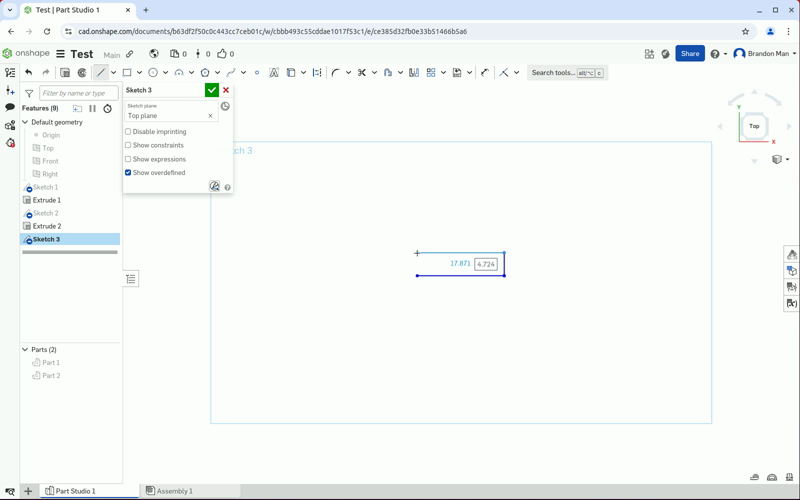
mouse_move(447, 252)
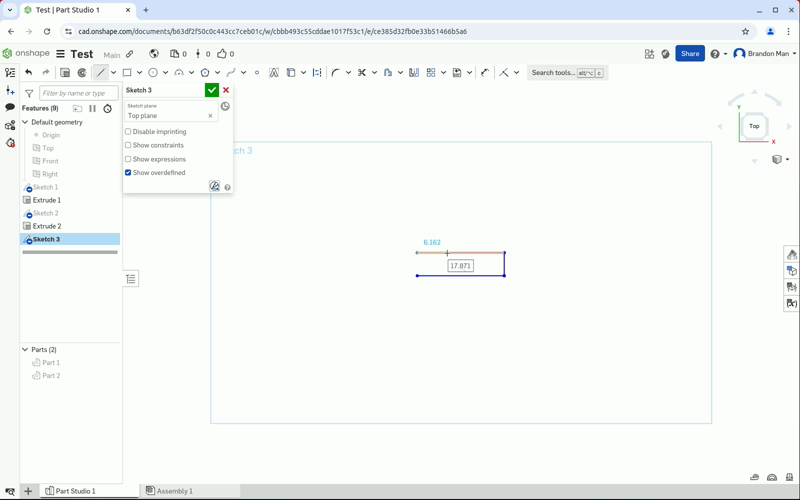
key_down(shift)
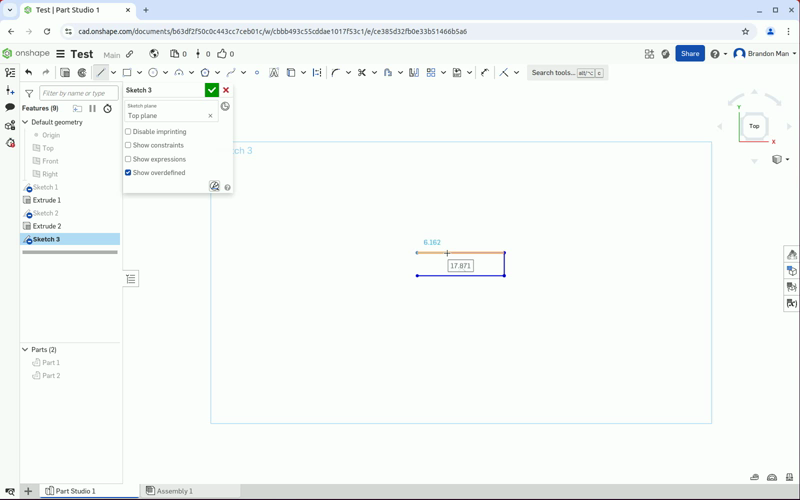
mouse_move(417, 275)
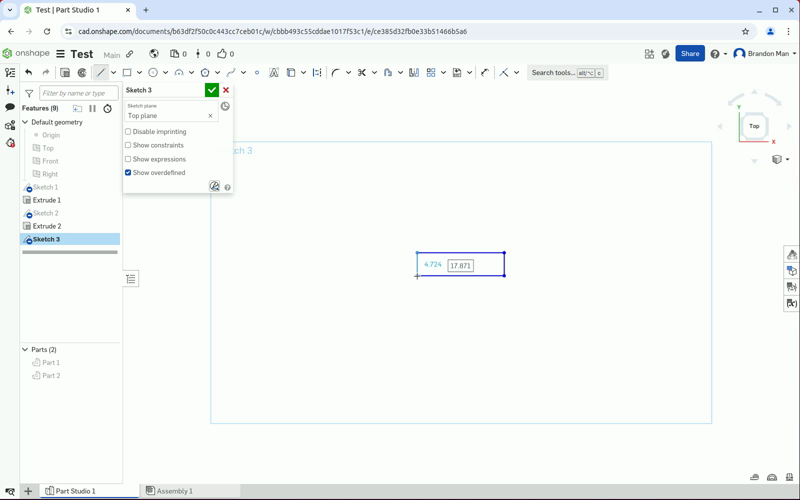
key_up(shift)
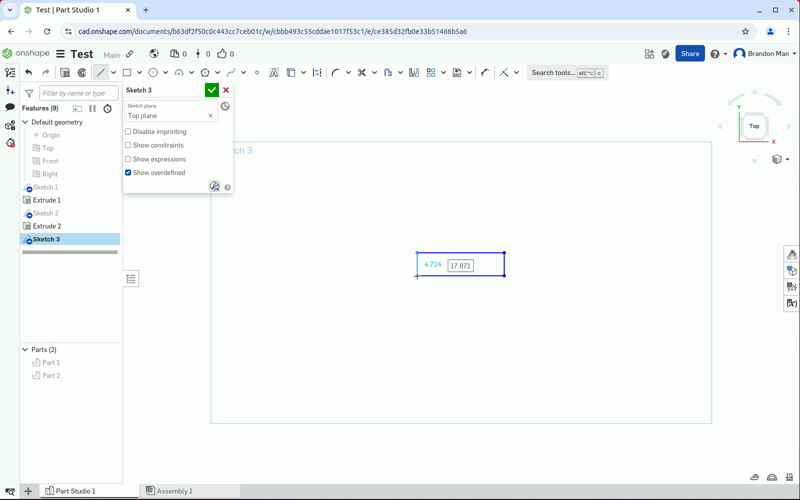
click(417, 275)
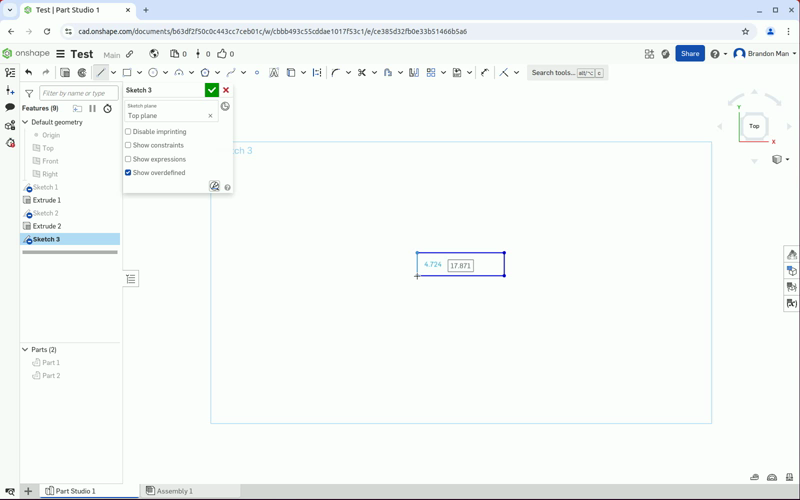
key(esc)
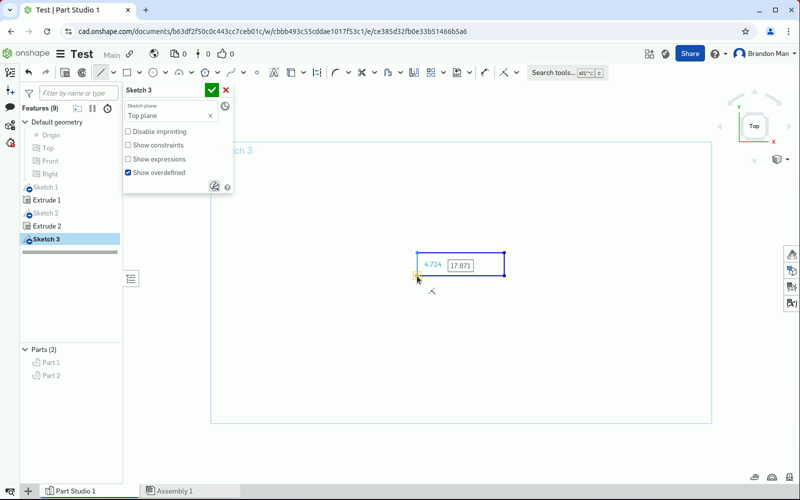
mouse_move(464, 254)
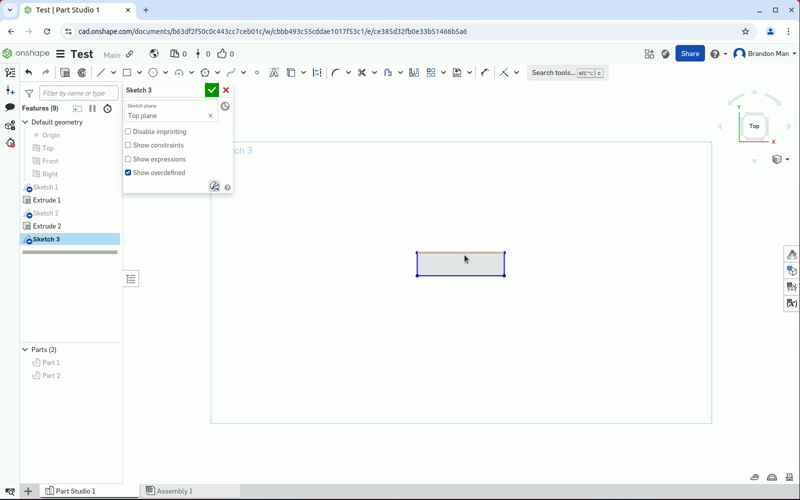
click(464, 254)
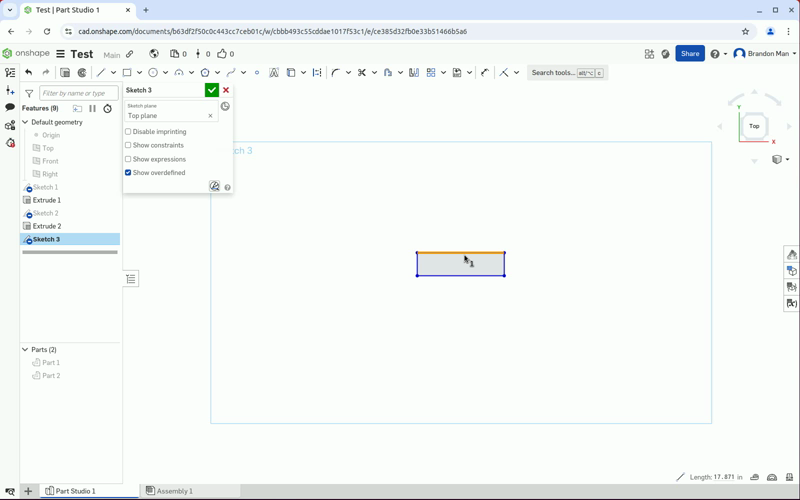
mouse_move(73, 352)
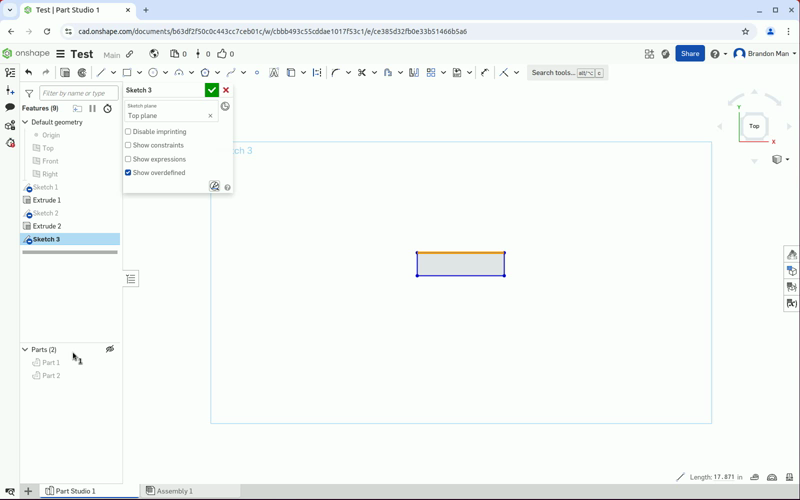
key(shift+y)
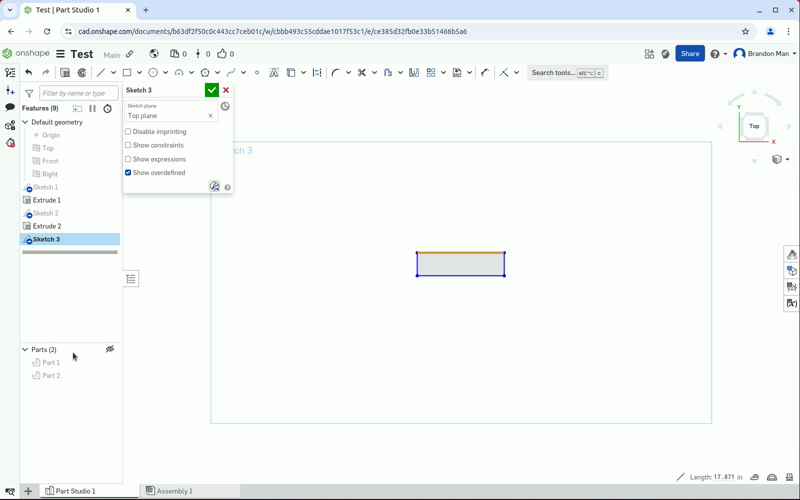
key(shift+e)
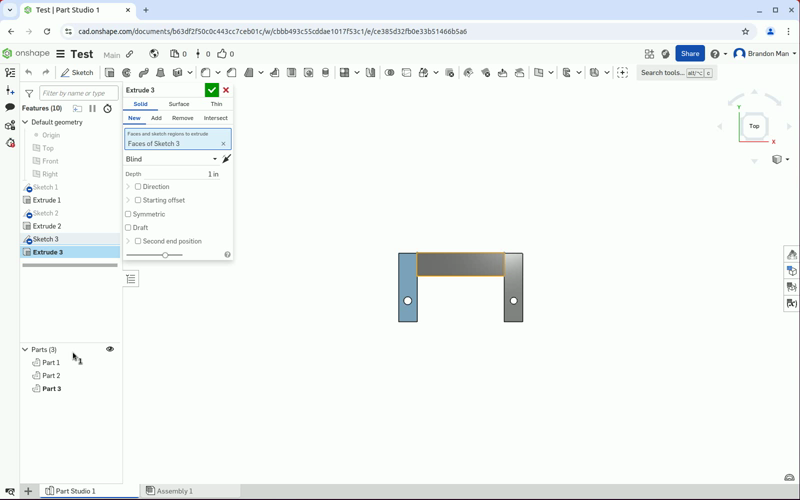
mouse_move(143, 106)
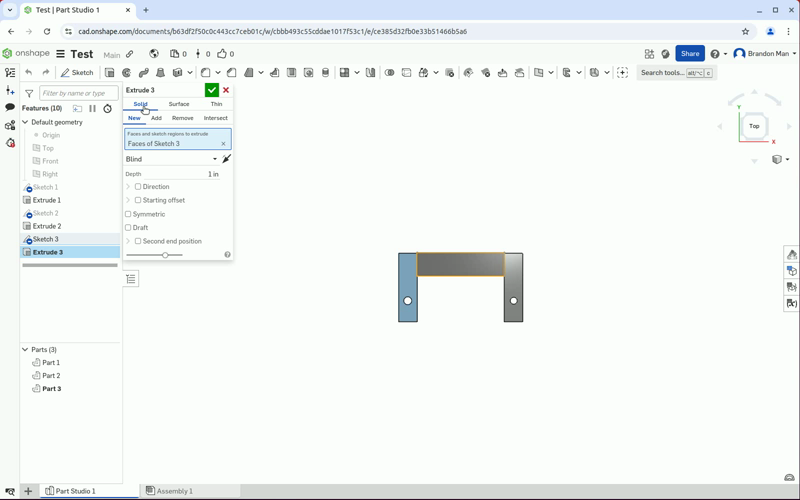
click(143, 106)
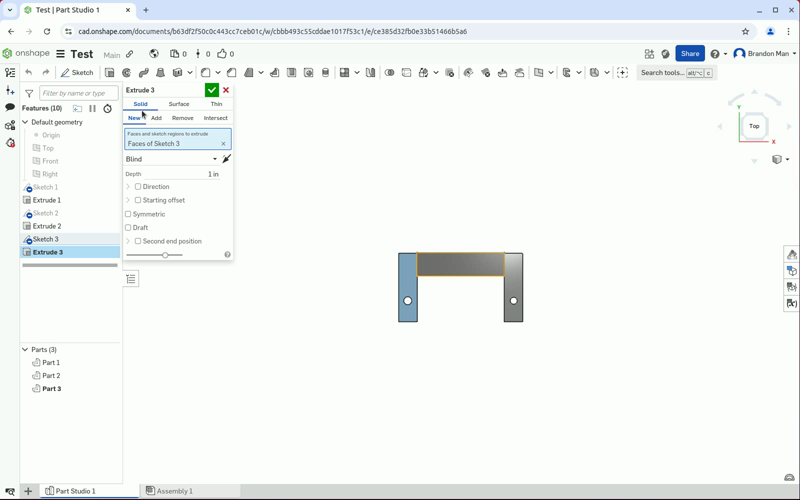
mouse_move(137, 120)
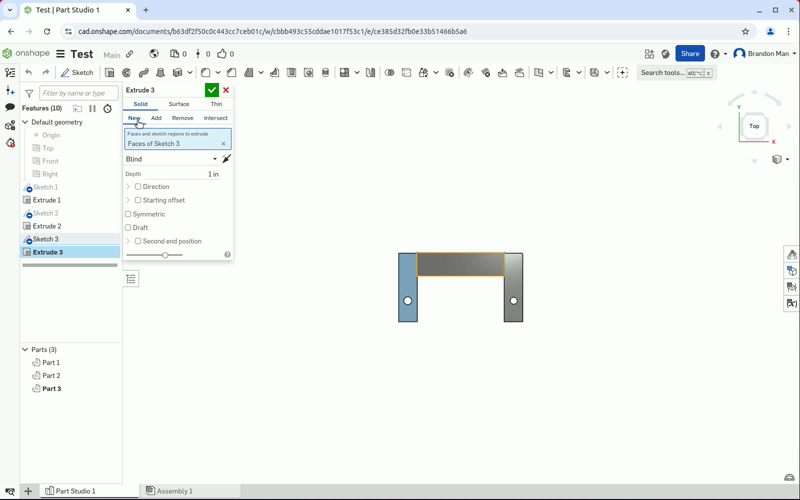
click(137, 120)
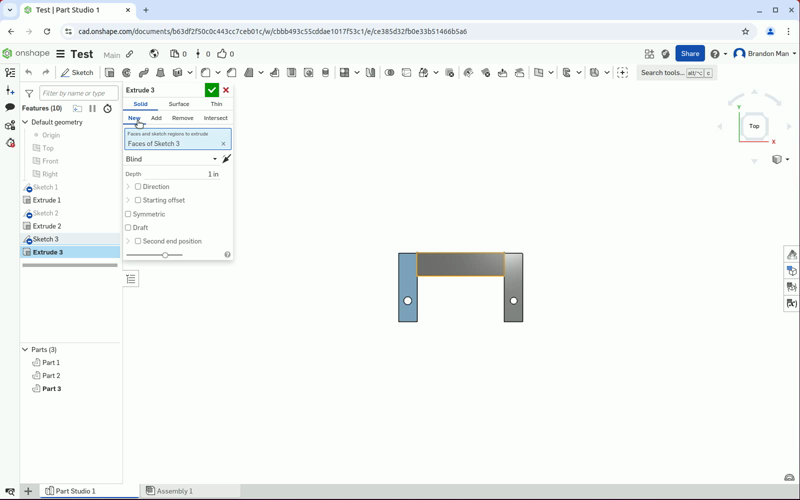
key(tab, 4)
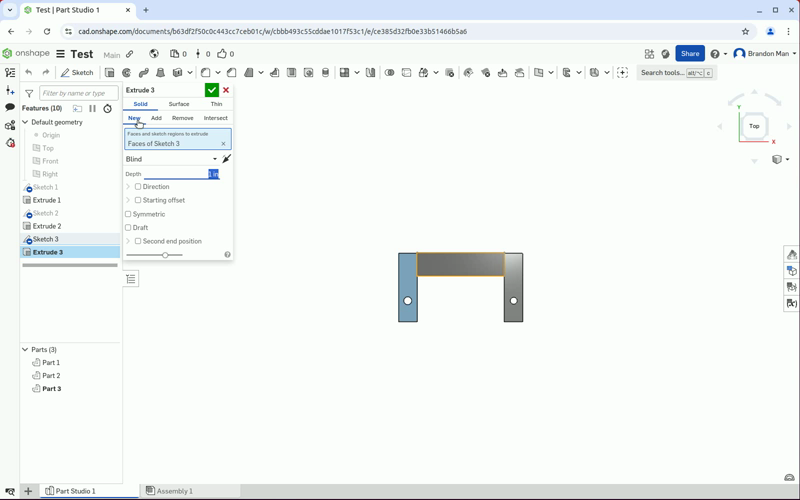
text(15.405)
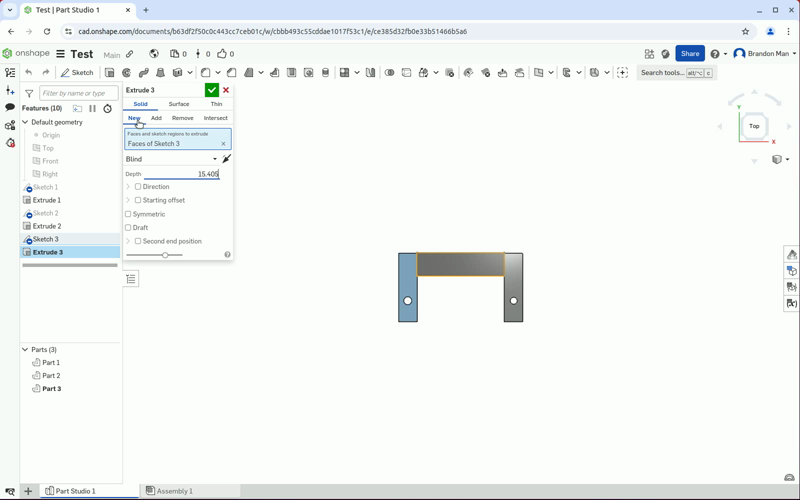
key(enter)
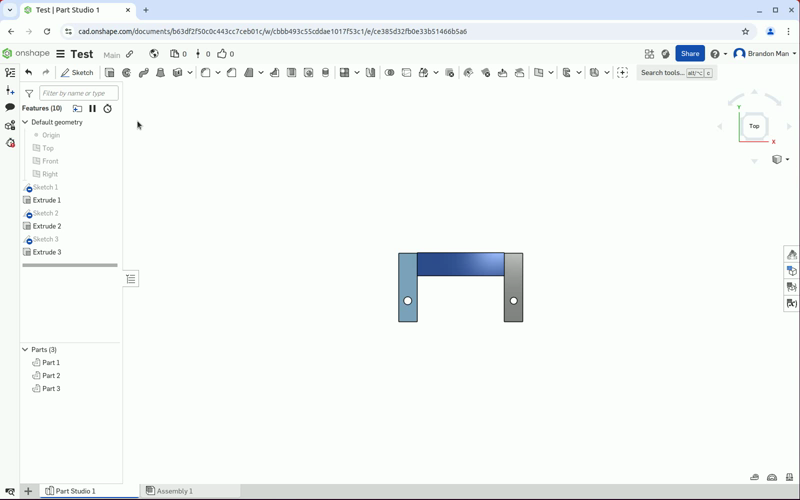
key(shift+h)
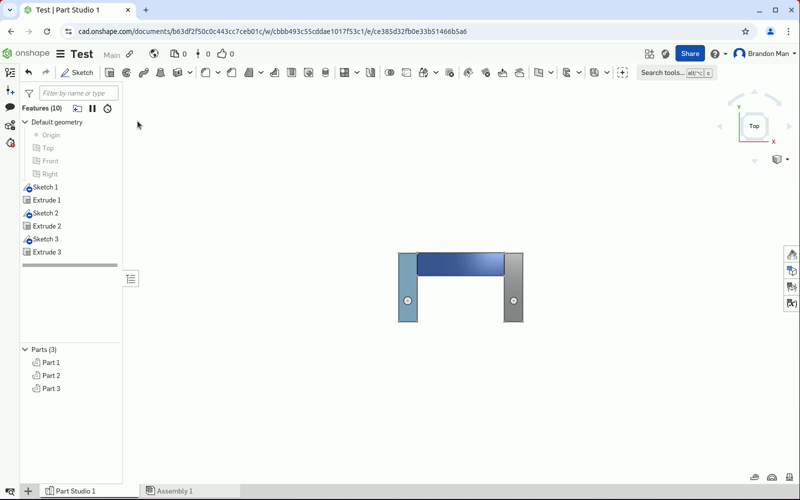
key(shift+h)
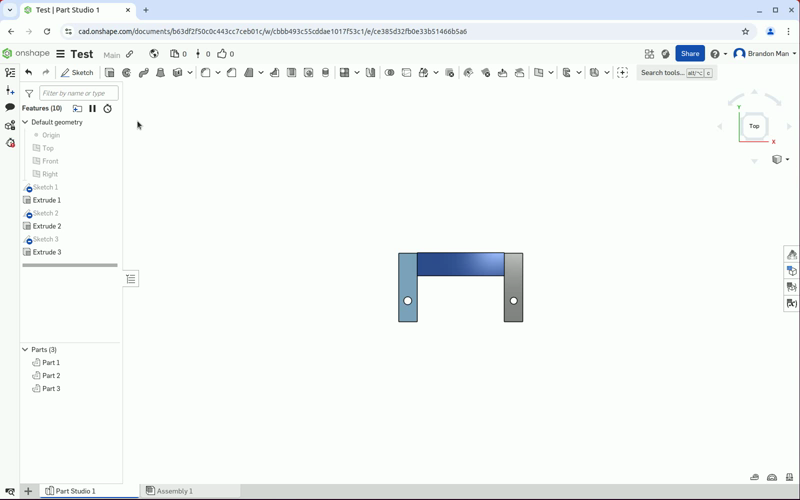
mouse_move(73, 189)
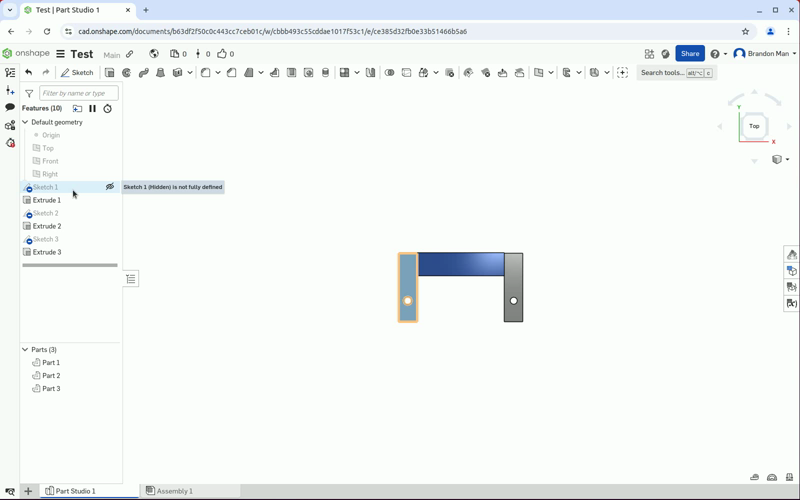
click(73, 189)
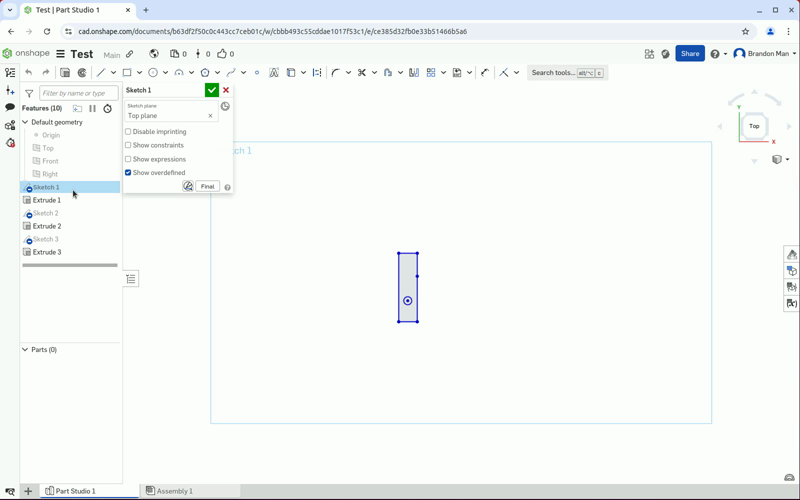
mouse_move(229, 92)
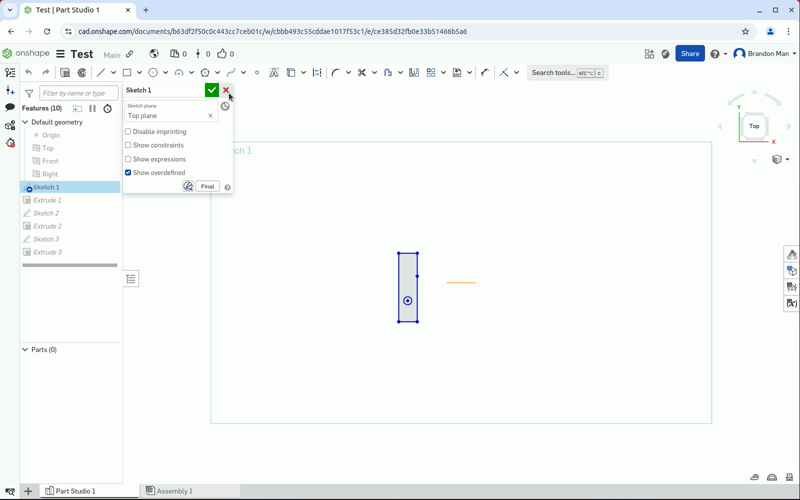
click(229, 92)
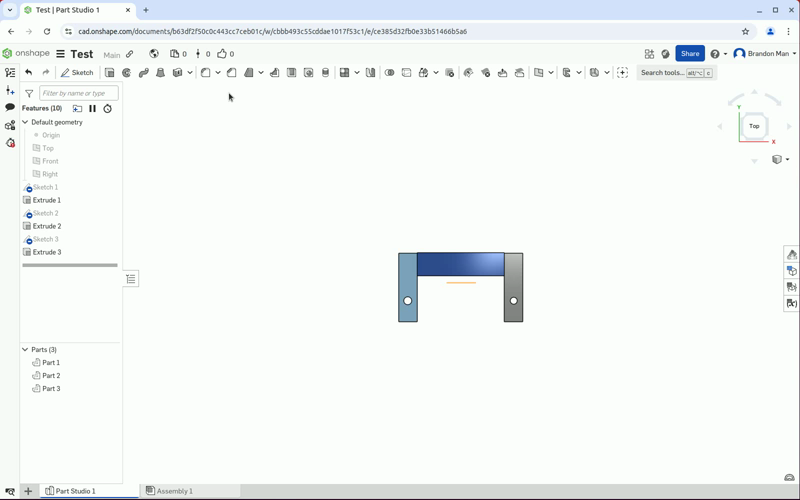
mouse_move(73, 352)
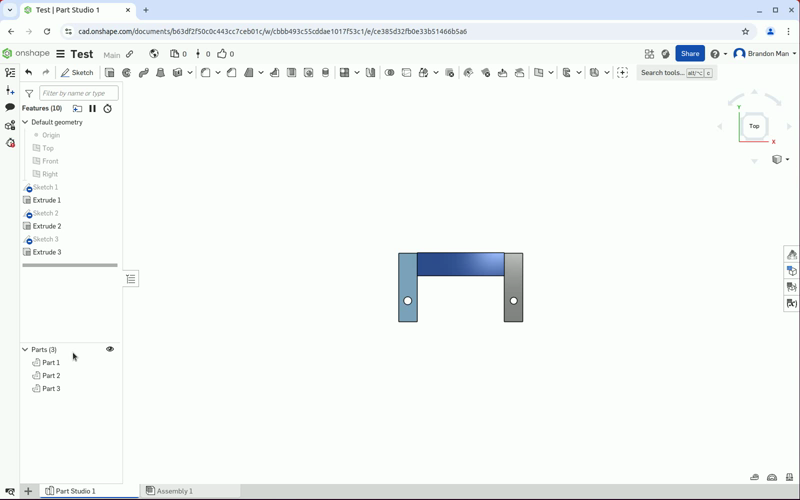
key(y)
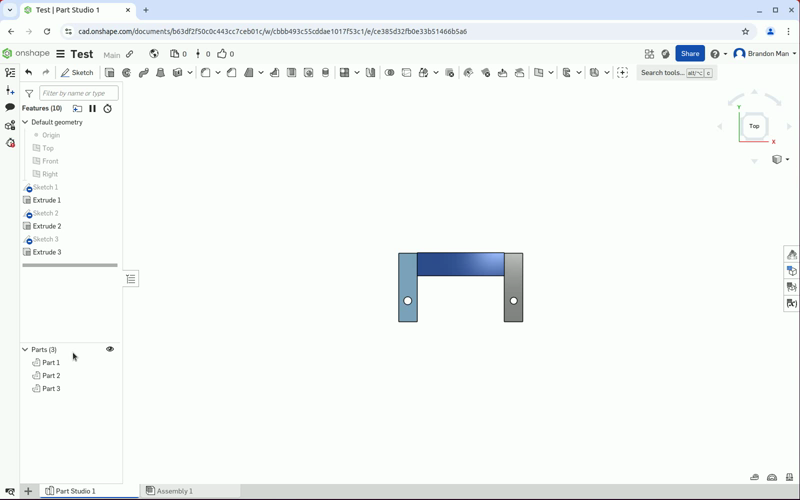
key(shift+p)
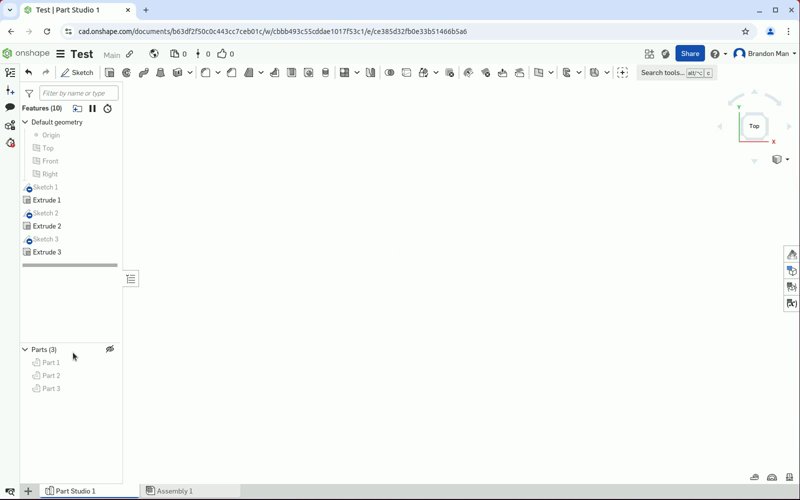
key(space)
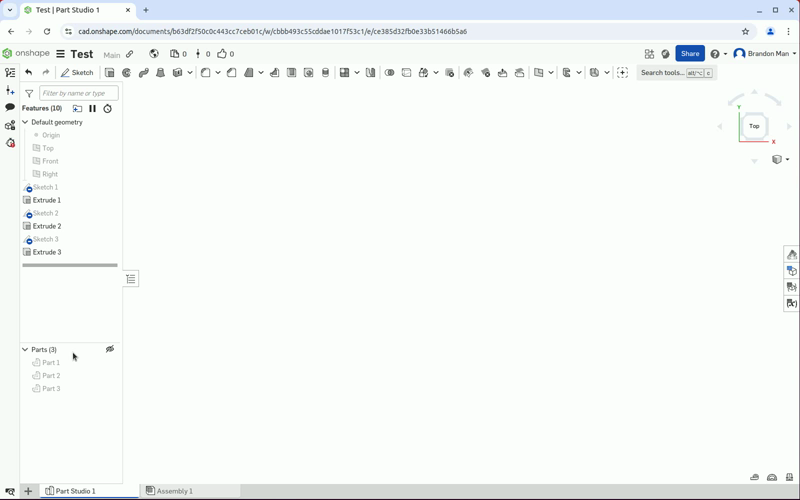
key_down(shift)
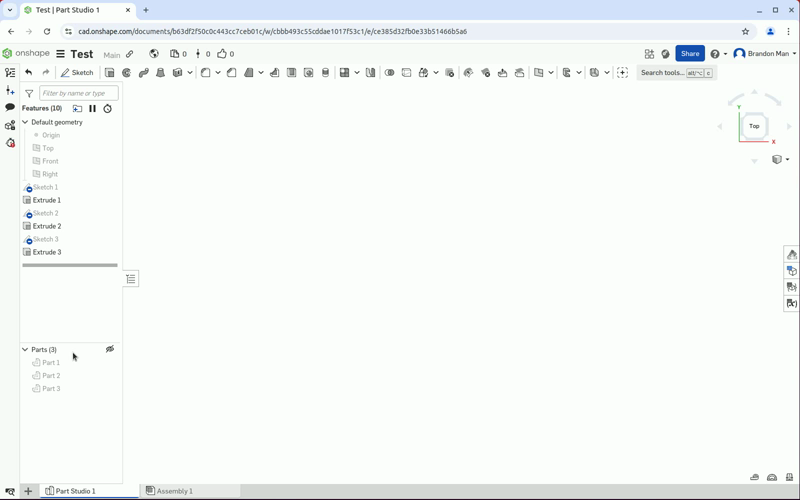
key(up)
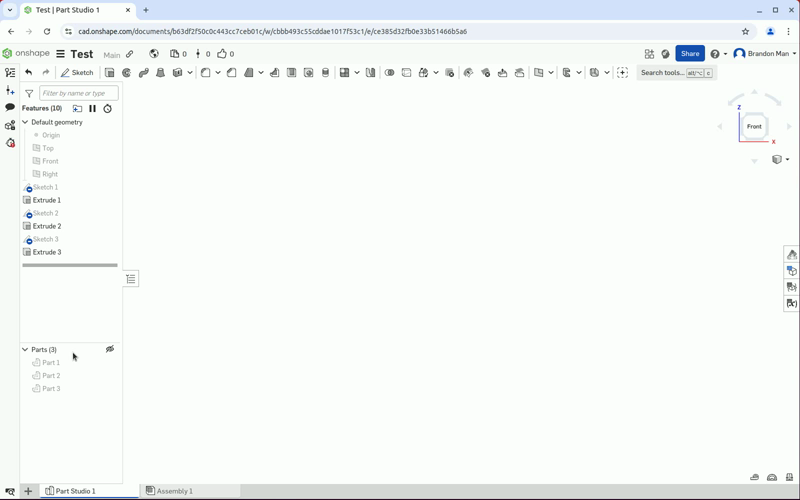
key_up(shift)
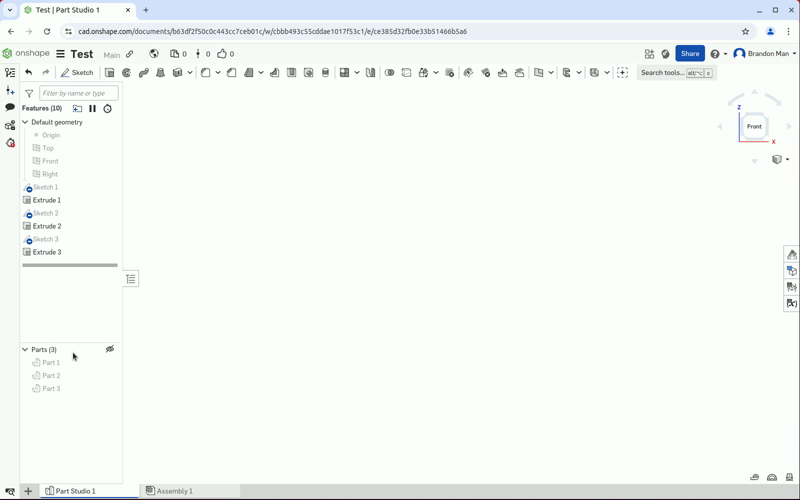
mouse_move(73, 352)
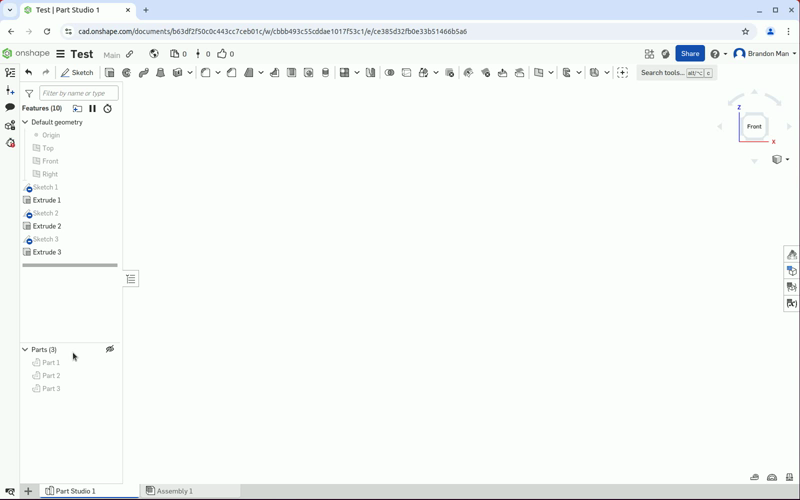
key(shift+y)
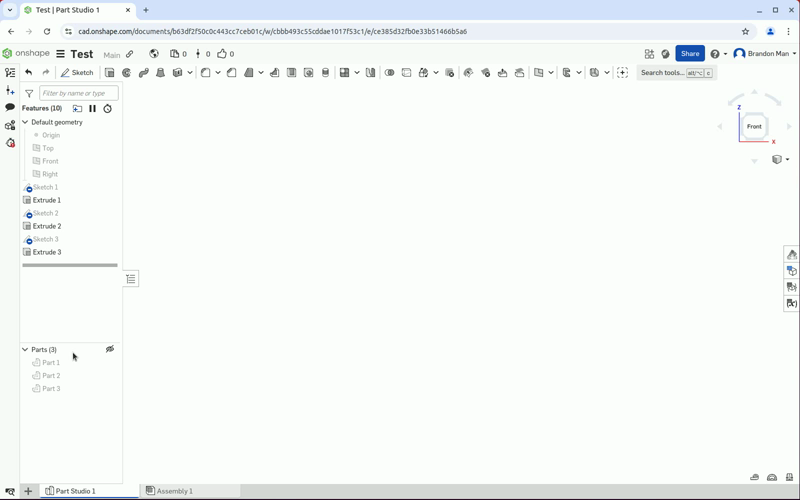
key(shift+s)
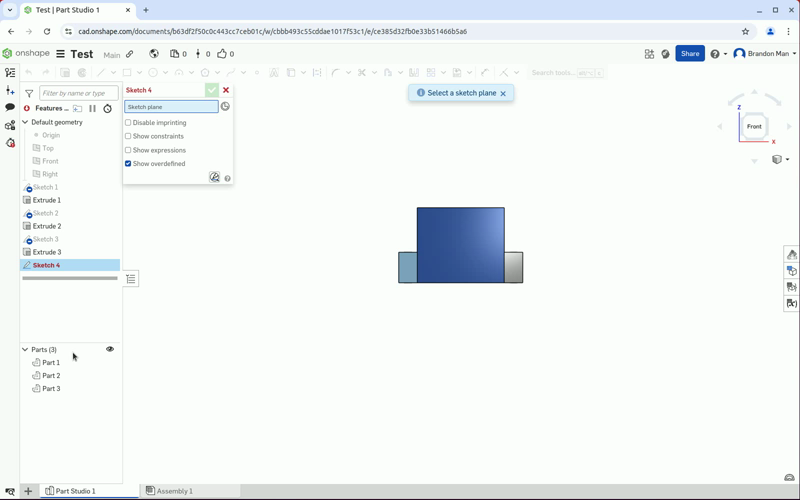
mouse_move(73, 163)
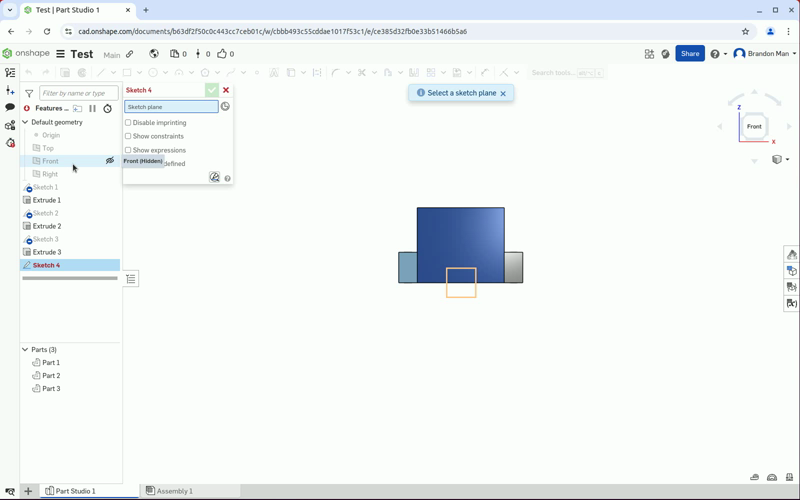
click(73, 163)
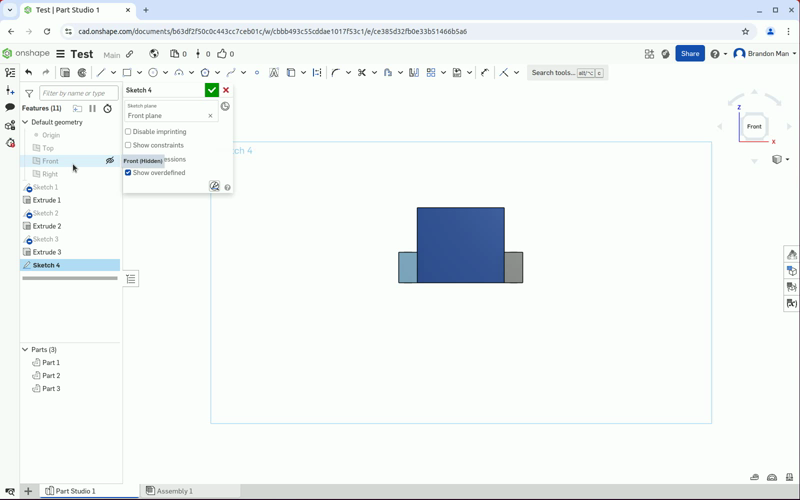
mouse_move(73, 352)
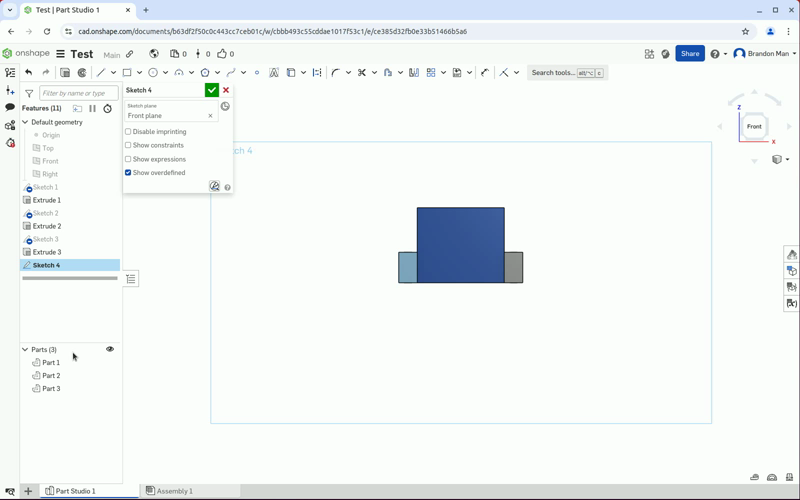
key(y)
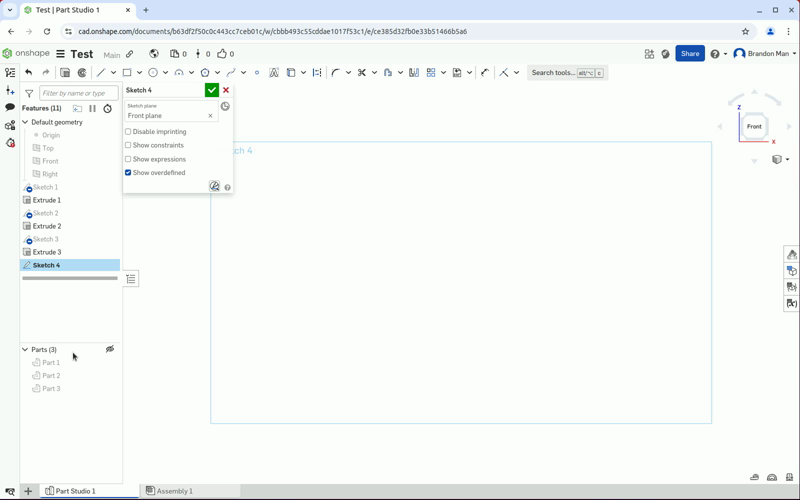
key(l)
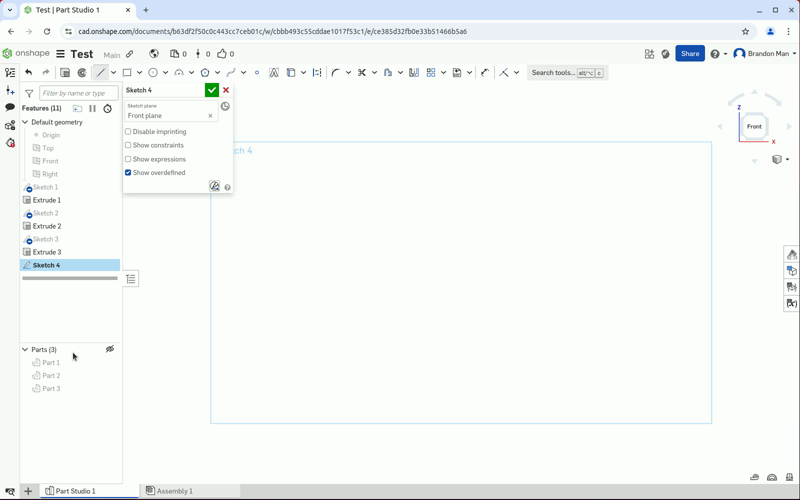
key_down(shift)
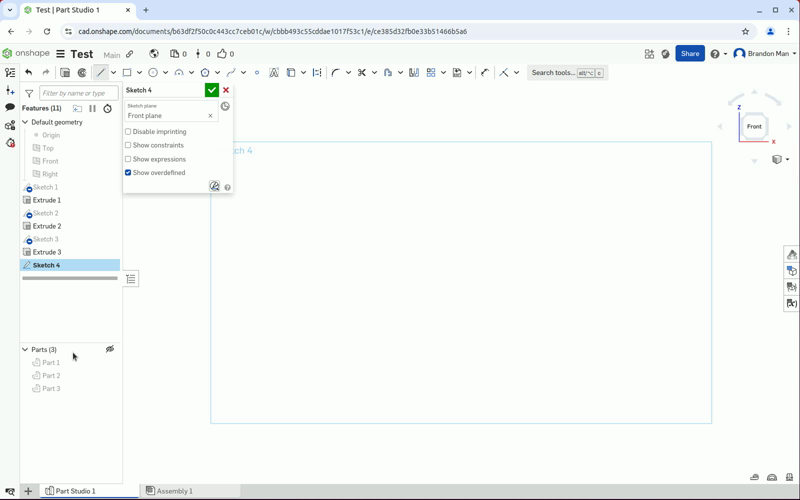
mouse_move(441, 207)
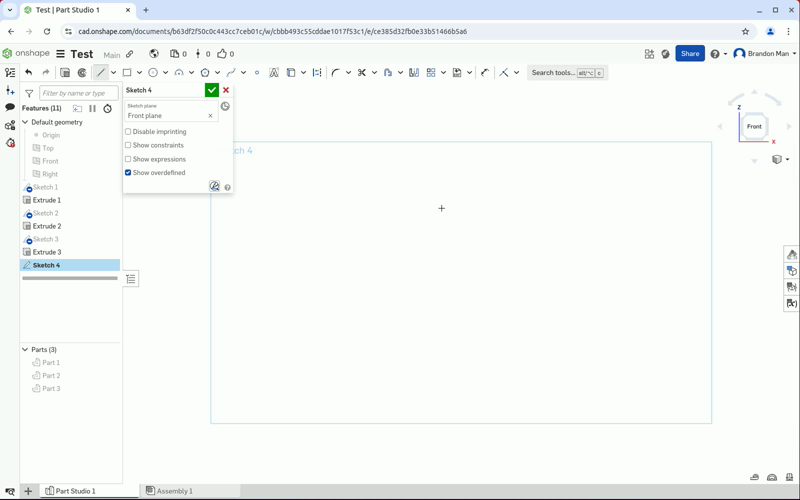
click(441, 207)
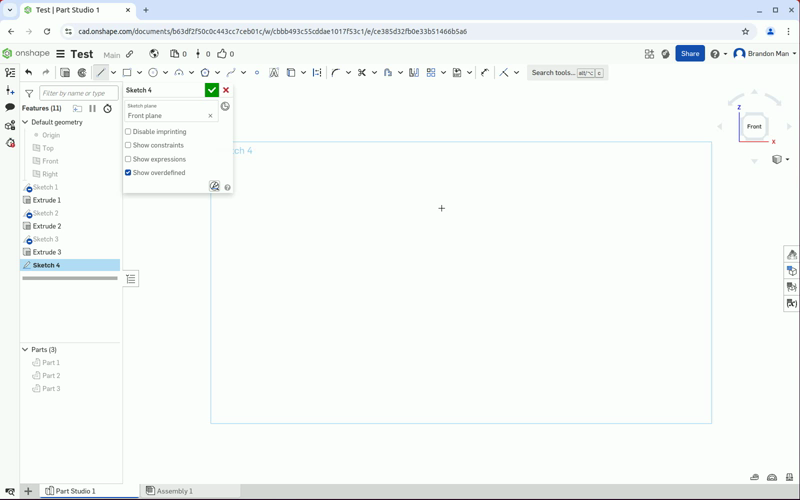
key_up(shift)
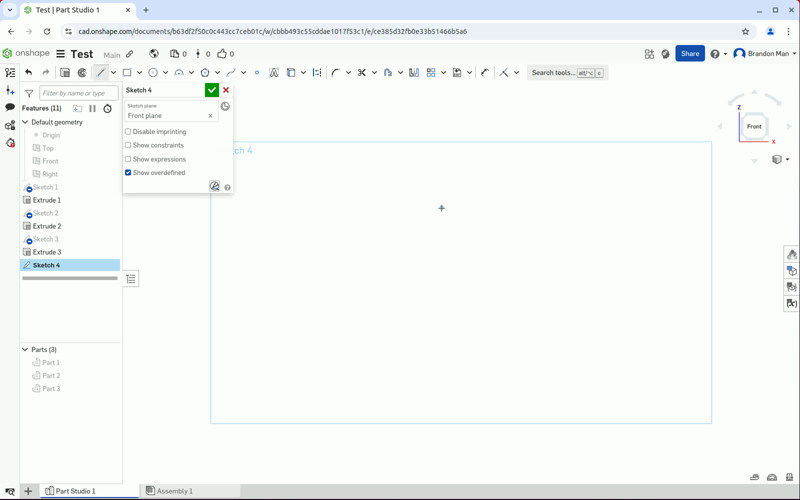
key_down(shift)
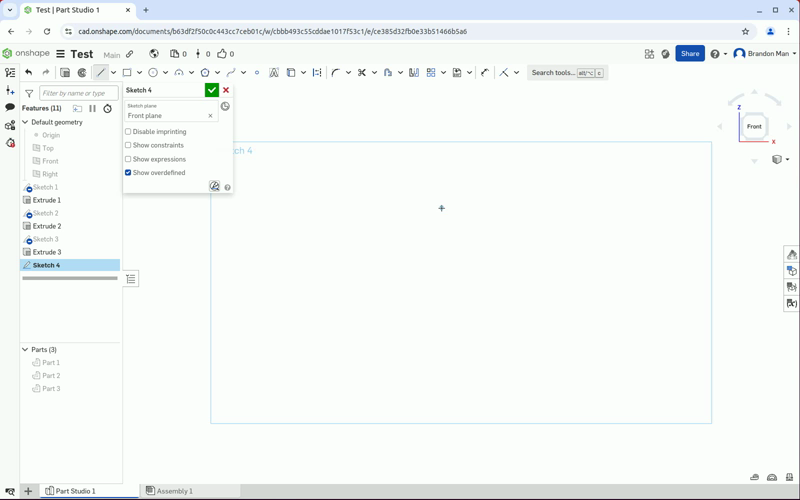
mouse_move(471, 207)
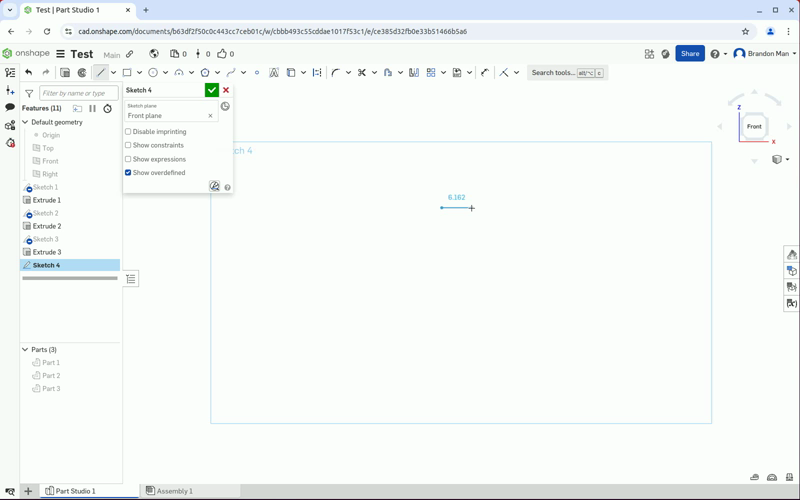
mouse_move(480, 207)
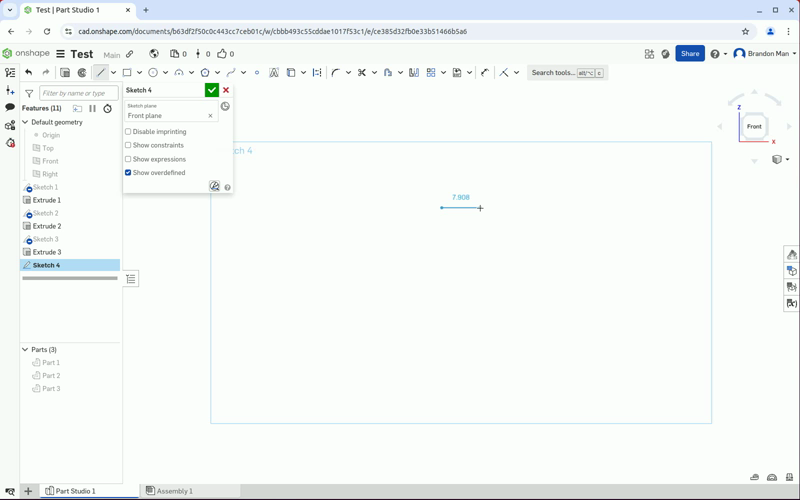
click(480, 207)
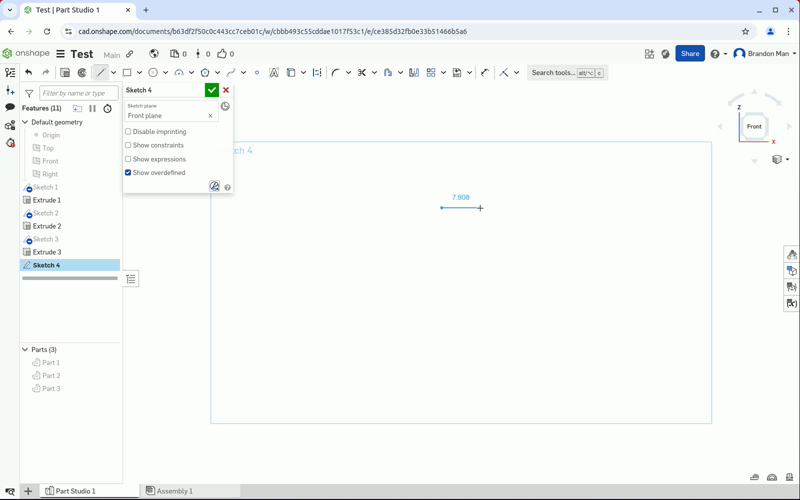
key_up(shift)
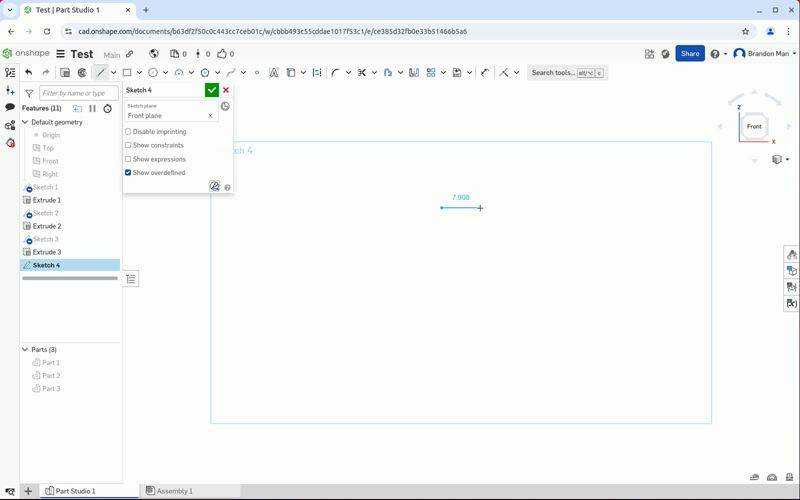
key_down(shift)
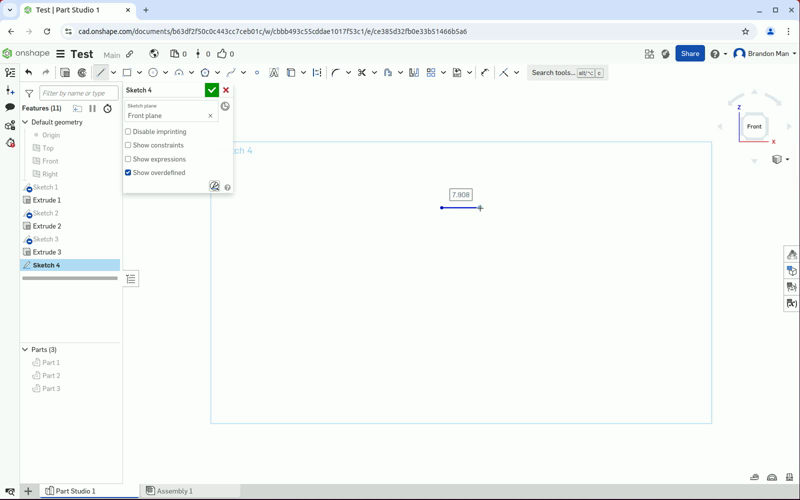
mouse_move(510, 207)
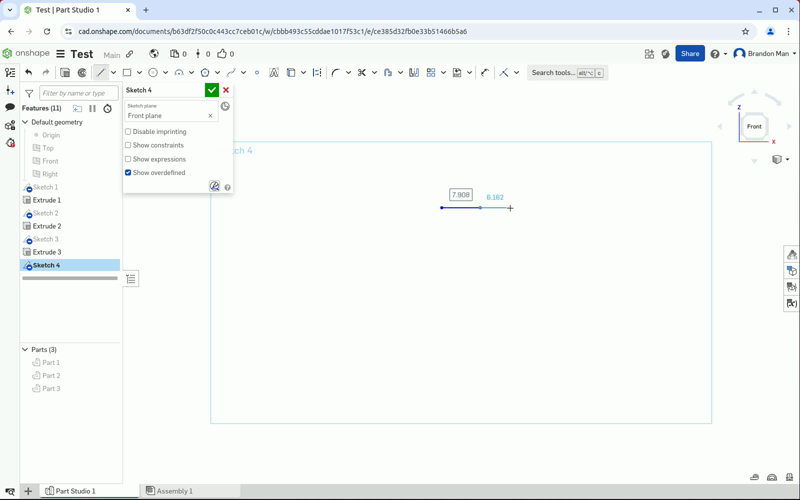
mouse_move(480, 169)
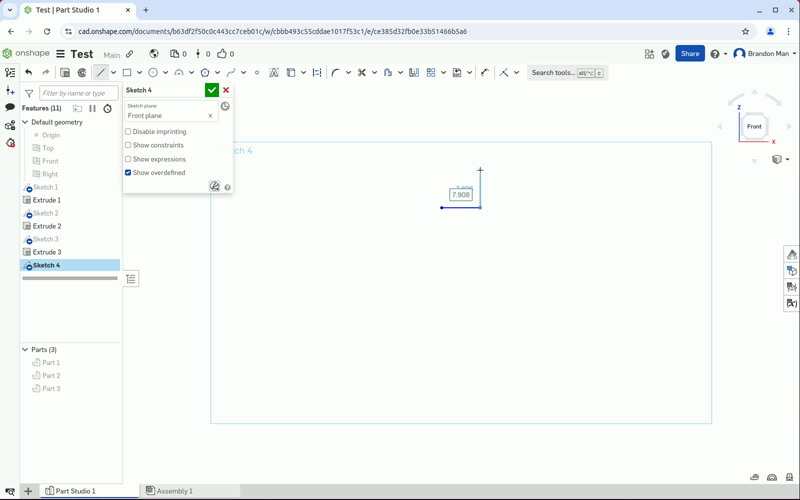
click(480, 169)
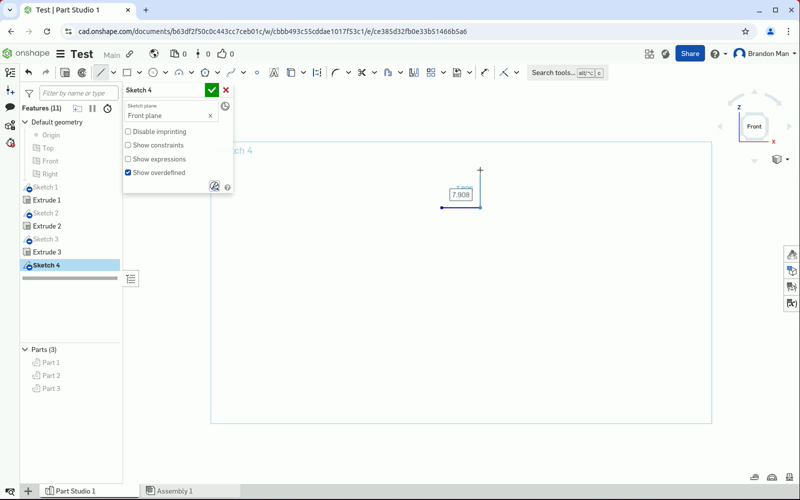
key_up(shift)
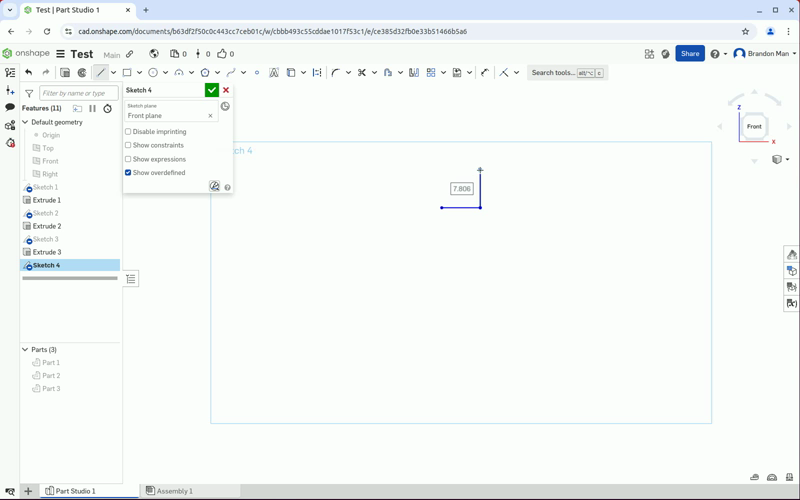
key_down(shift)
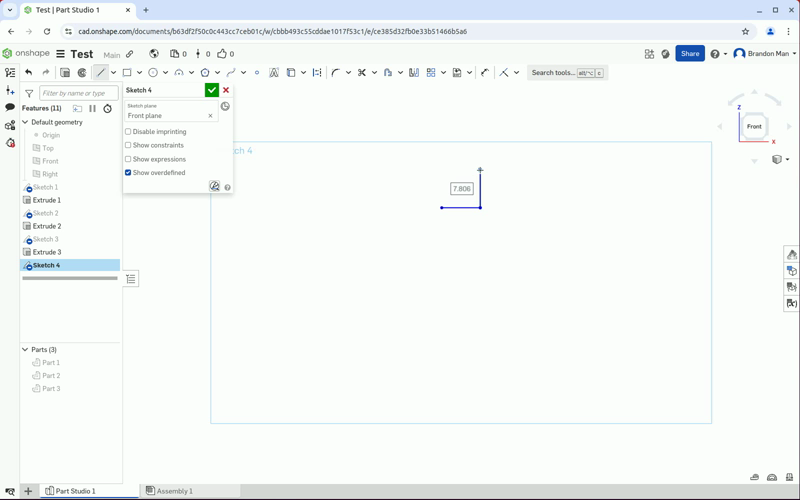
mouse_move(510, 169)
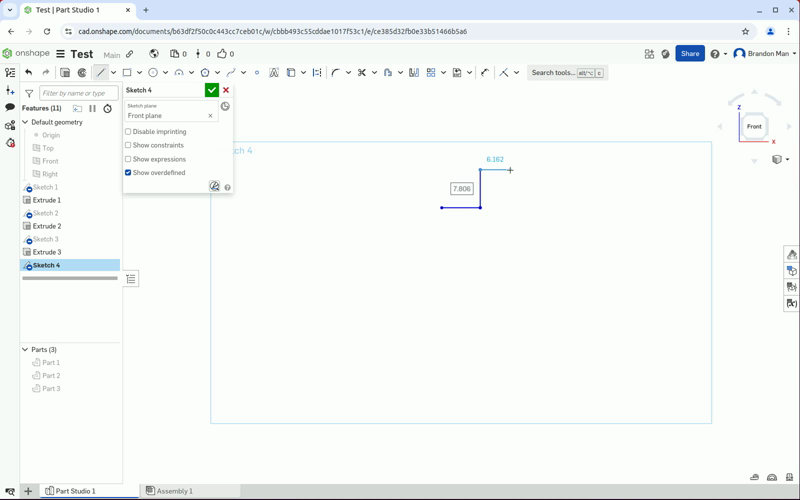
mouse_move(441, 169)
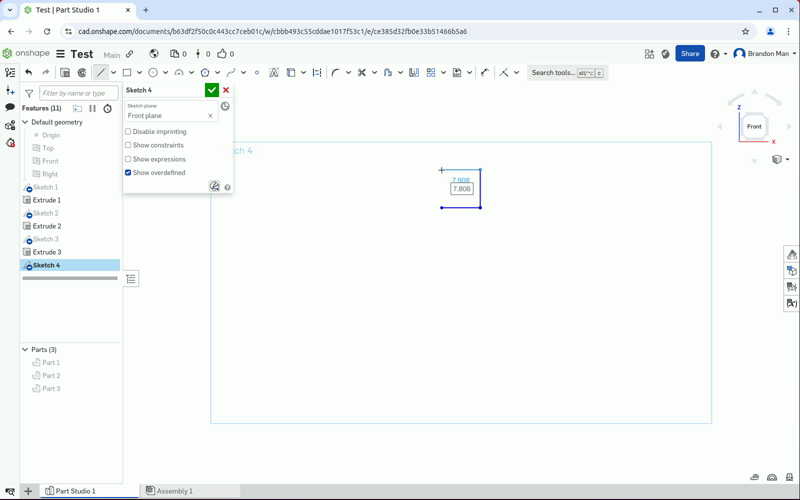
click(441, 169)
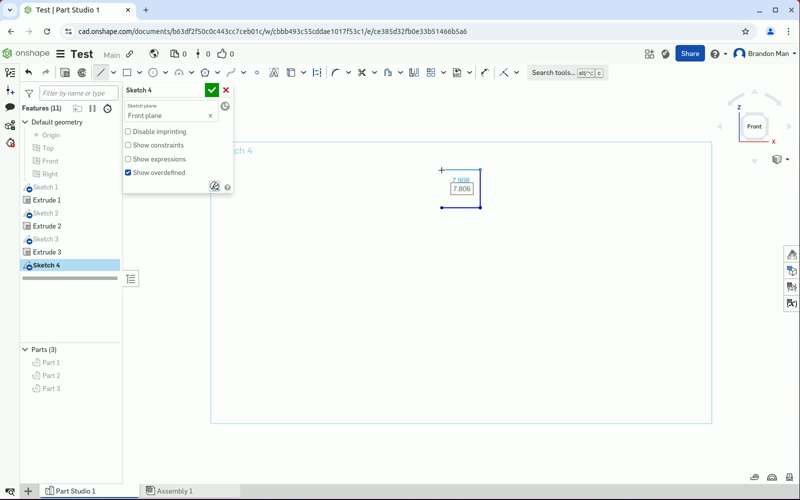
key_up(shift)
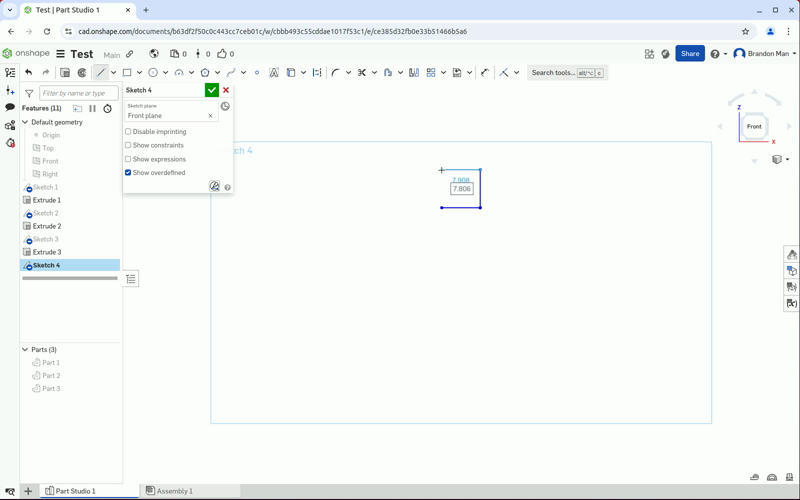
mouse_move(471, 169)
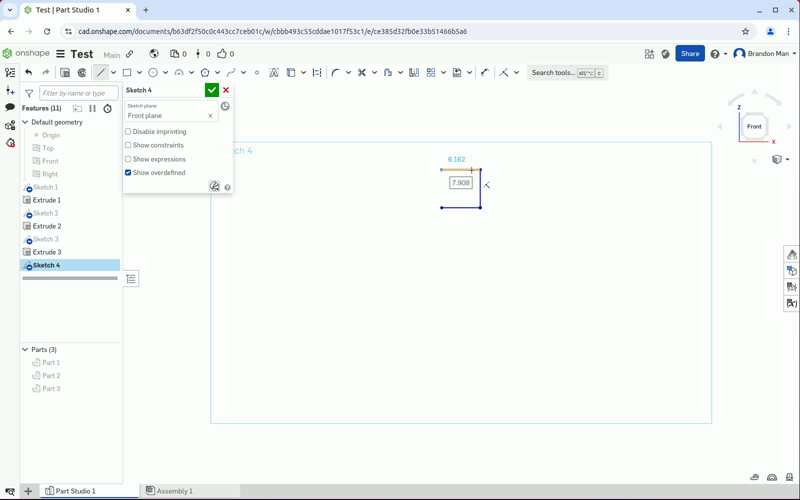
key_down(shift)
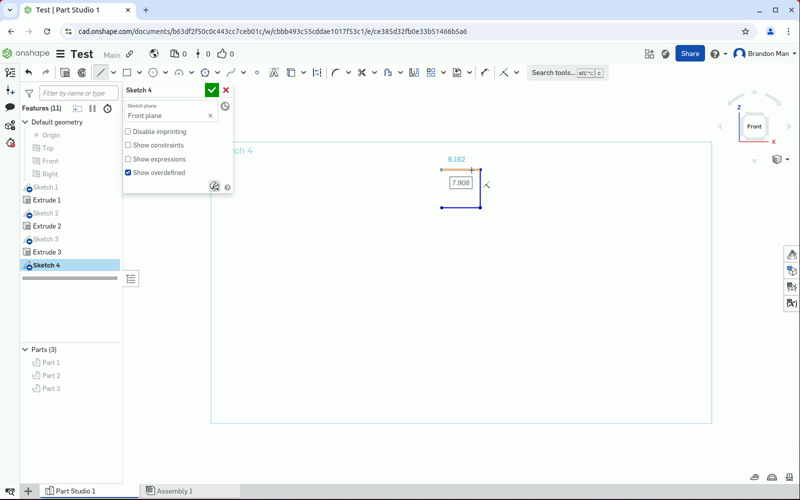
mouse_move(441, 207)
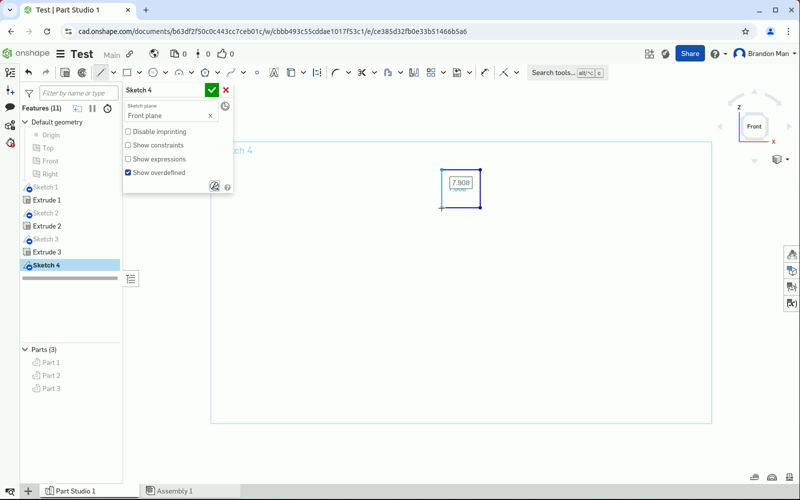
key_up(shift)
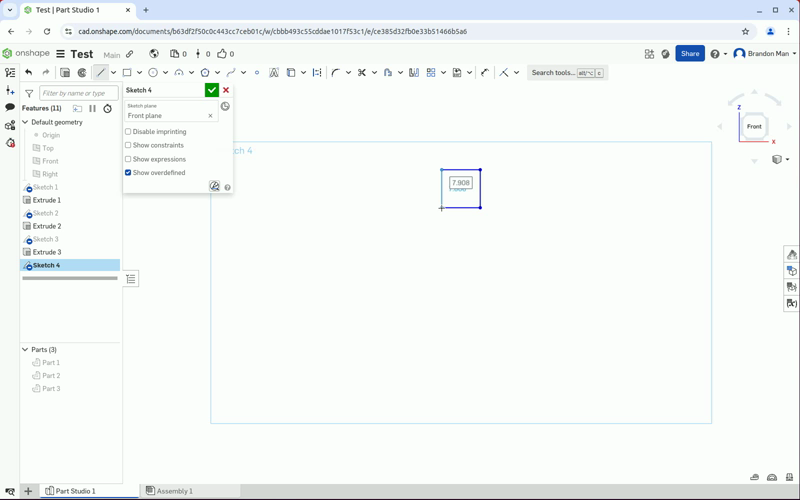
click(441, 207)
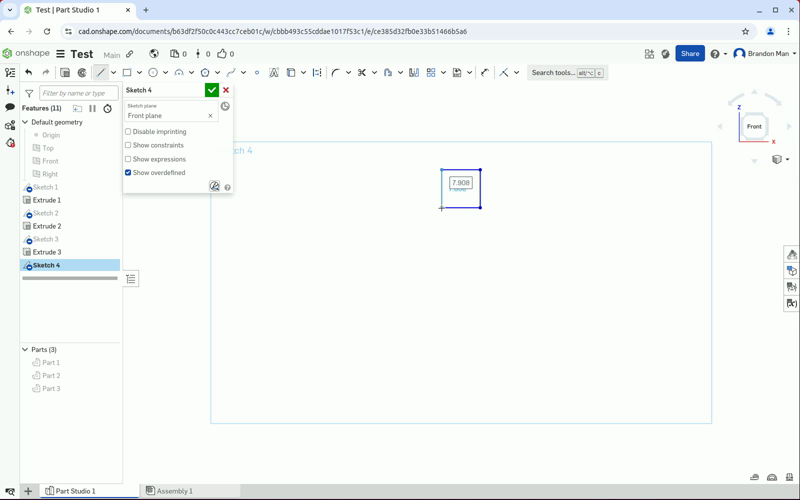
key(esc)
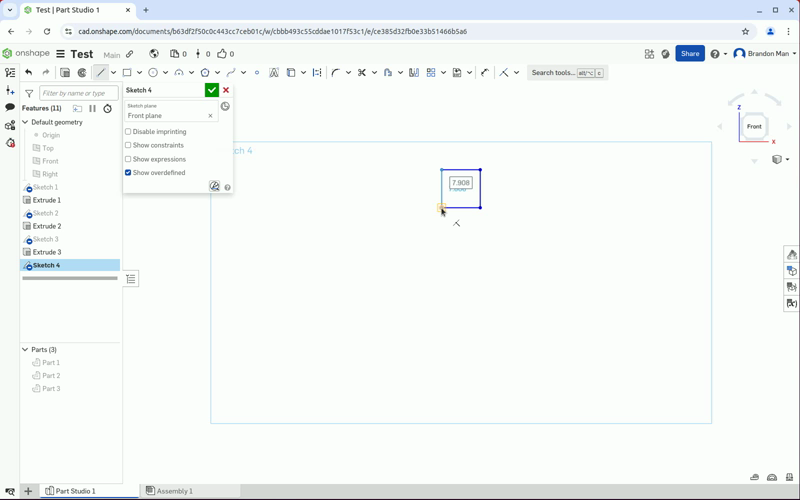
key(c)
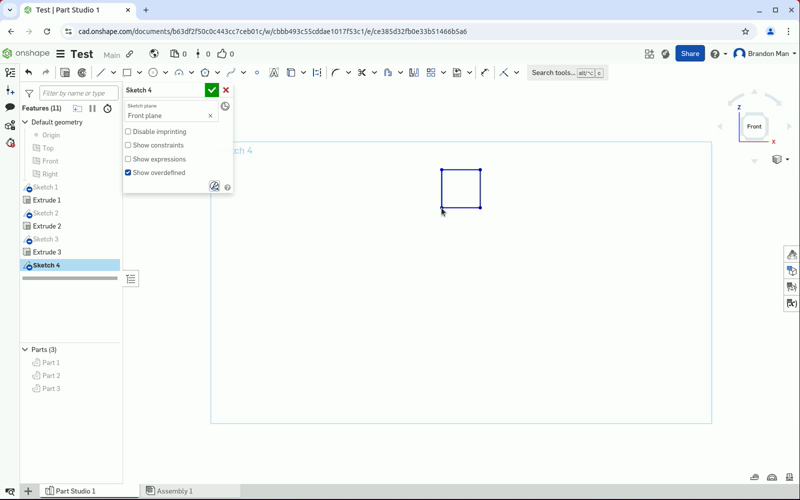
key_down(shift)
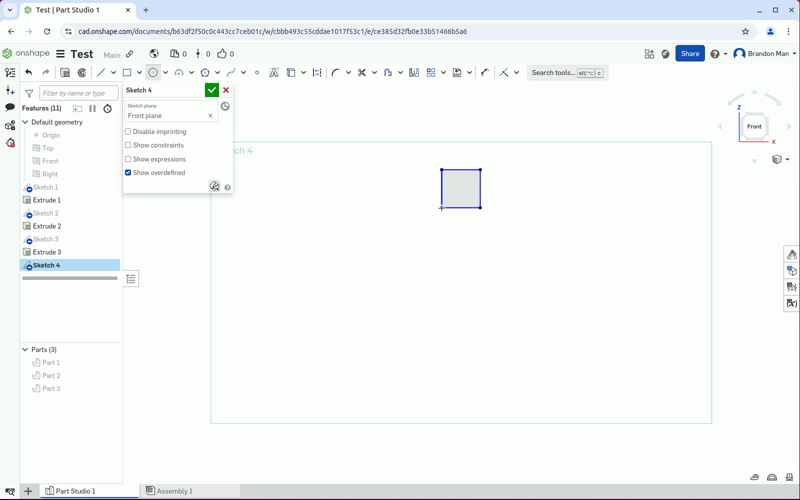
mouse_move(461, 188)
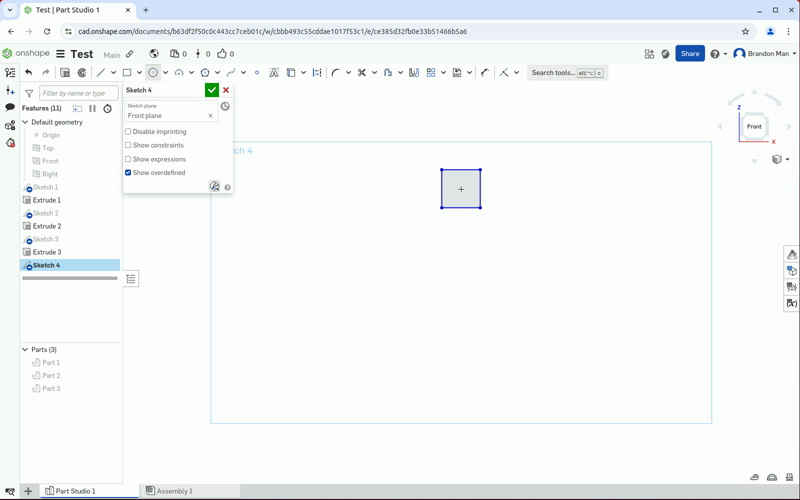
click(461, 188)
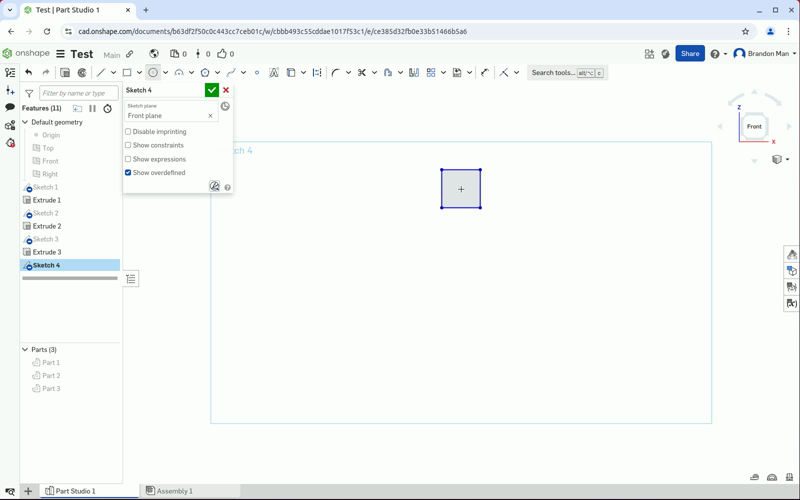
key_up(shift)
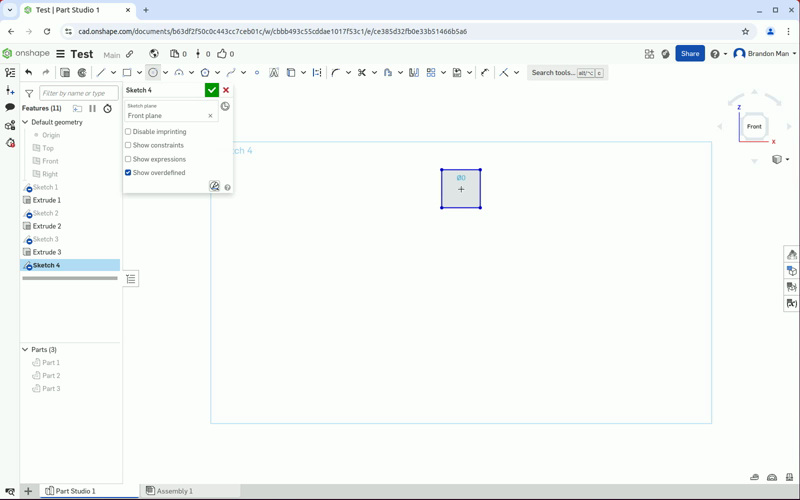
mouse_move(472, 188)
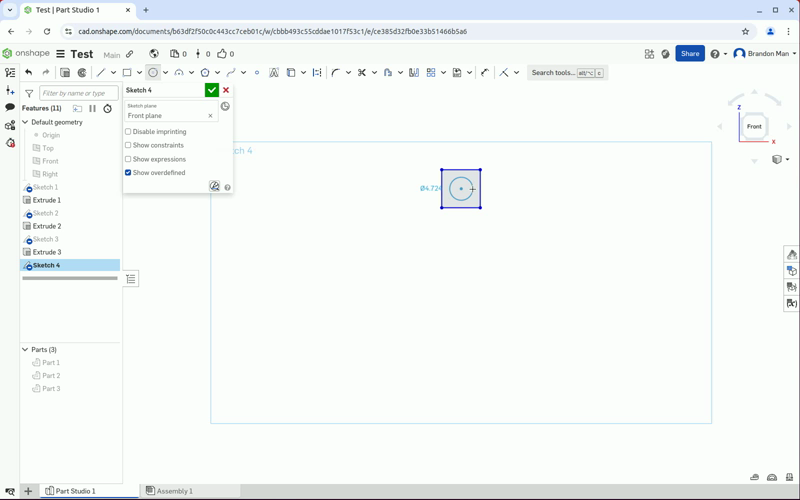
click(472, 188)
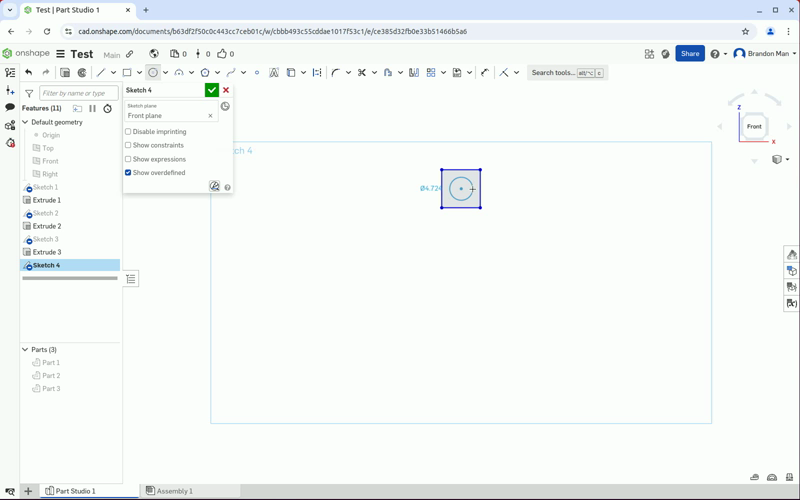
key(esc)
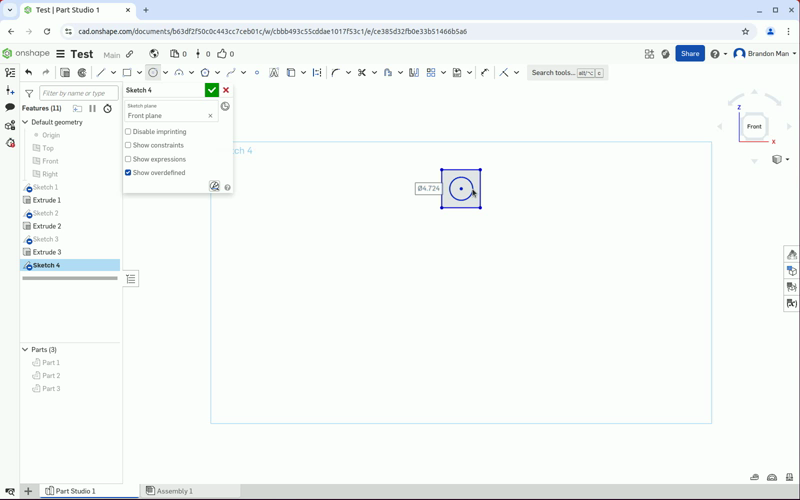
mouse_move(454, 206)
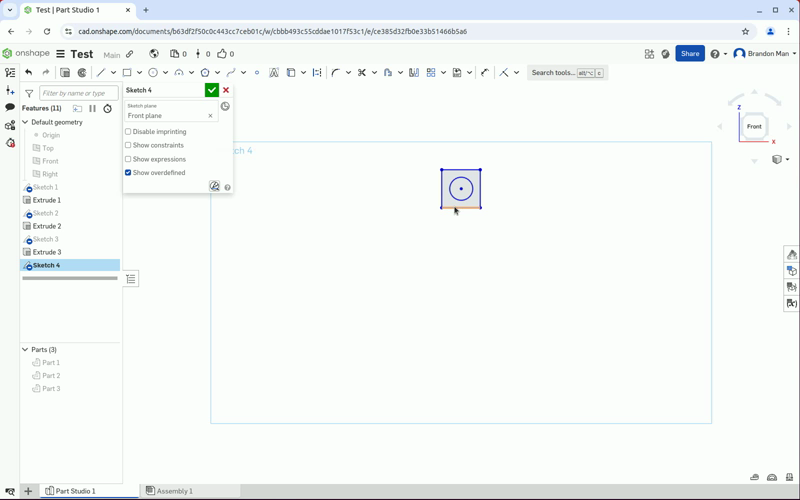
scroll(6)
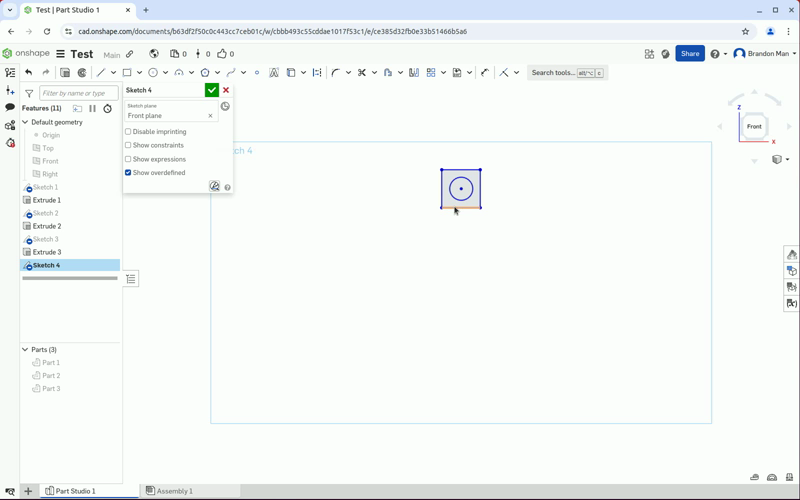
scroll(6)
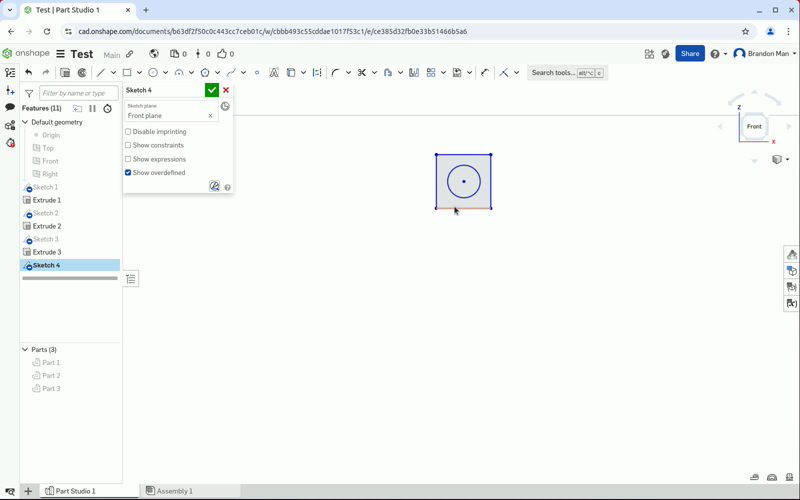
scroll(6)
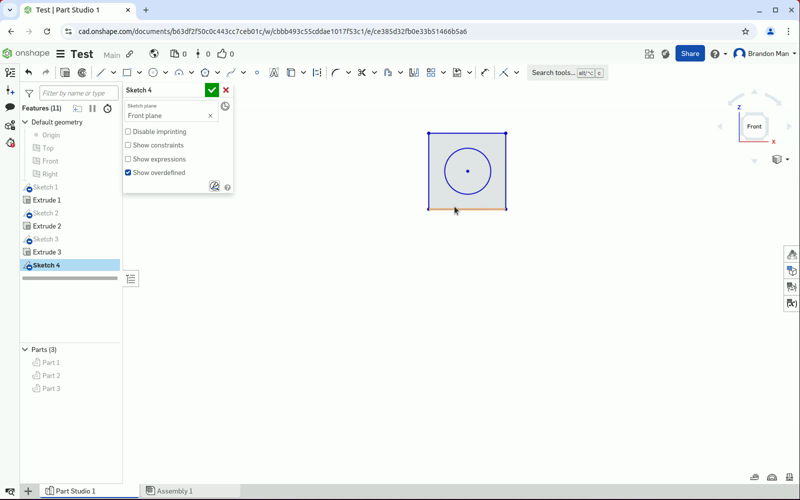
scroll(6)
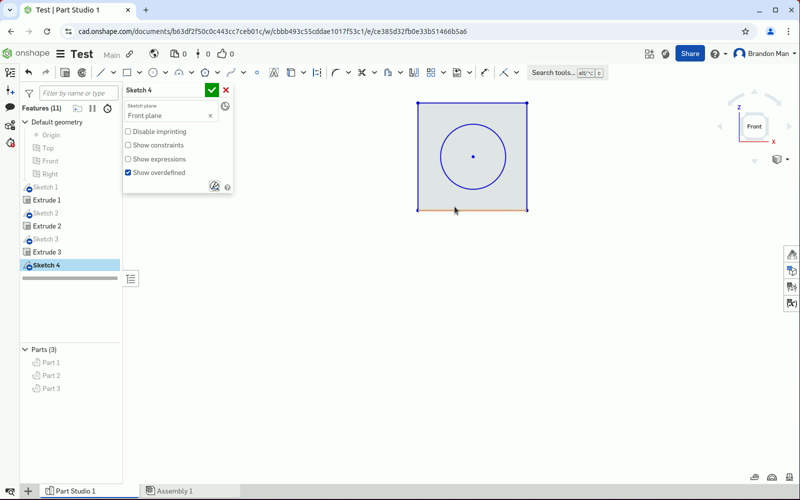
scroll(6)
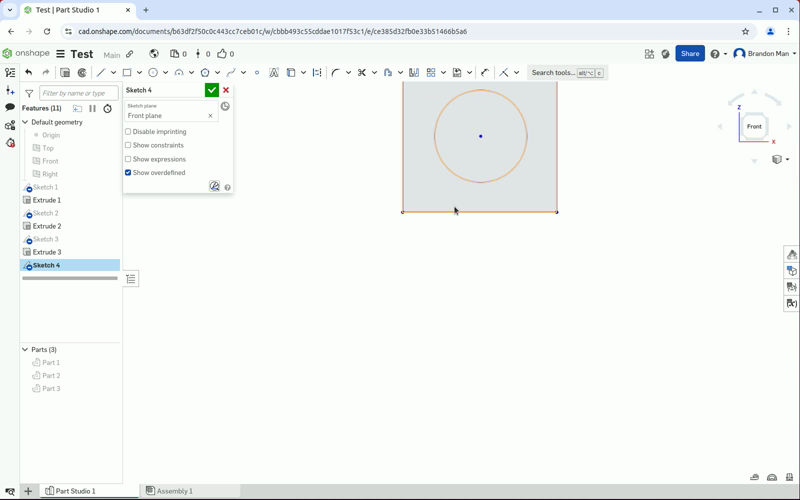
scroll(6)
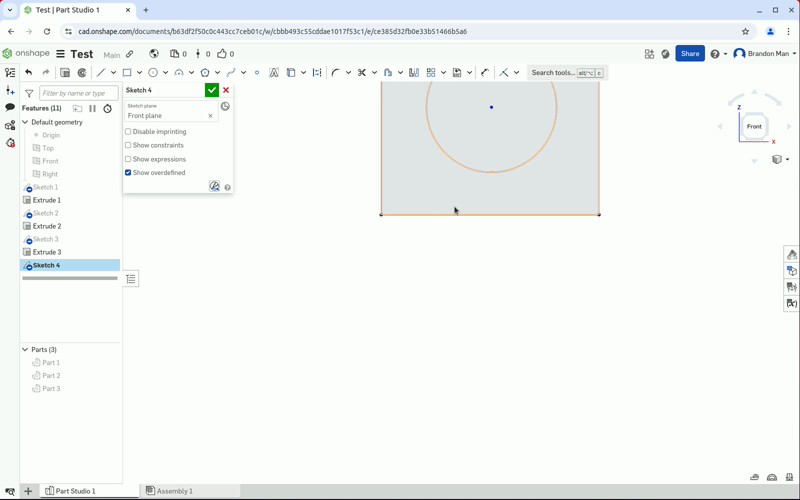
scroll(6)
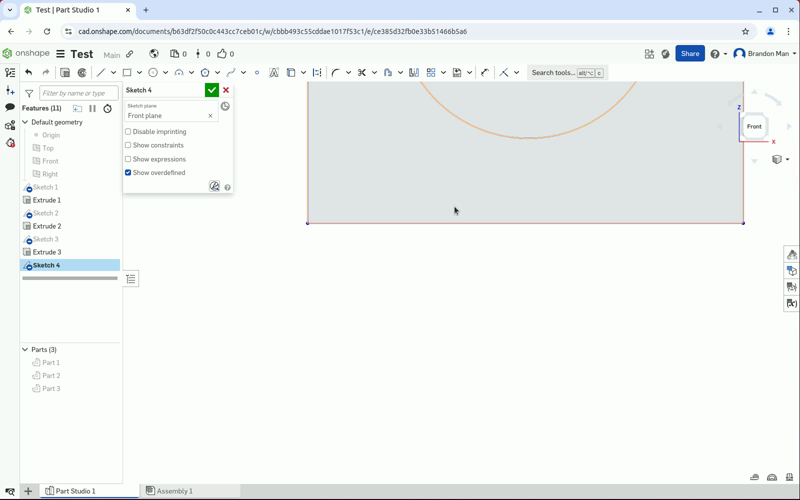
click(454, 206)
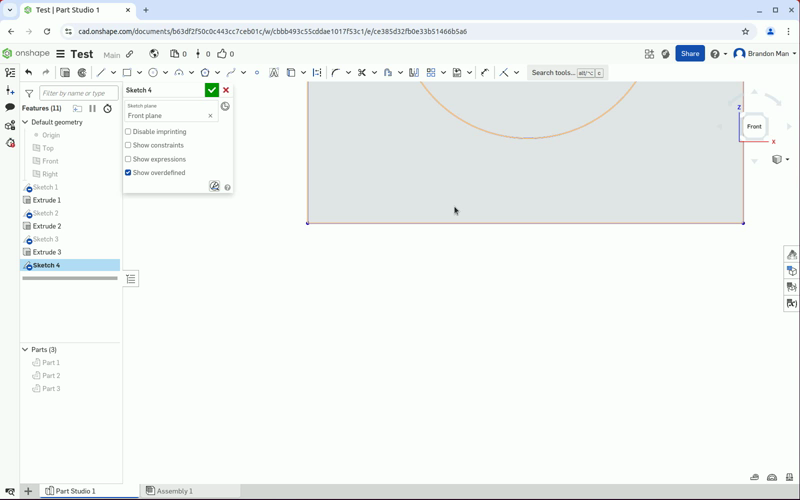
scroll(-6)
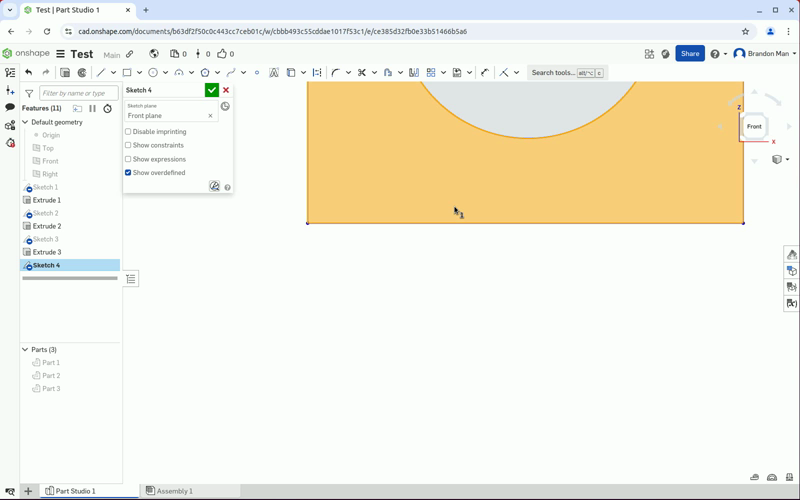
scroll(-6)
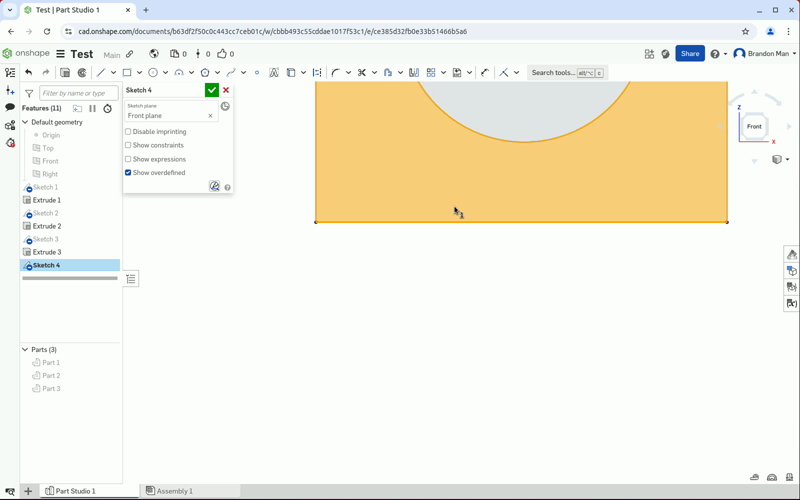
scroll(-6)
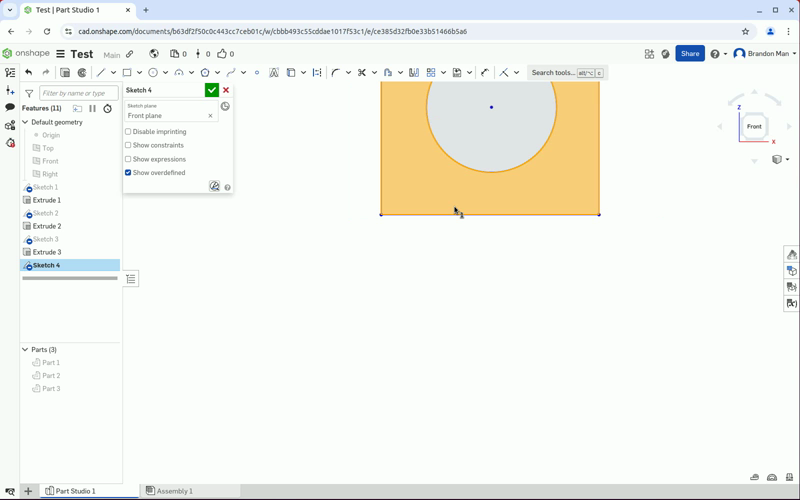
scroll(-6)
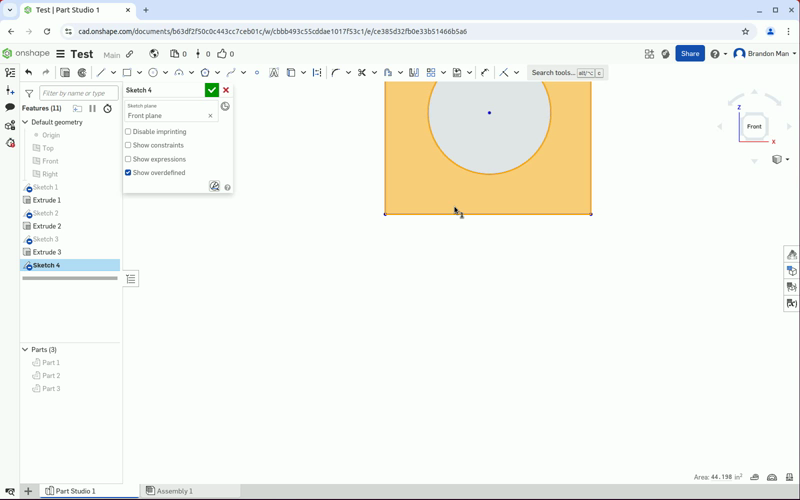
scroll(-6)
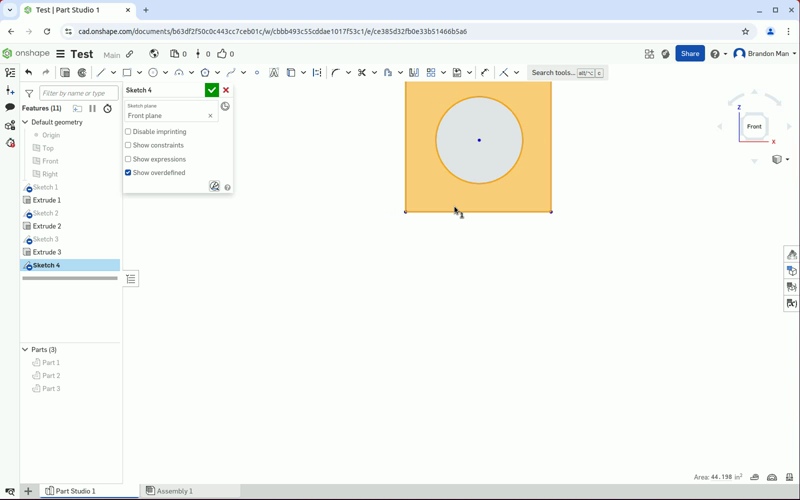
scroll(-6)
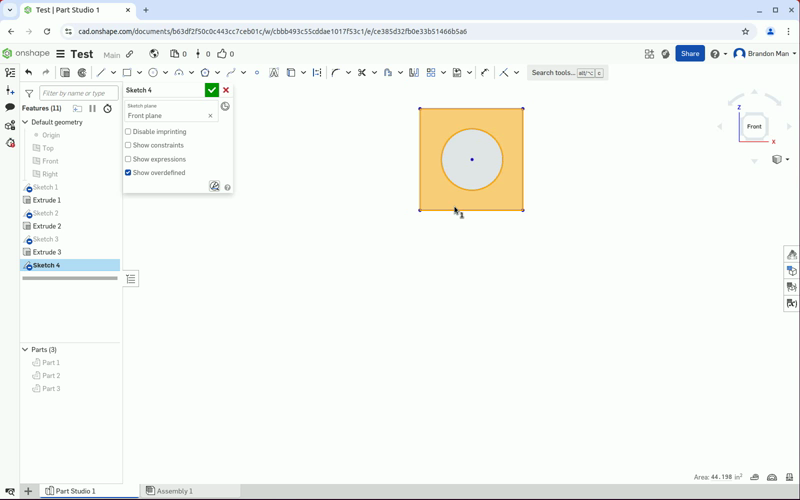
scroll(-6)
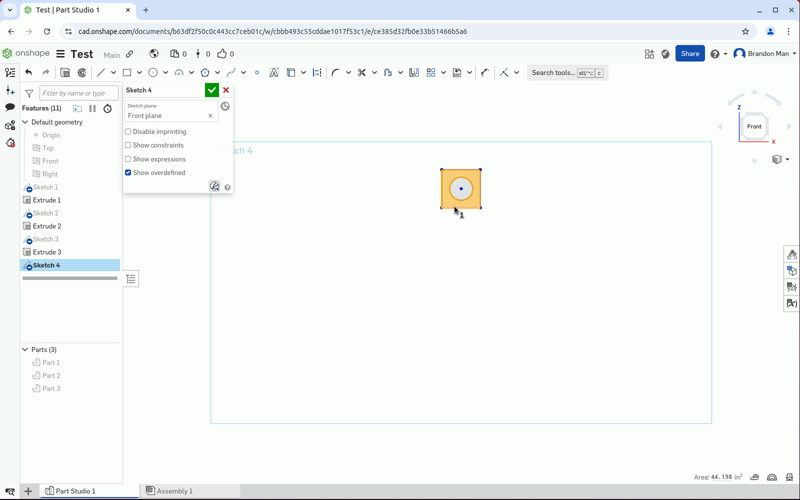
mouse_move(73, 352)
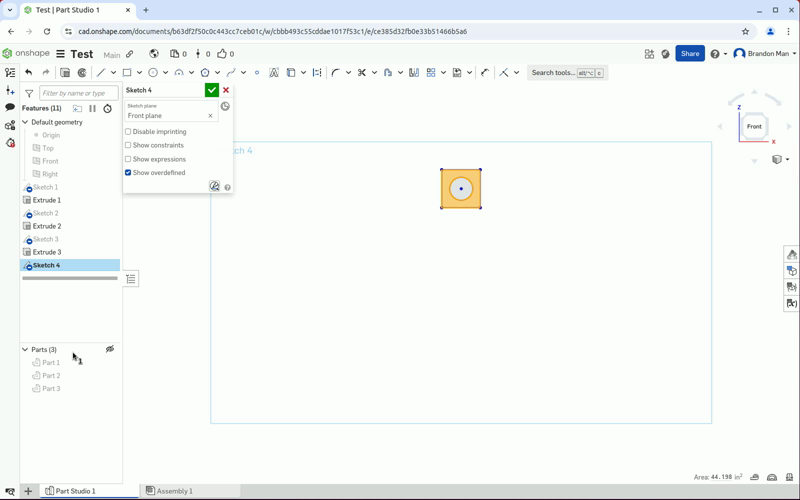
key(shift+y)
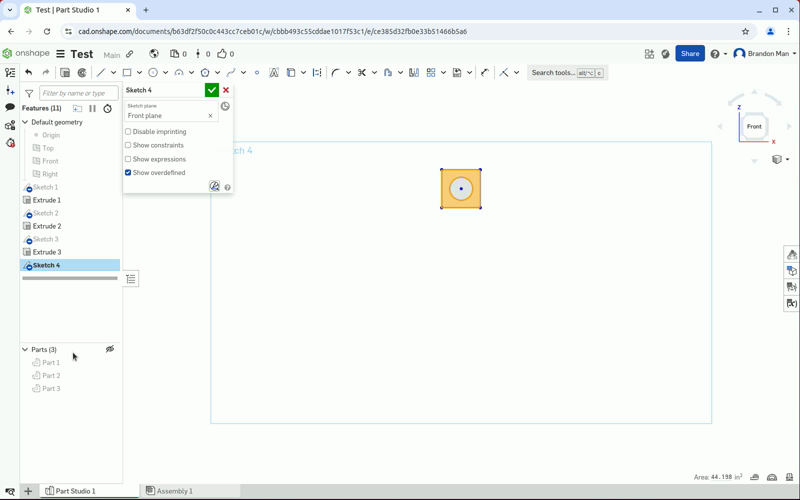
key(shift+e)
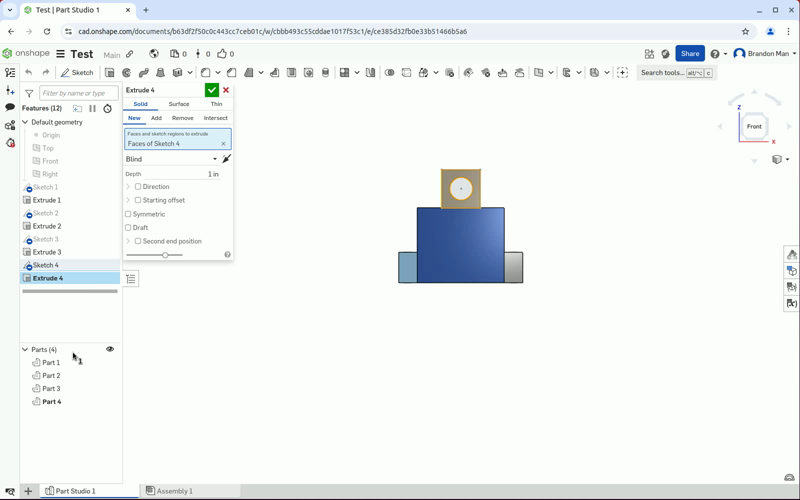
mouse_move(143, 106)
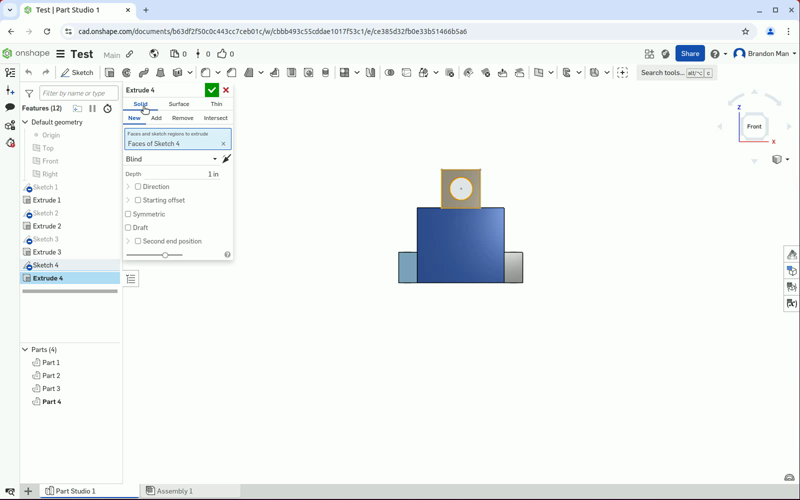
click(143, 106)
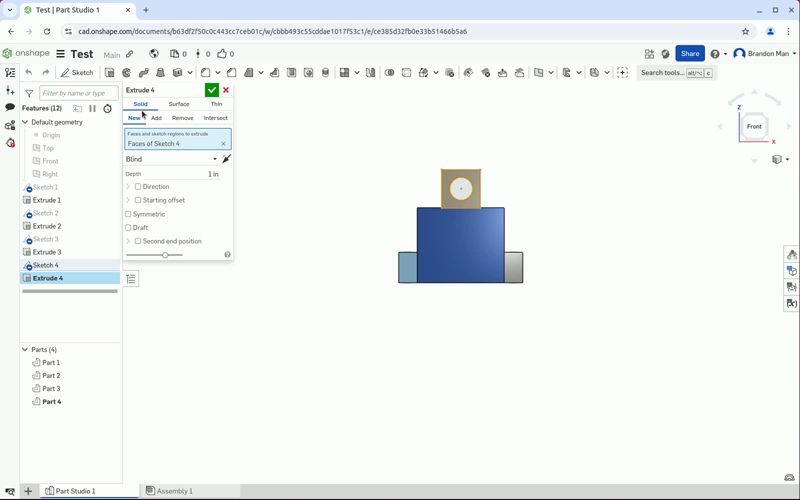
mouse_move(137, 120)
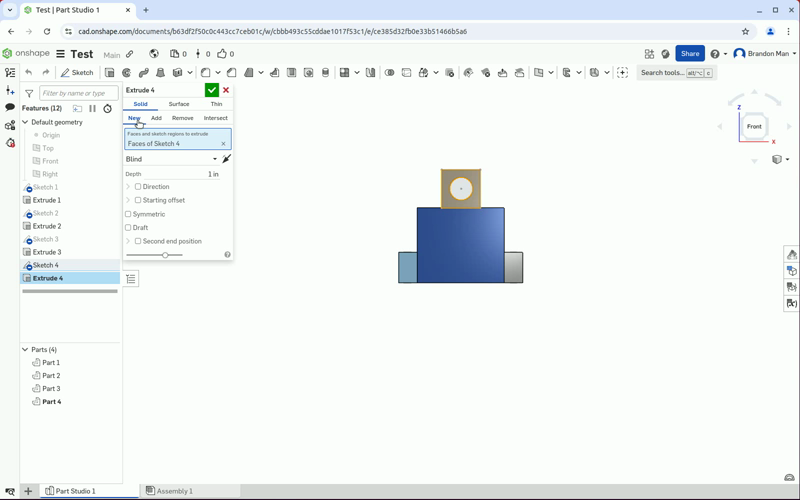
click(137, 120)
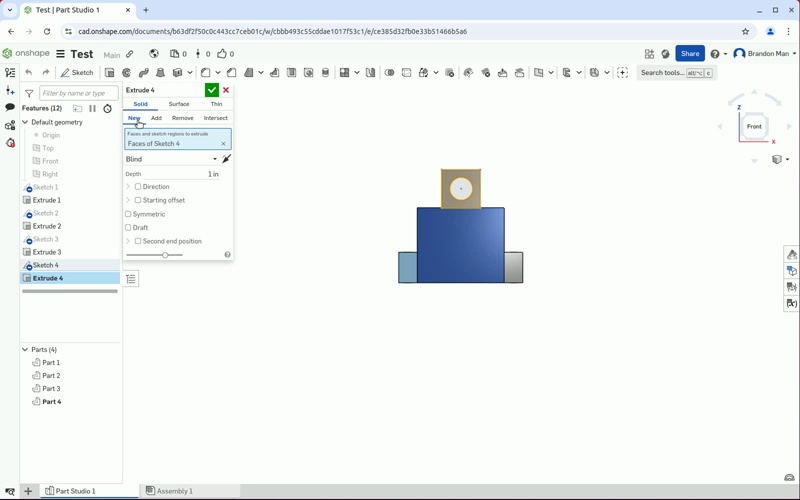
key(tab, 4)
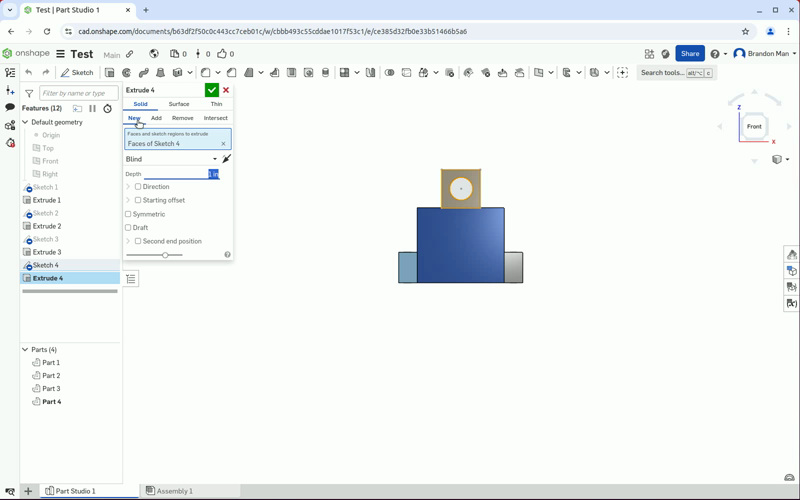
text(-6.018)
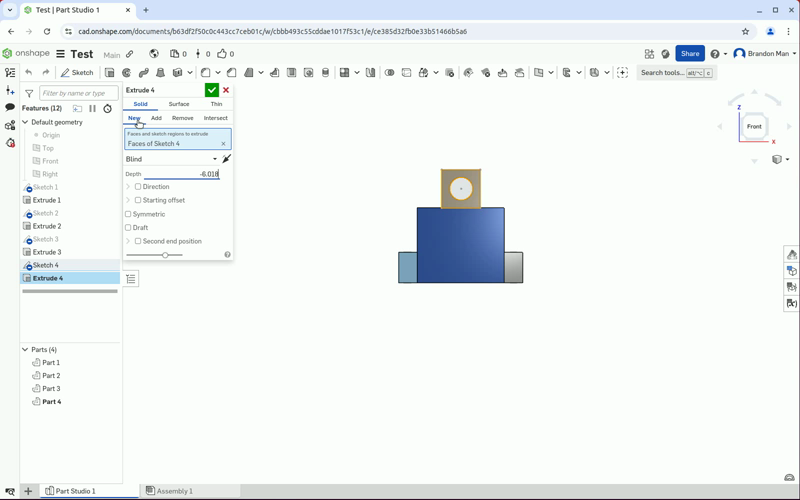
key(tab, 3)
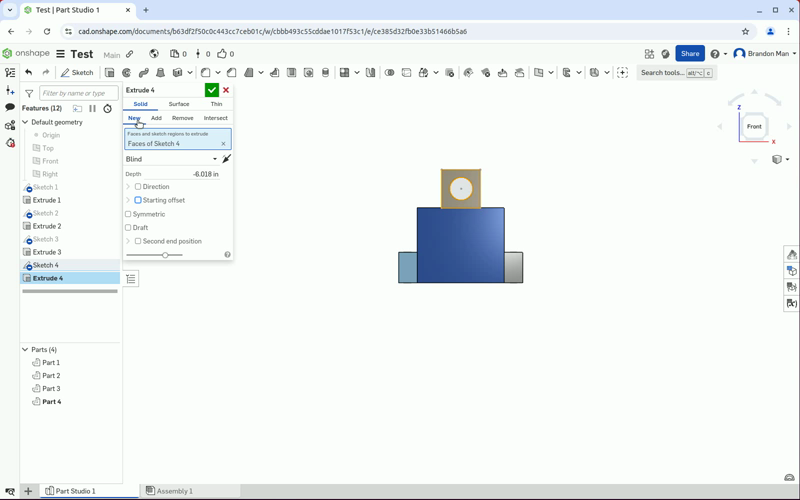
key(tab, 2)
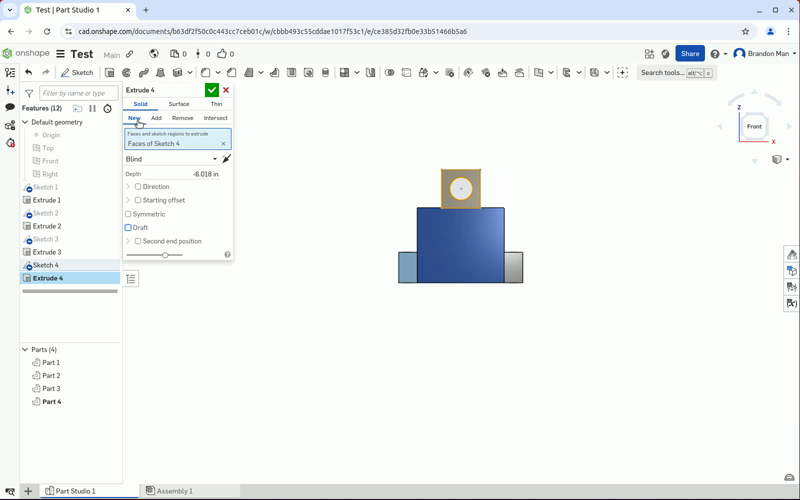
key(space)
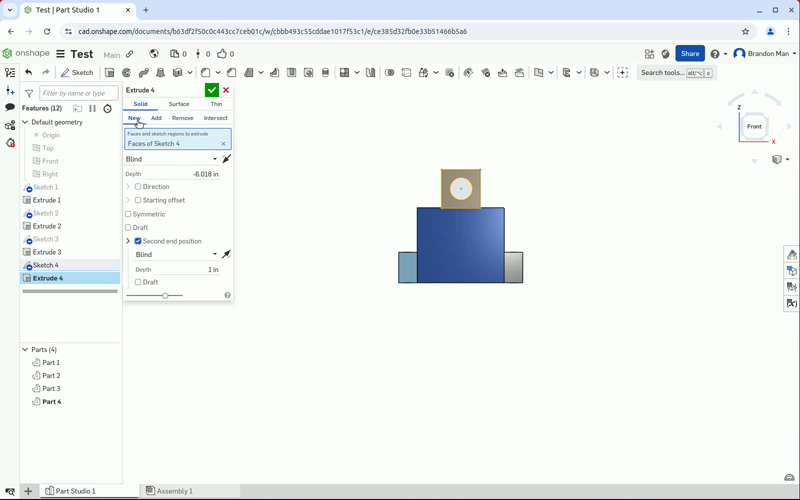
key(tab, 3)
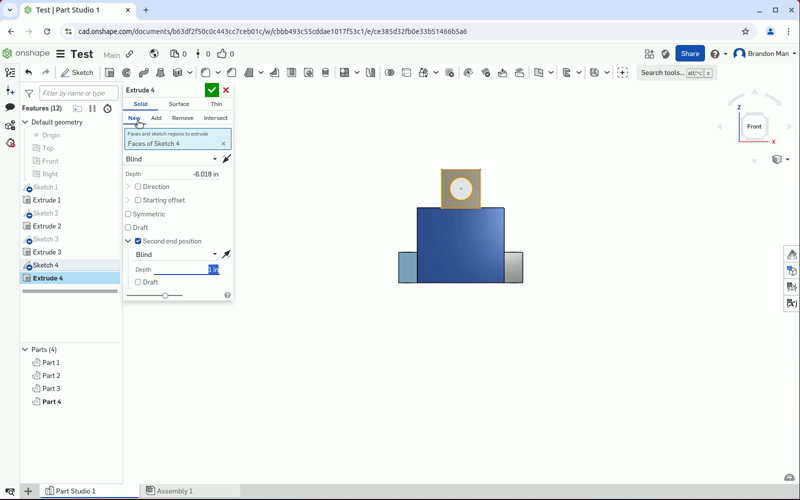
text(1.444)
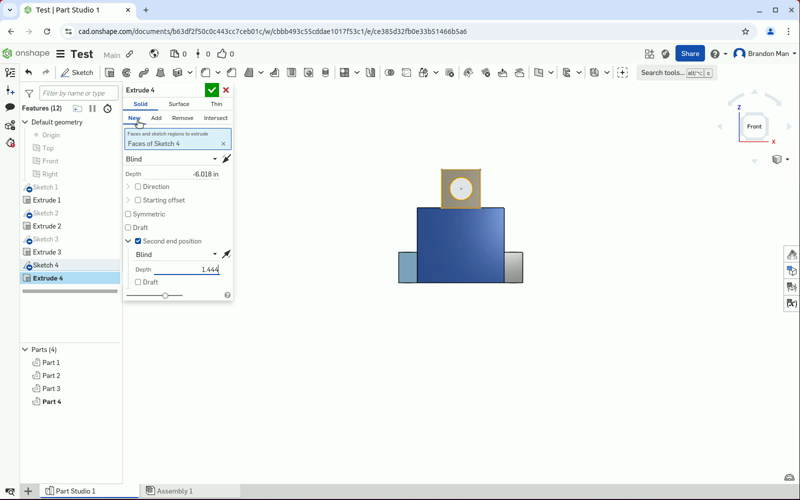
key(enter)
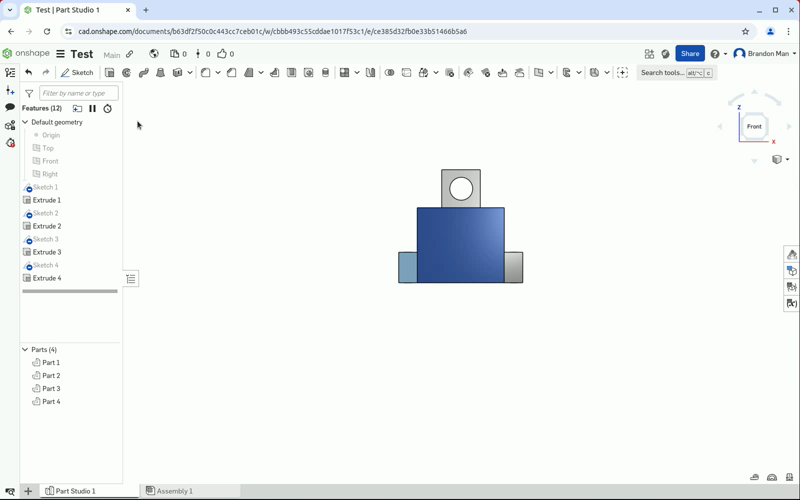
key(shift+h)
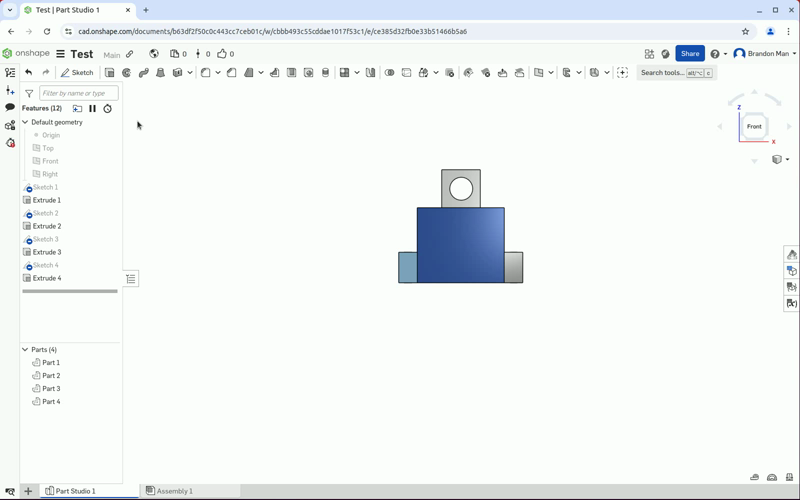
key(shift+h)
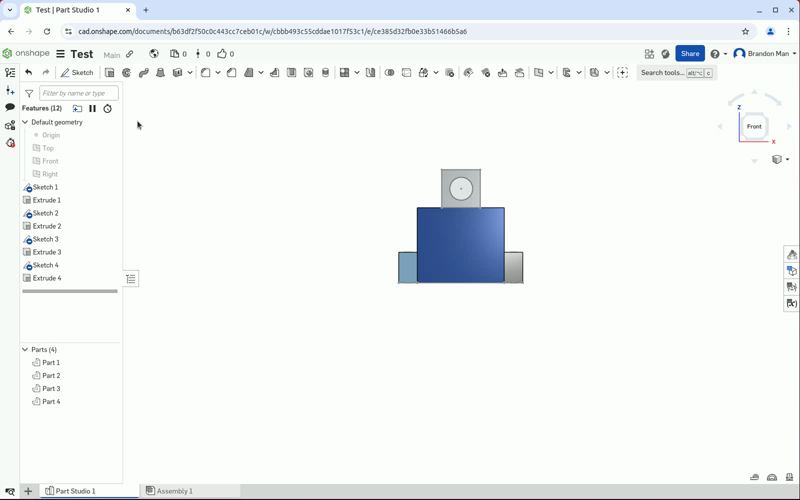
key(shift+7)
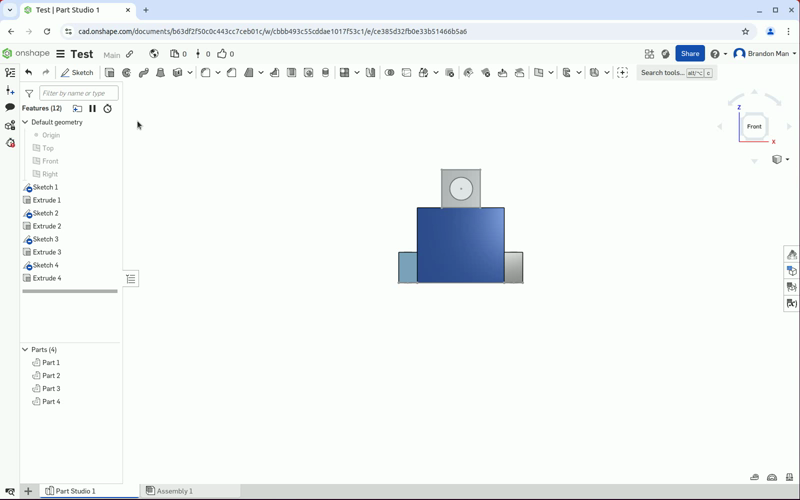
key(left, 2)
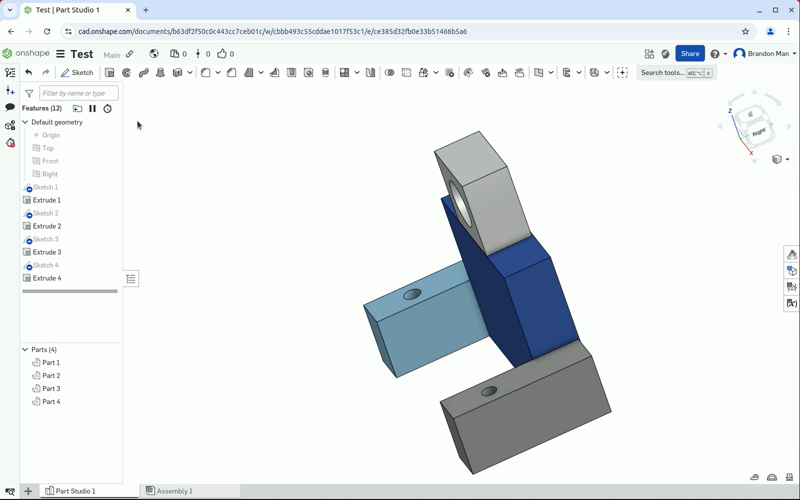
key(down, 2)
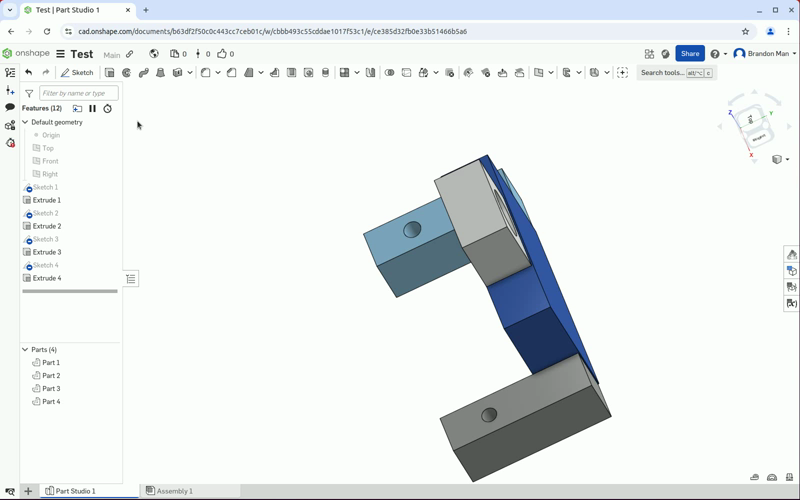
key(up, 2)
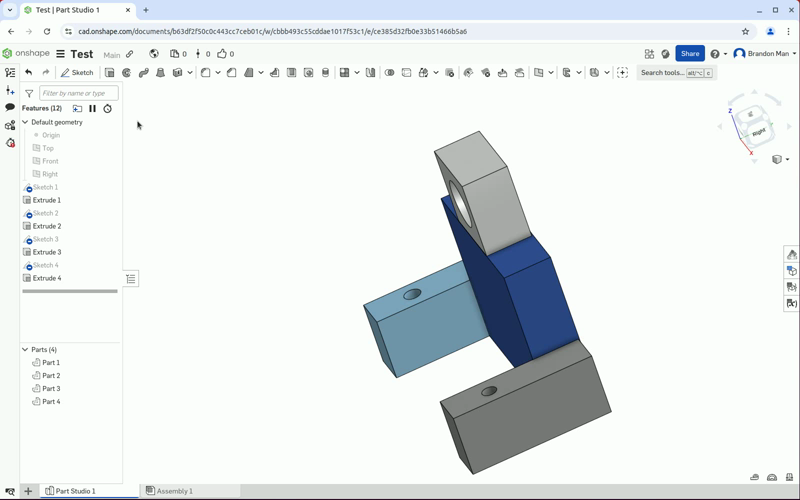
key(right, 2)
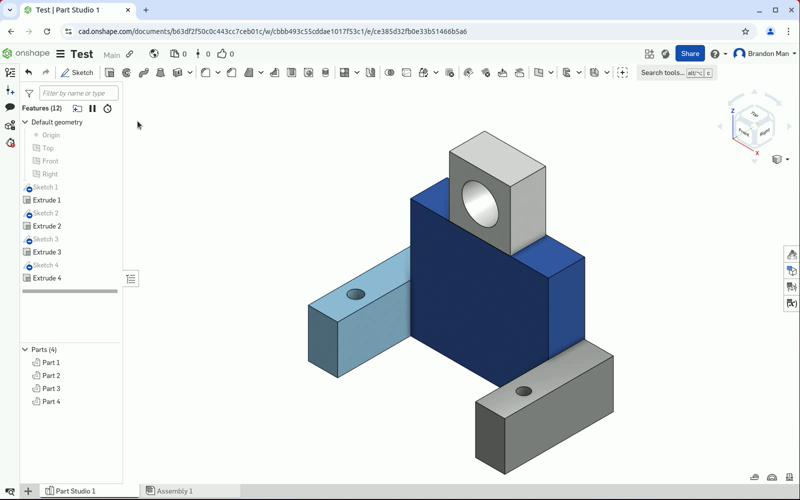
mouse_move(73, 189)
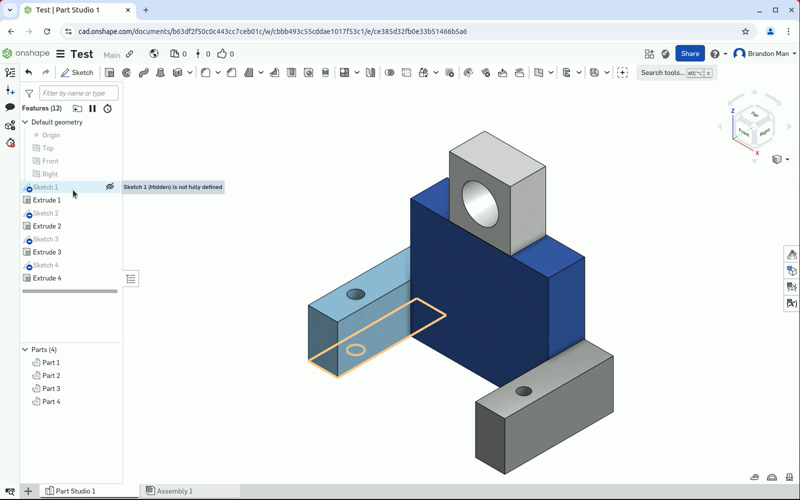
click(73, 189)